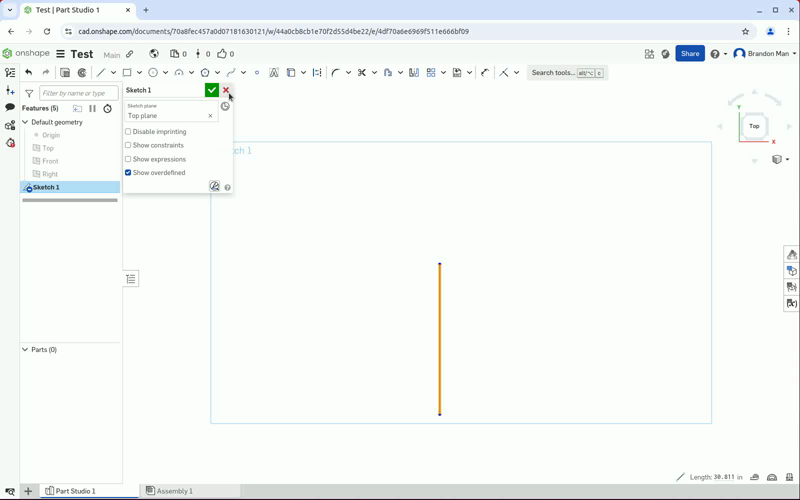
key(shift+h)
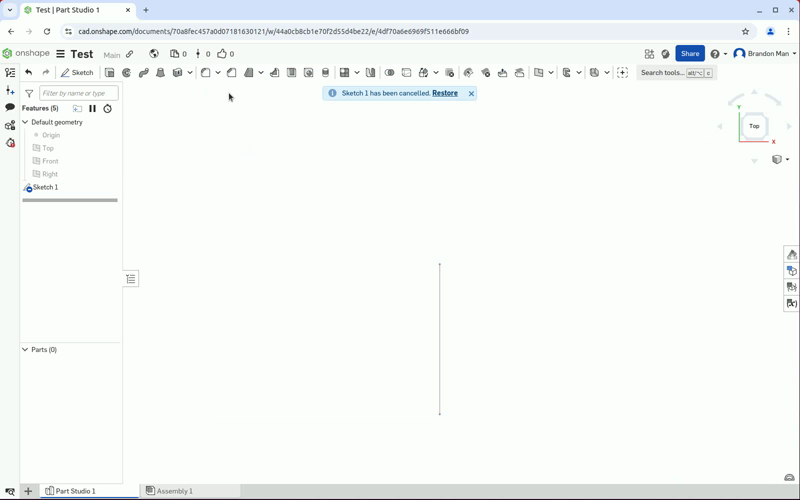
key(shift+s)
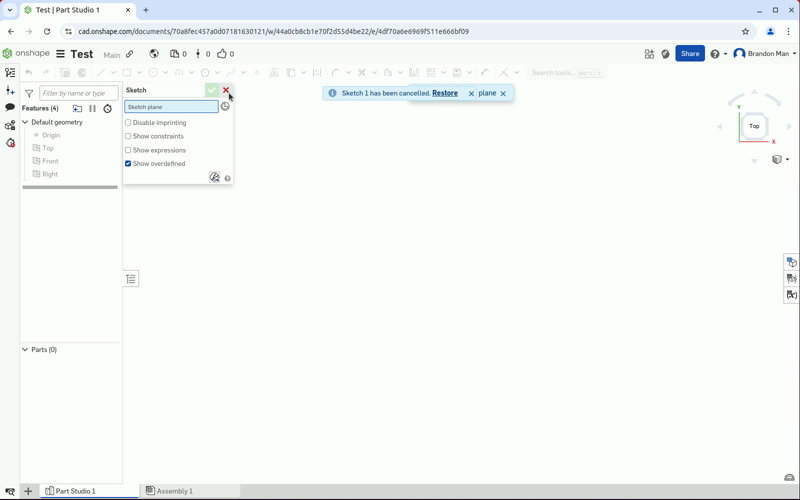
mouse_move(73, 150)
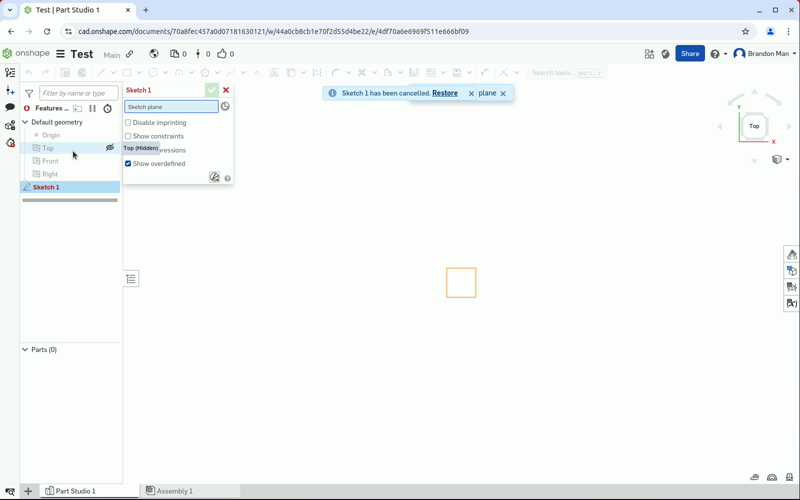
click(73, 150)
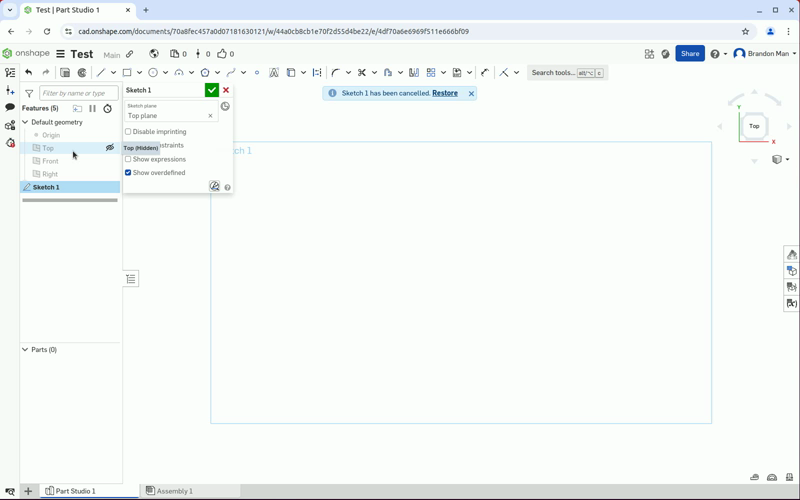
mouse_move(73, 352)
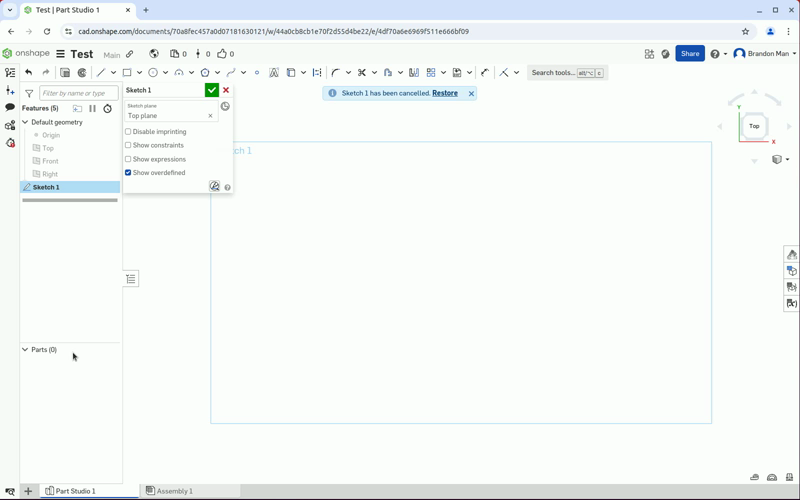
key(y)
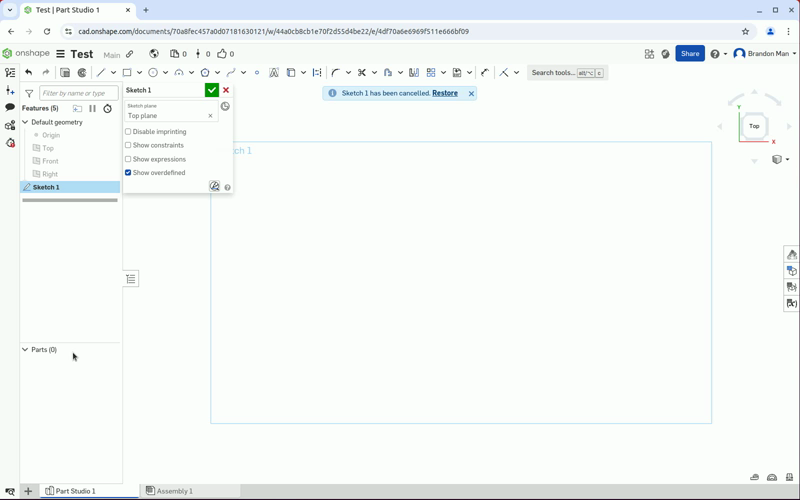
key(l)
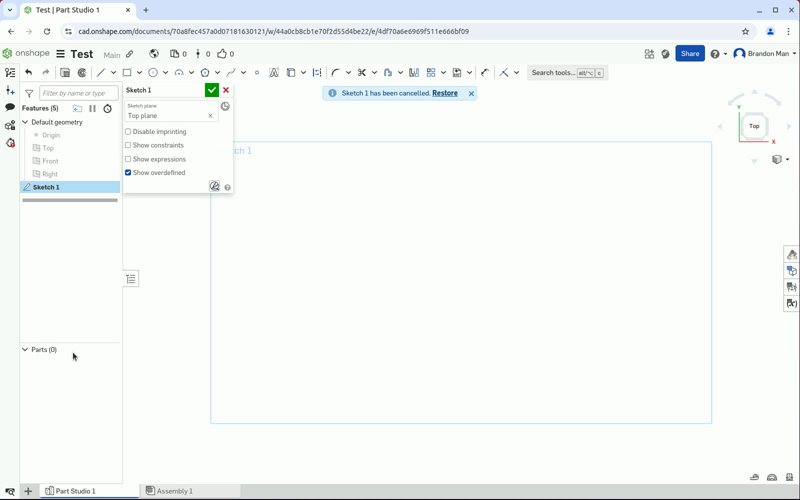
key_down(shift)
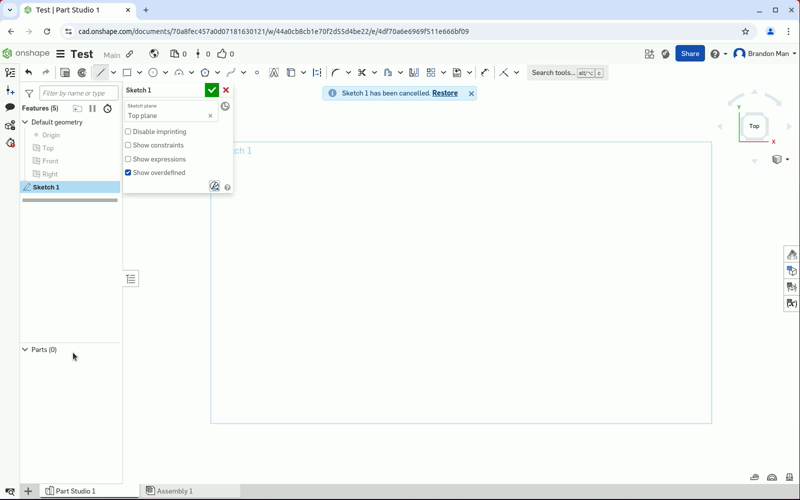
mouse_move(460, 282)
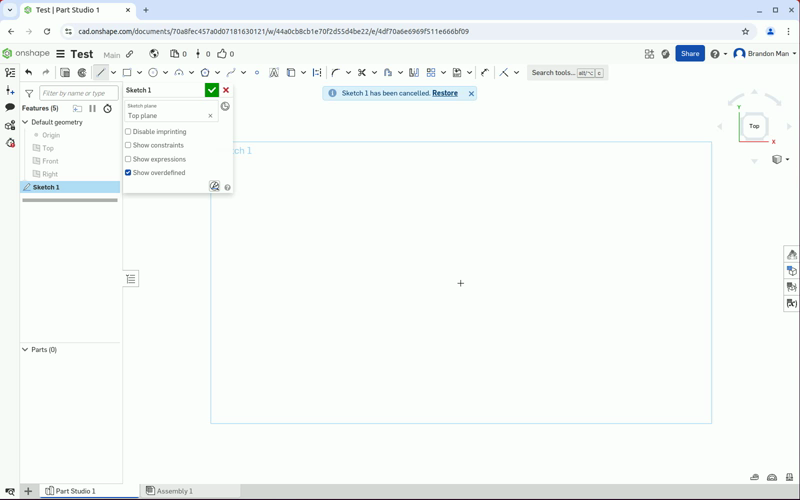
click(460, 282)
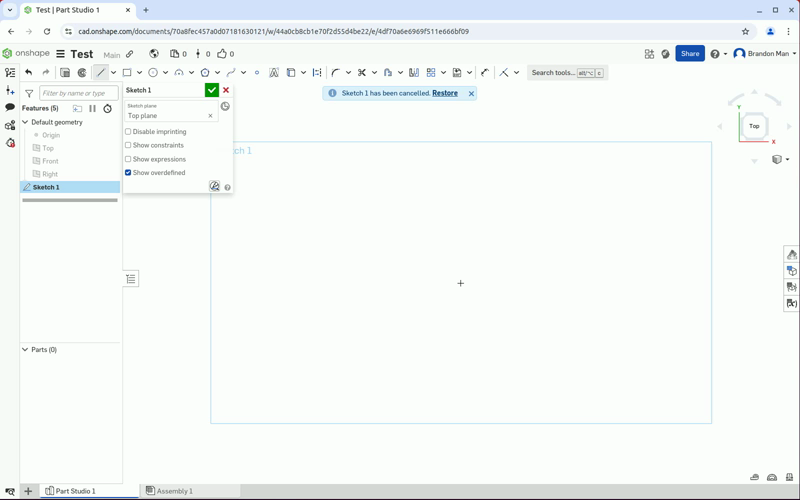
key_up(shift)
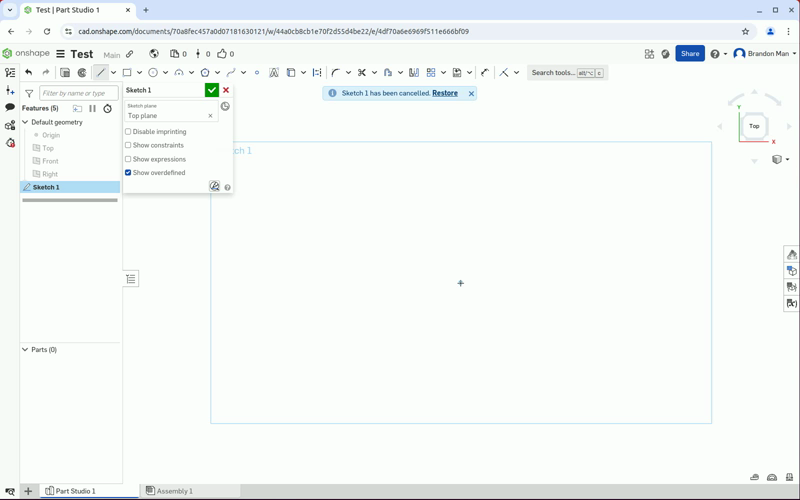
key_down(shift)
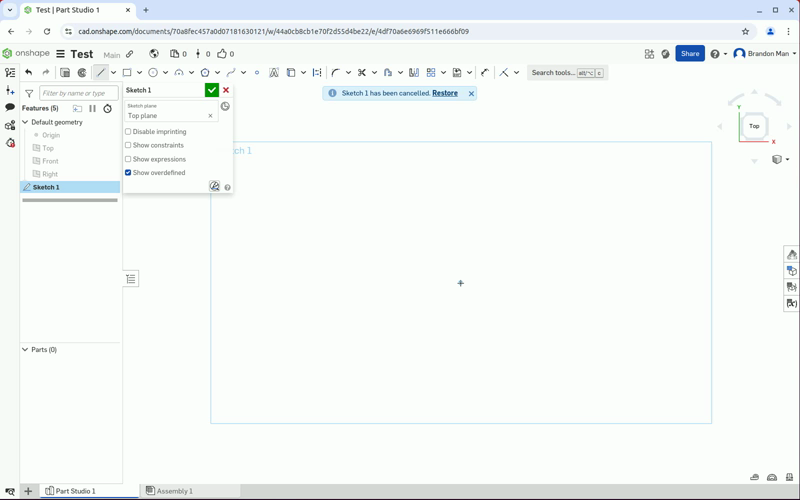
mouse_move(490, 282)
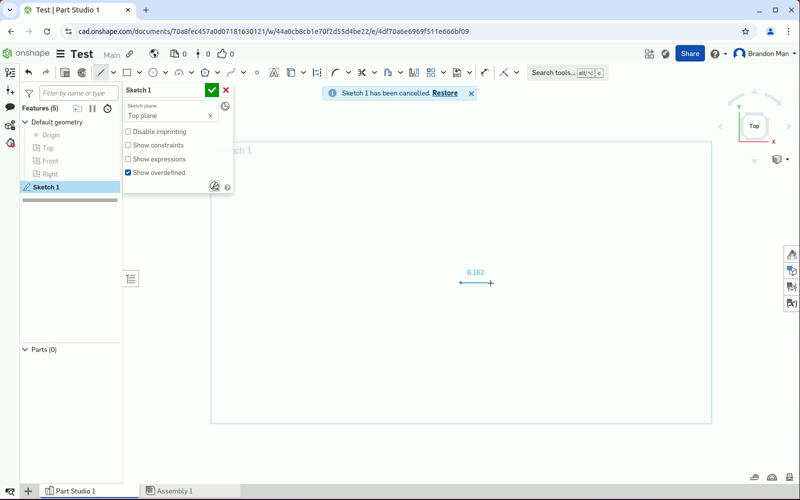
mouse_move(479, 282)
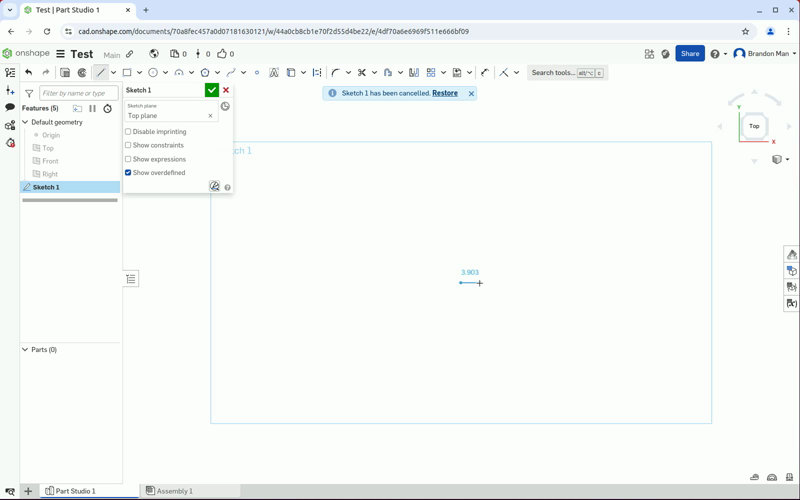
click(479, 282)
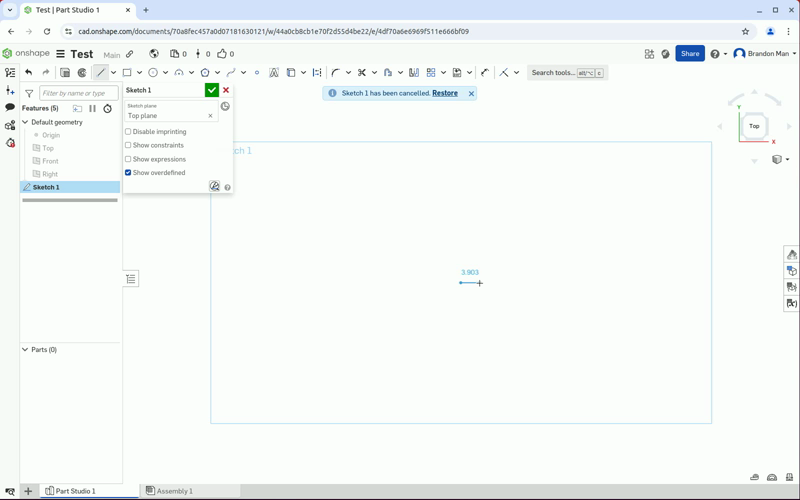
key_up(shift)
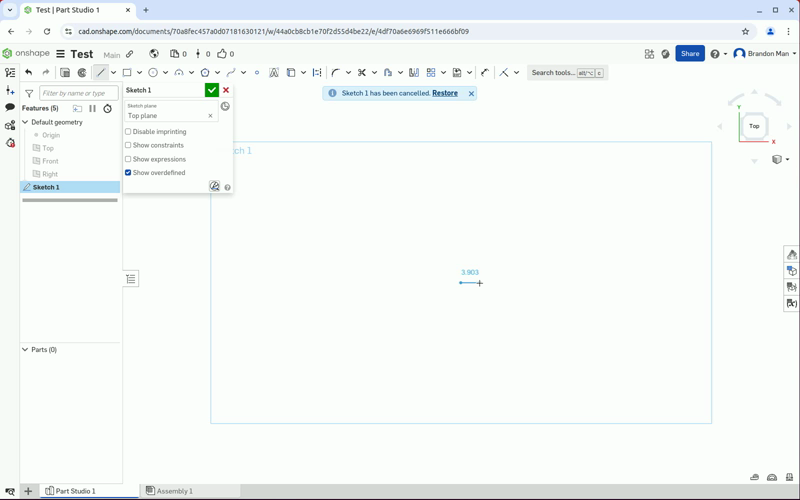
key_down(shift)
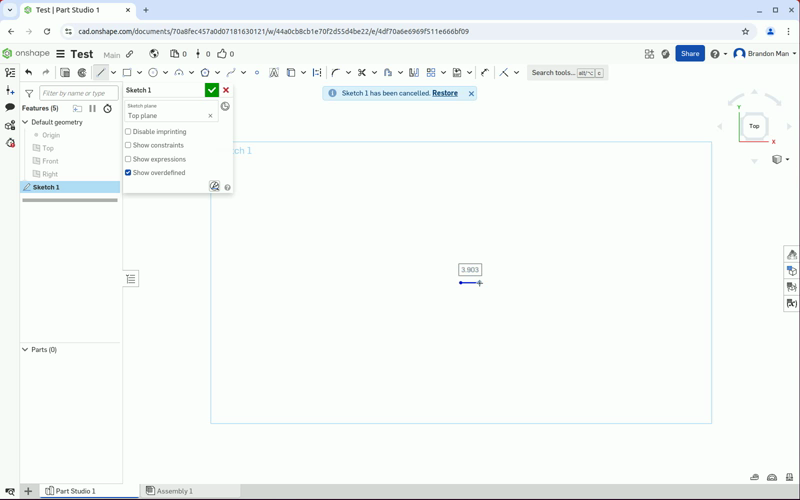
mouse_move(479, 207)
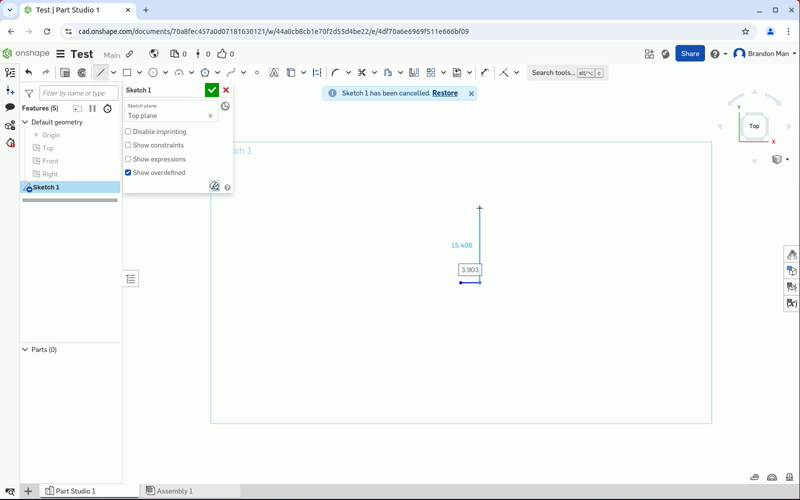
click(479, 207)
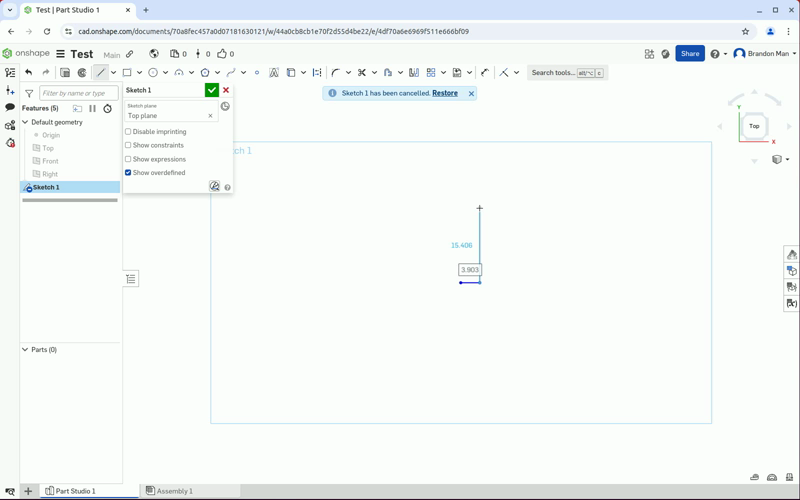
key_up(shift)
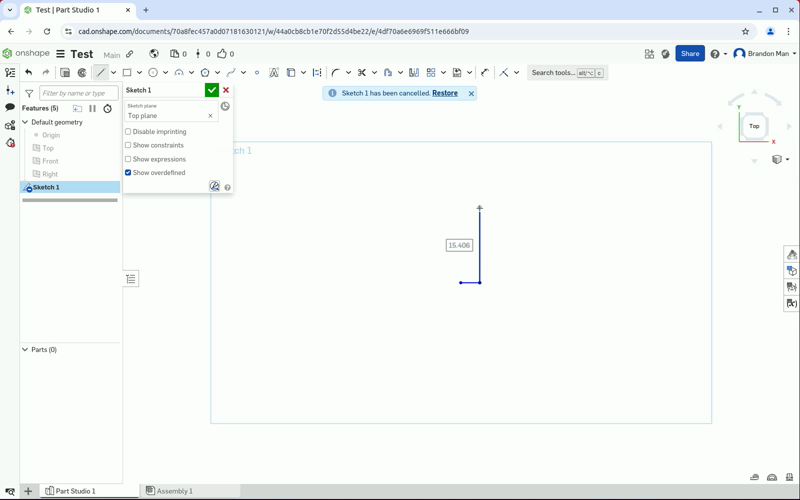
key_down(shift)
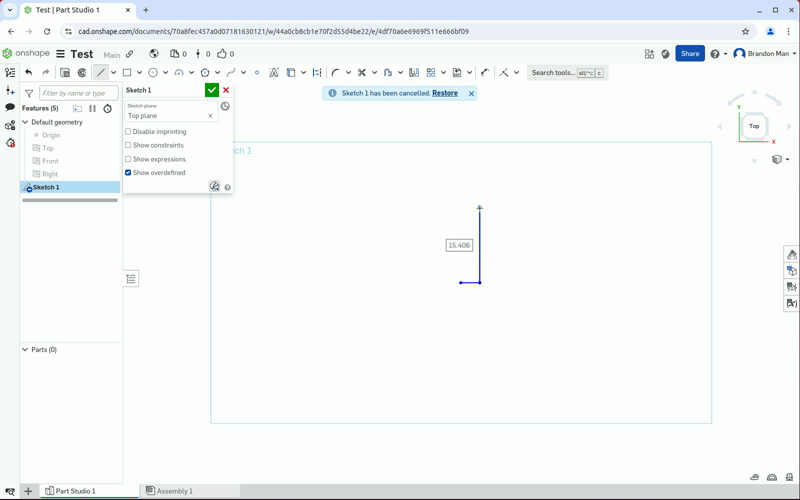
mouse_move(509, 207)
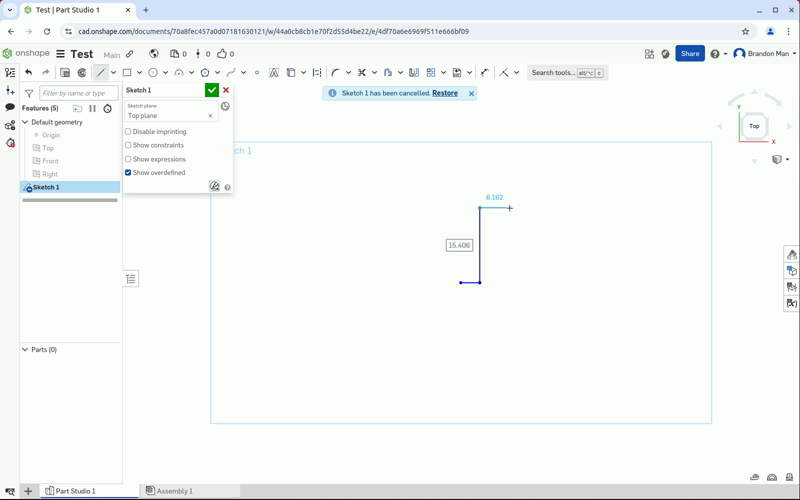
mouse_move(460, 207)
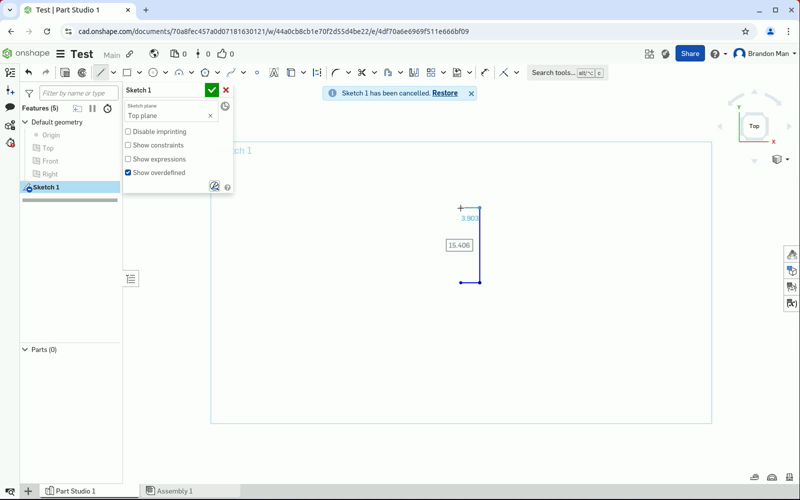
click(460, 207)
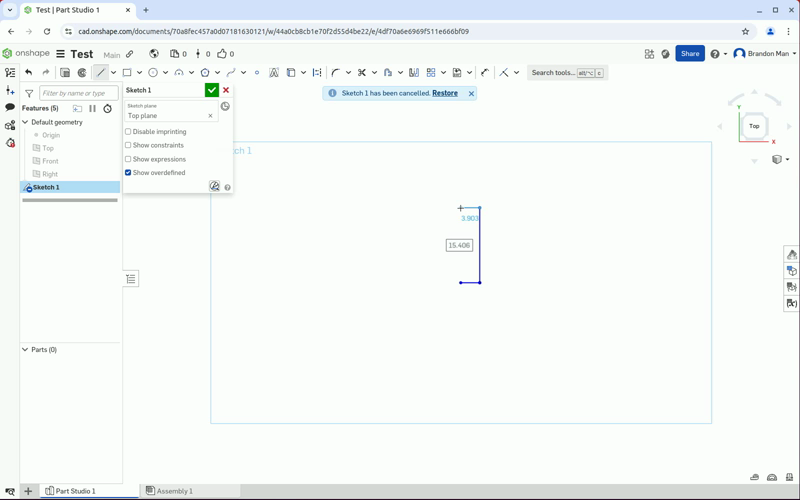
key_up(shift)
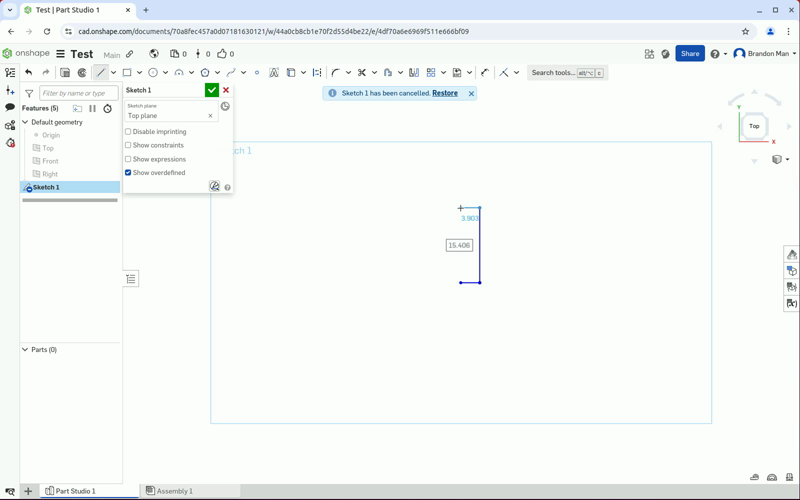
key_down(shift)
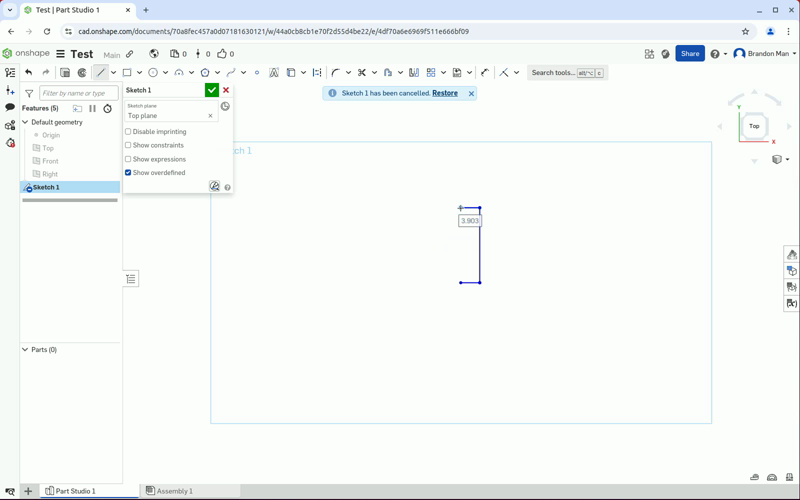
mouse_move(460, 282)
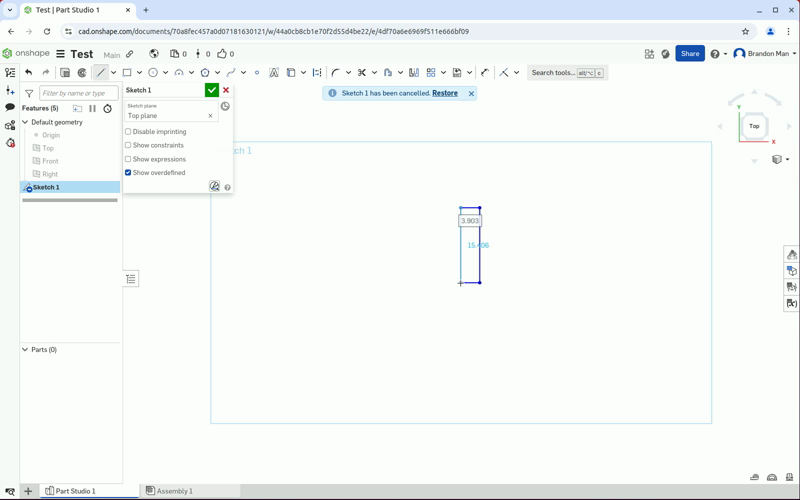
key_up(shift)
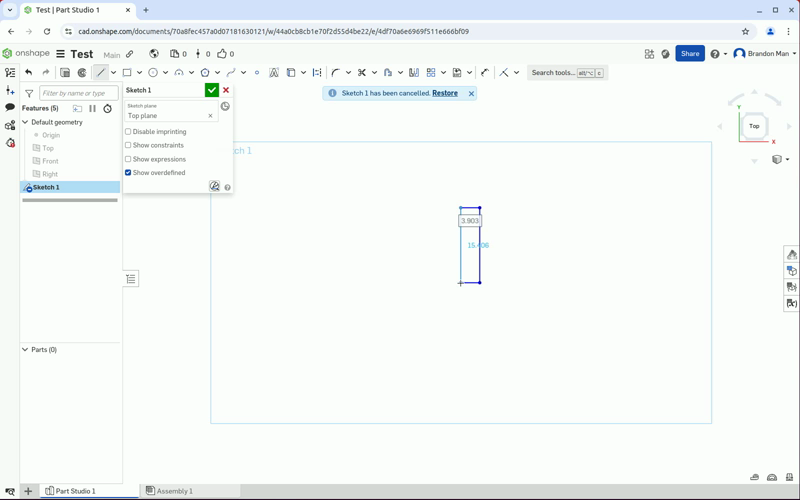
click(460, 282)
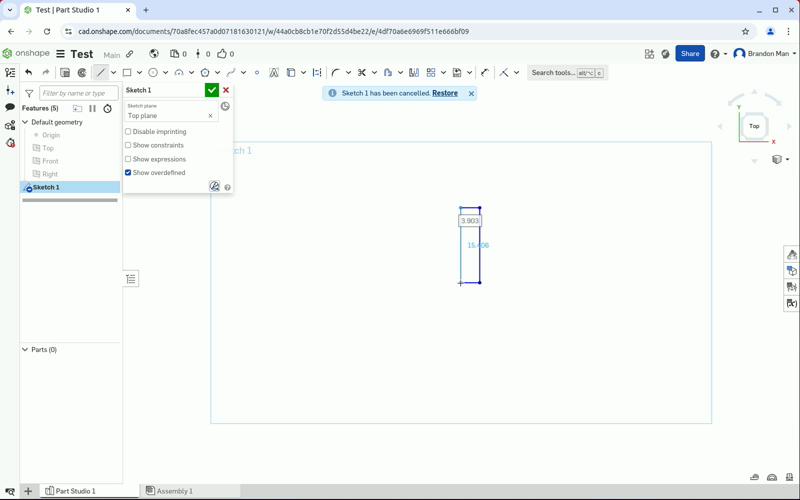
key(esc)
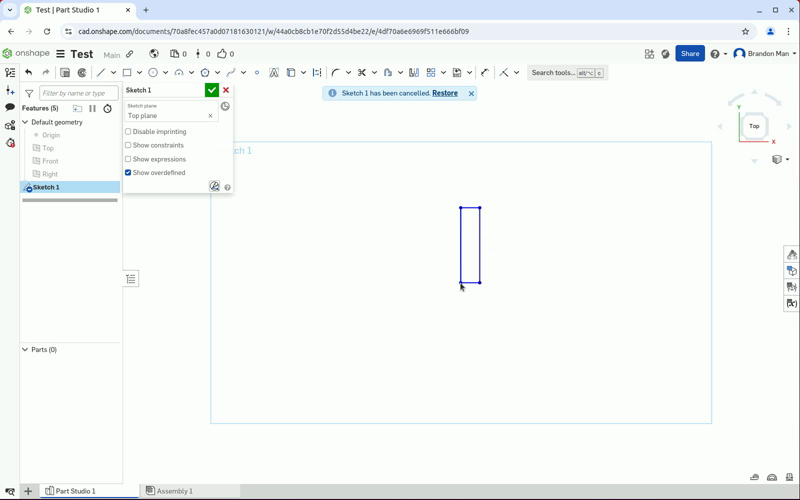
mouse_move(468, 219)
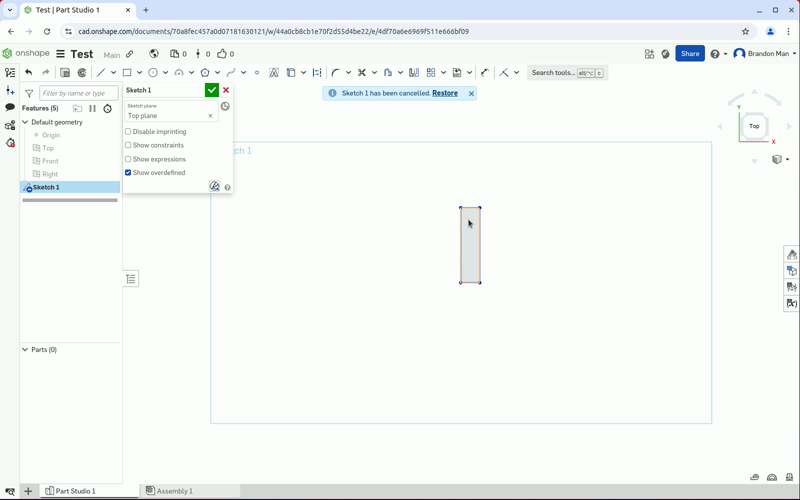
scroll(6)
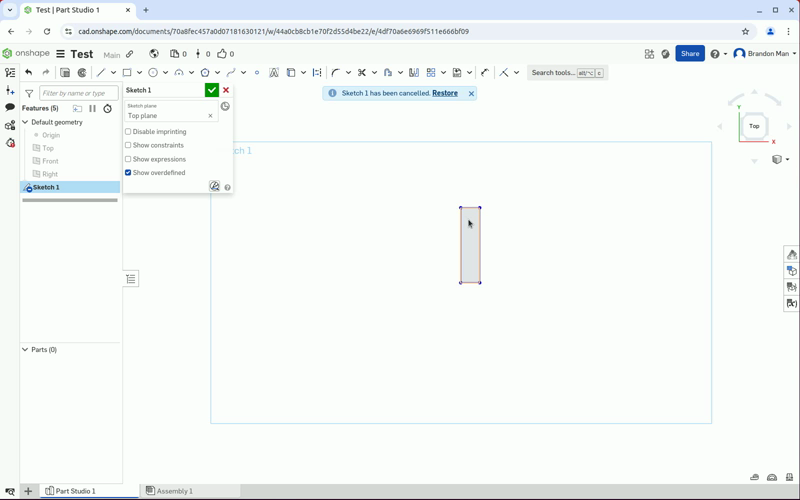
scroll(6)
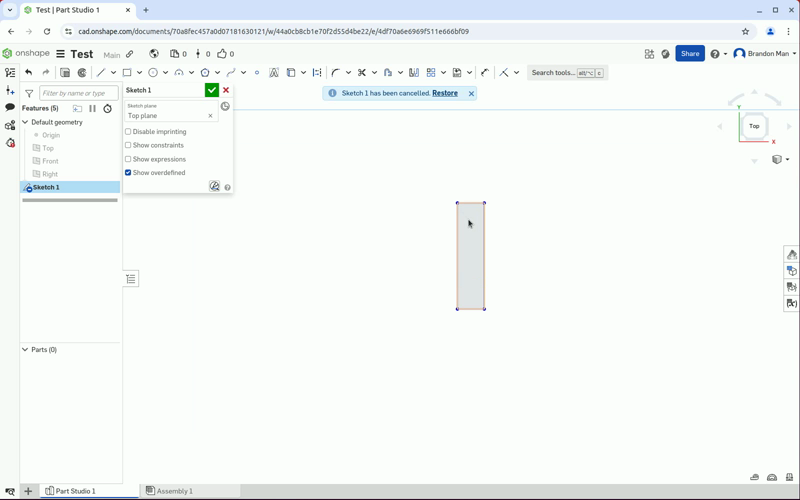
scroll(6)
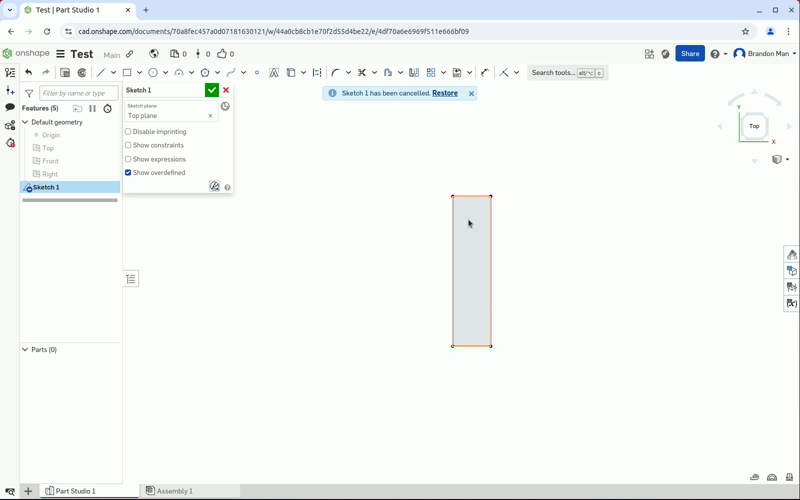
scroll(6)
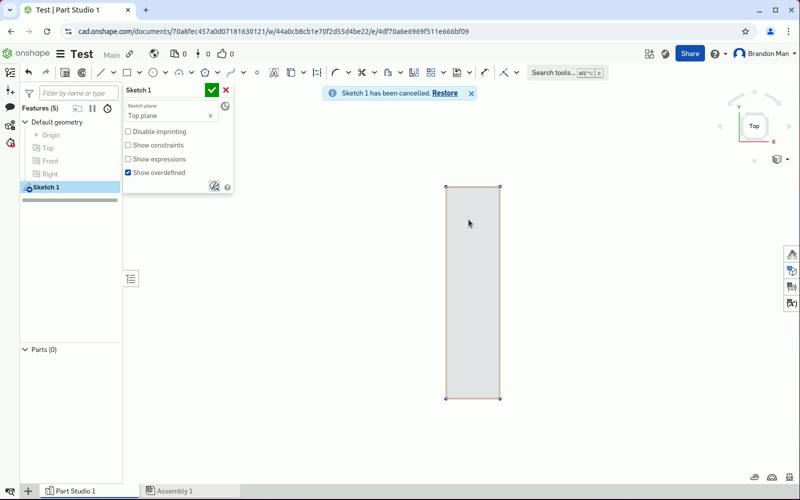
scroll(6)
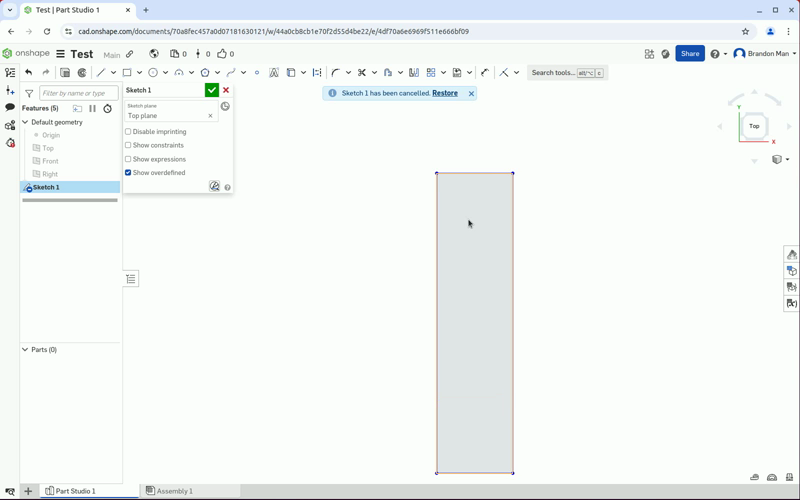
scroll(6)
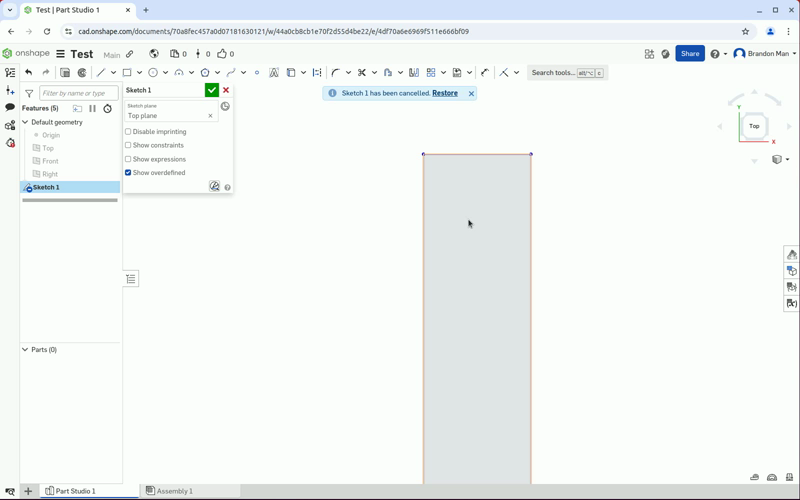
scroll(6)
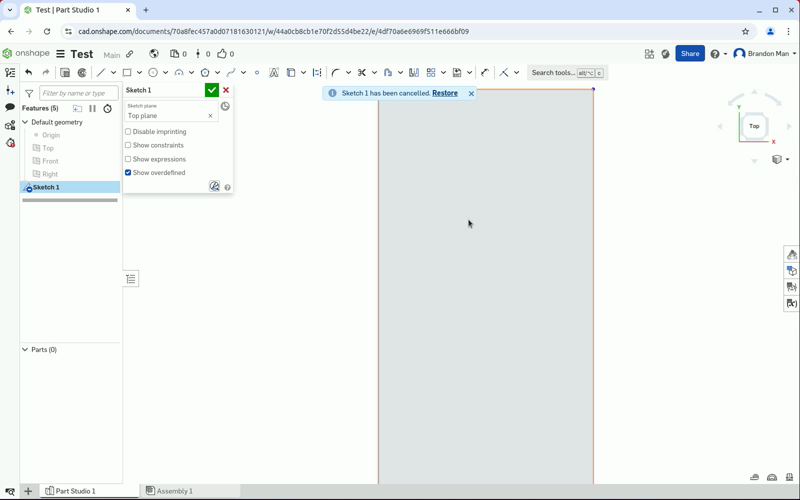
click(468, 219)
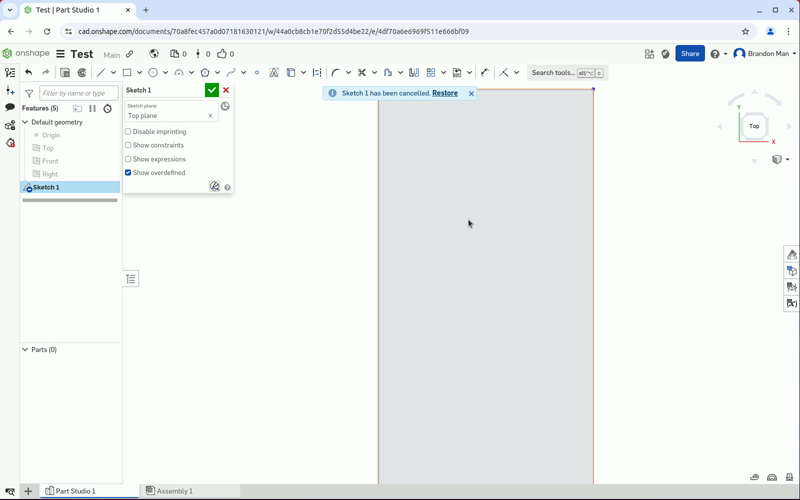
scroll(-6)
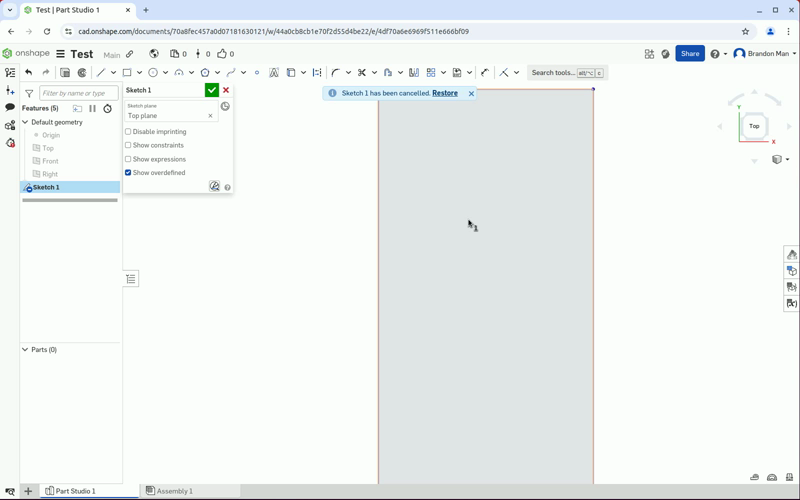
scroll(-6)
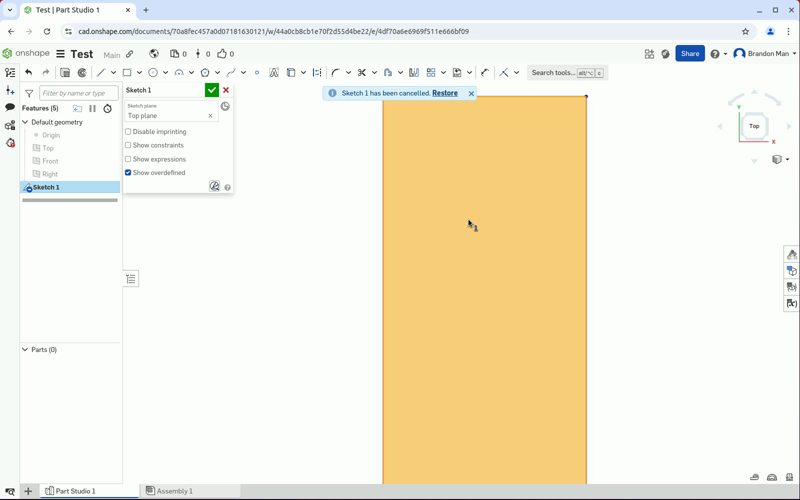
scroll(-6)
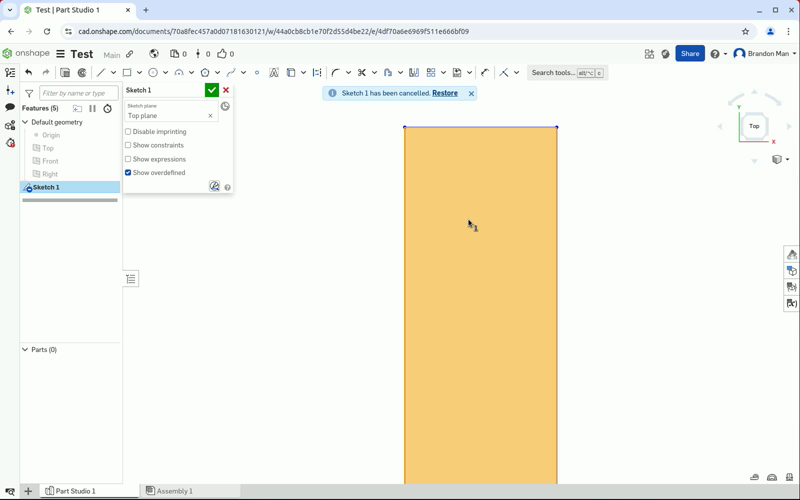
scroll(-6)
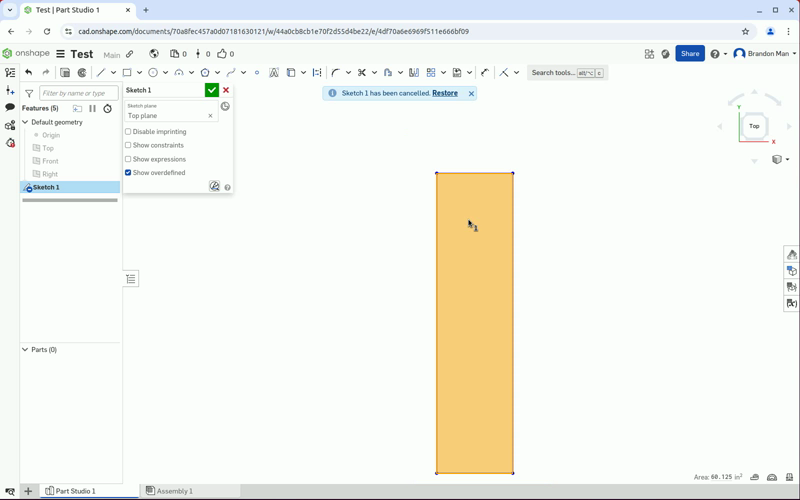
scroll(-6)
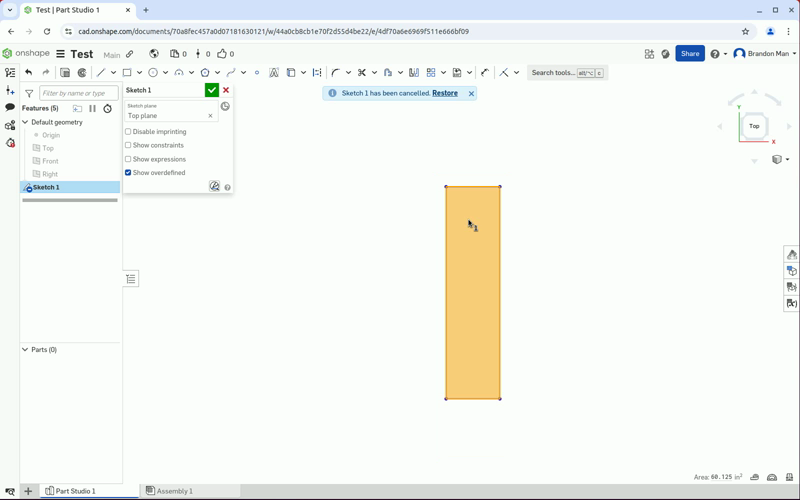
scroll(-6)
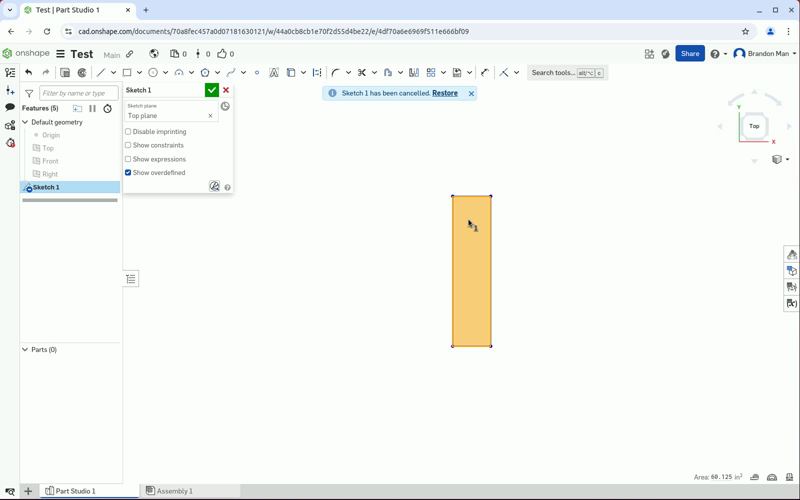
scroll(-6)
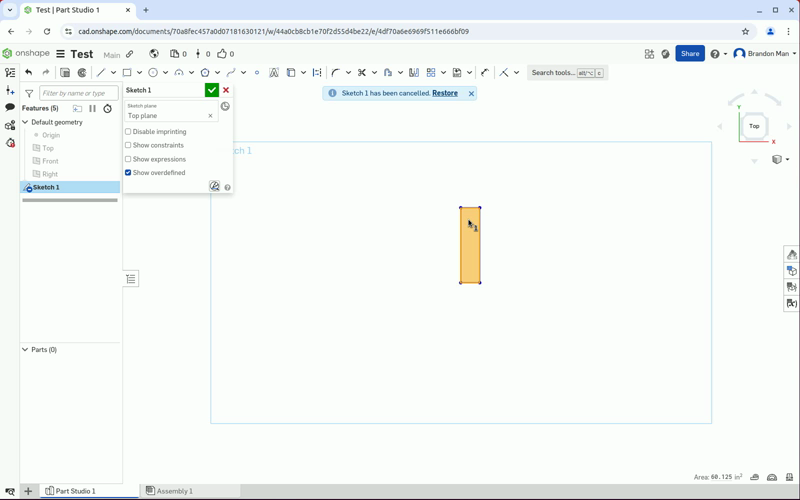
mouse_move(73, 352)
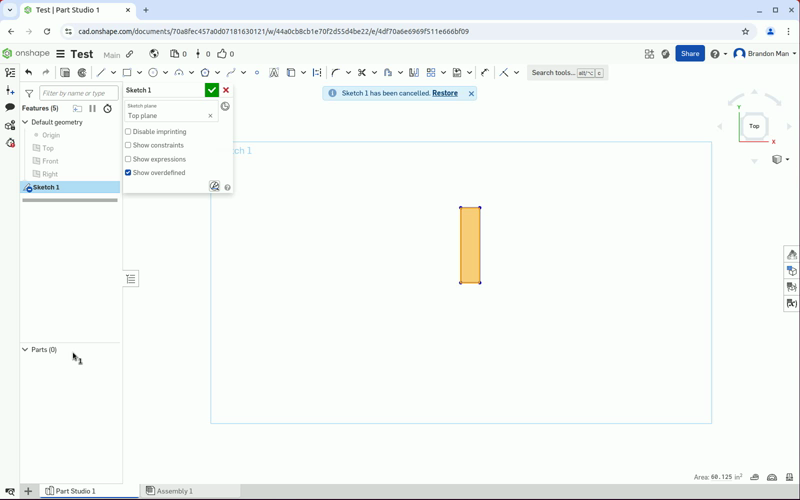
key(shift+y)
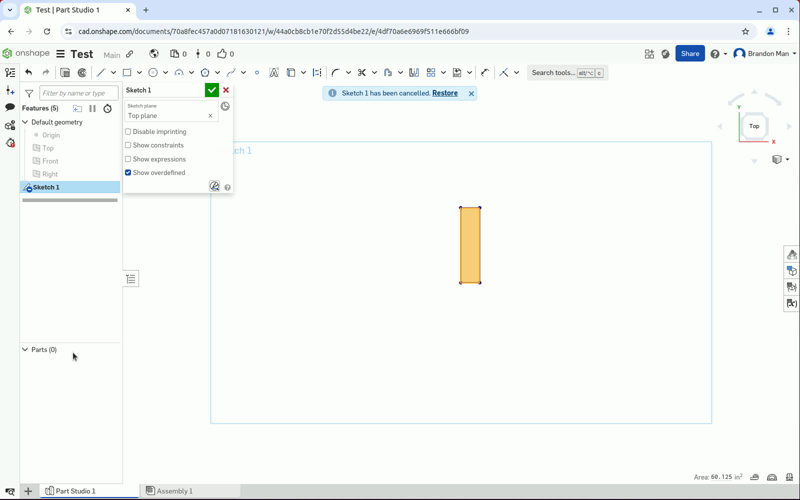
key(shift+e)
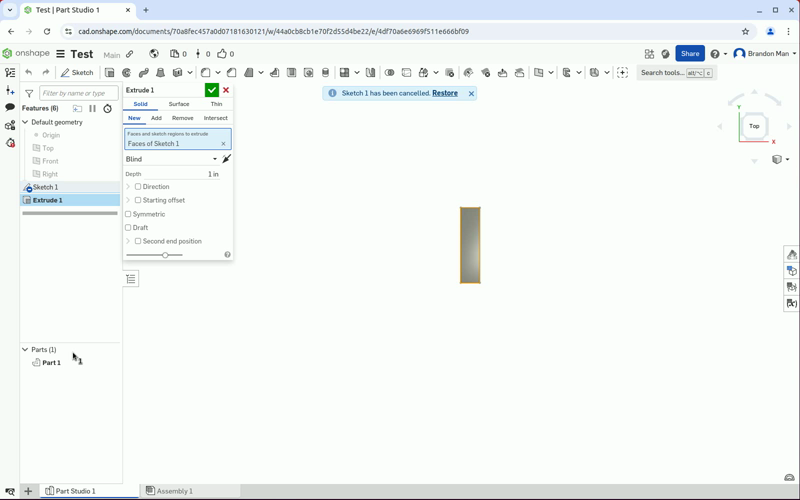
mouse_move(143, 106)
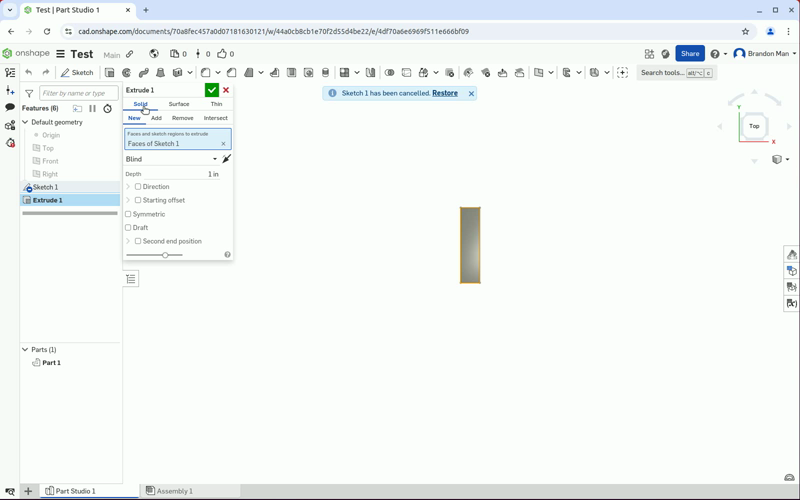
click(143, 106)
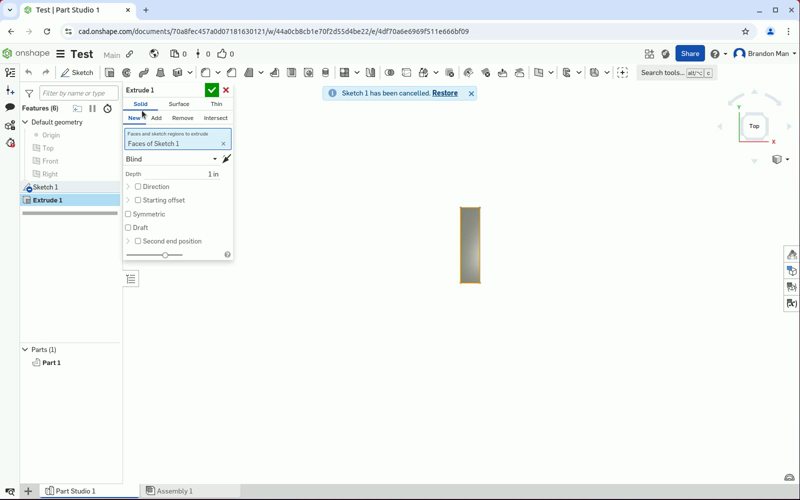
mouse_move(137, 120)
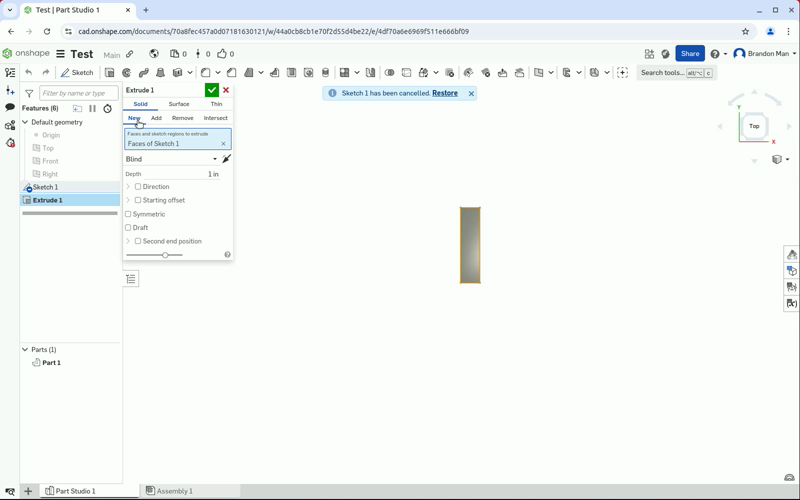
click(137, 120)
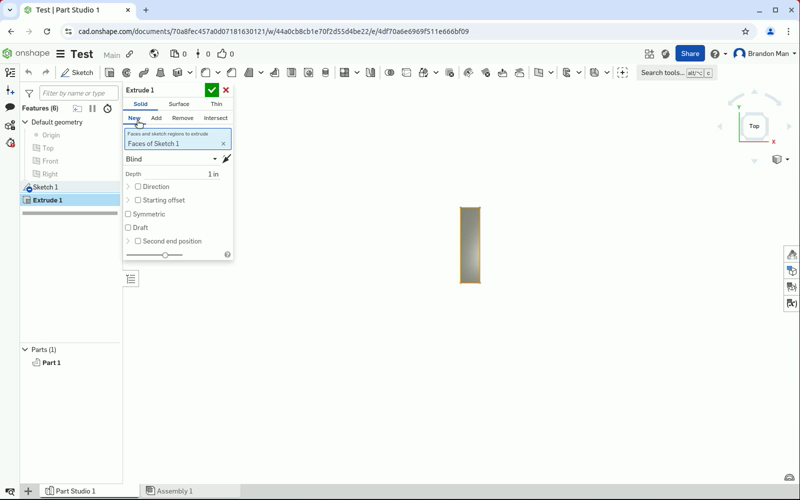
key(tab, 4)
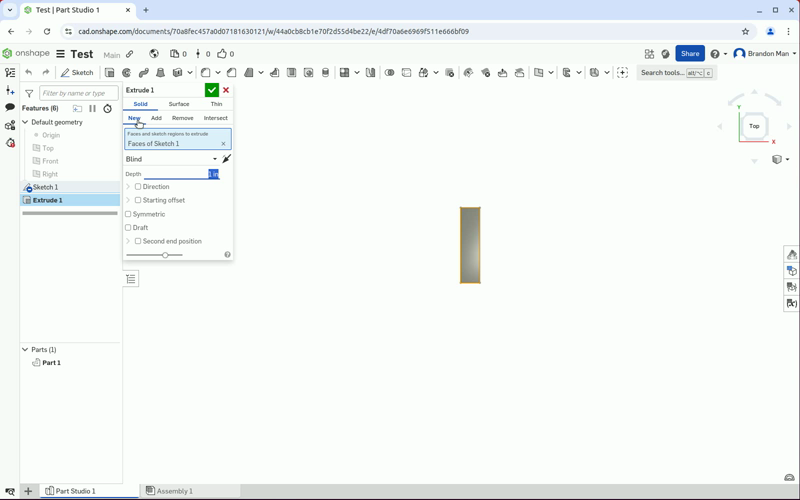
text(15.405)
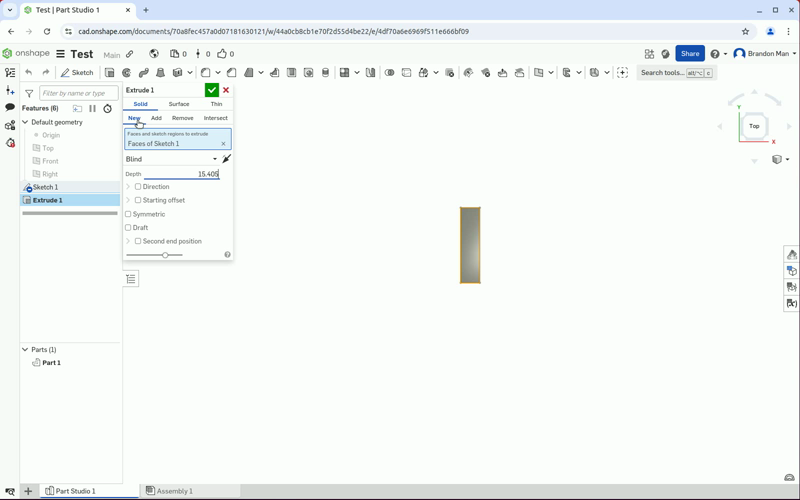
key(enter)
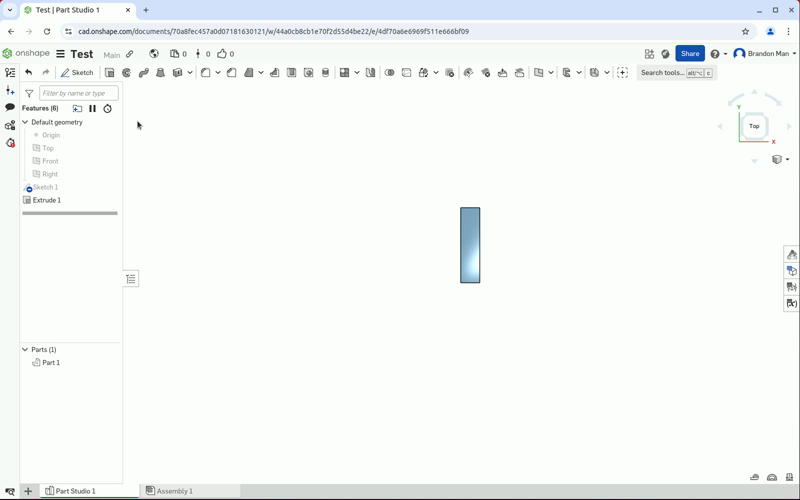
key(shift+h)
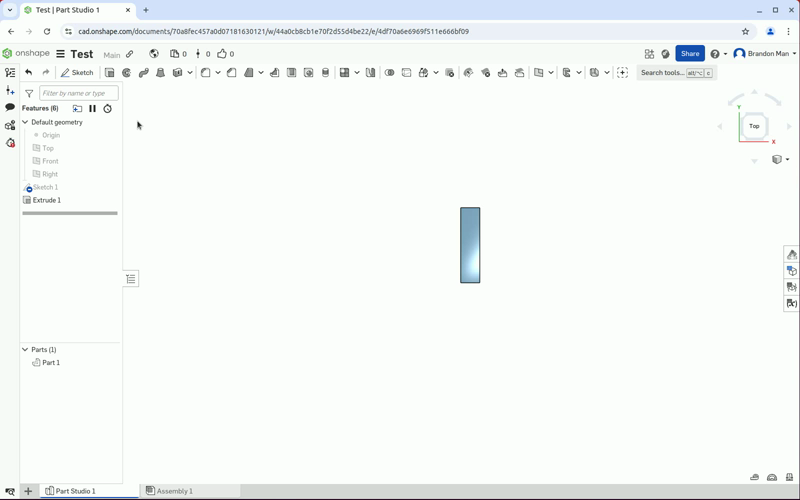
key(shift+h)
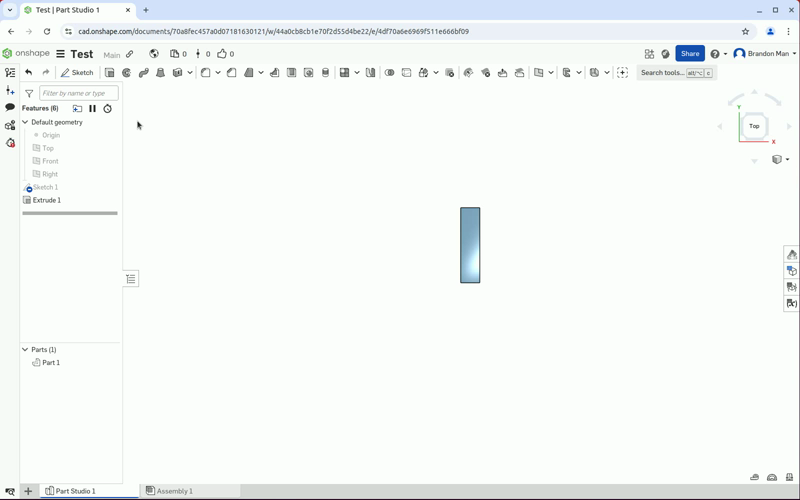
mouse_move(73, 189)
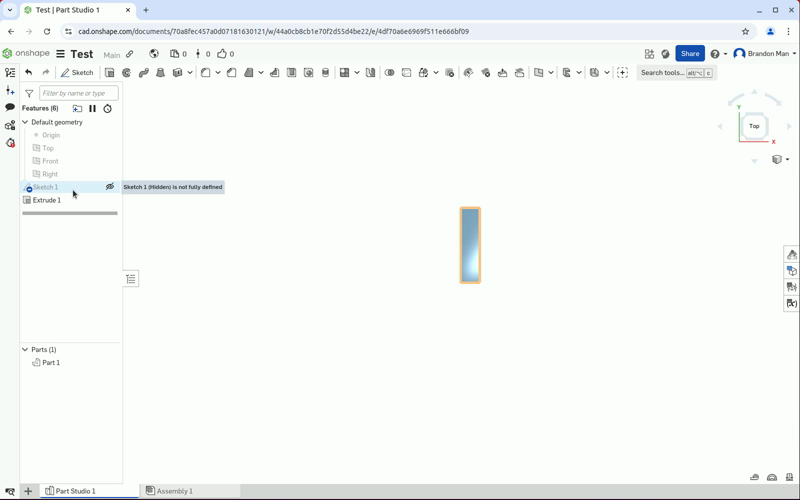
click(73, 189)
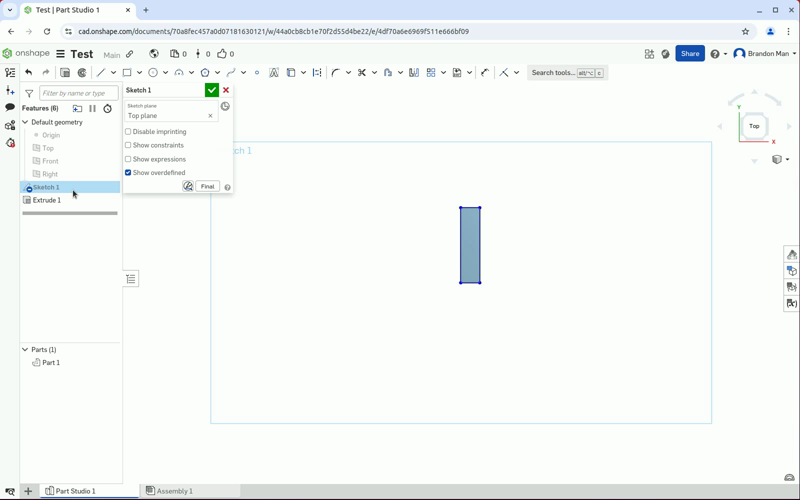
mouse_move(229, 92)
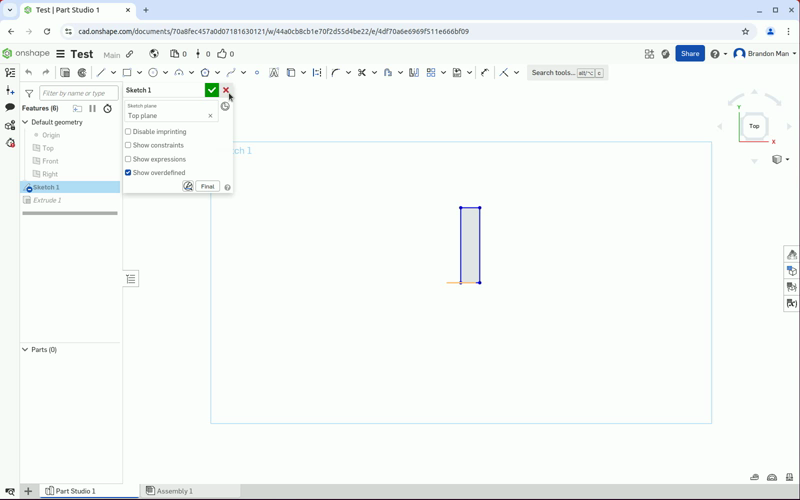
click(229, 92)
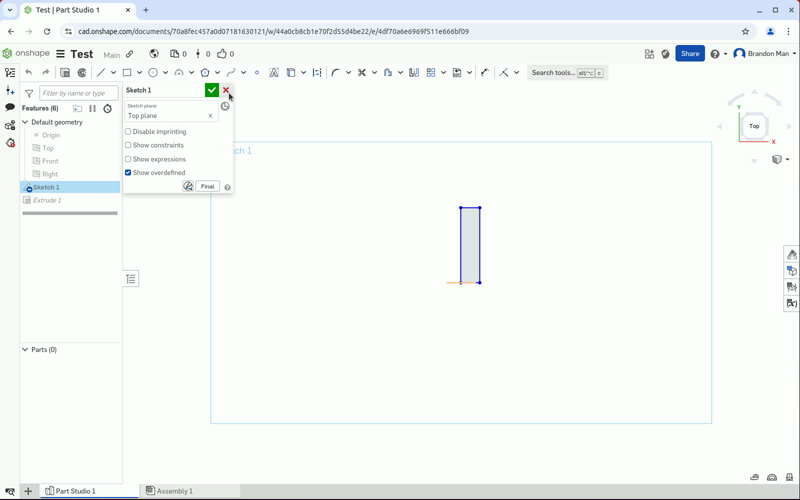
key(shift+s)
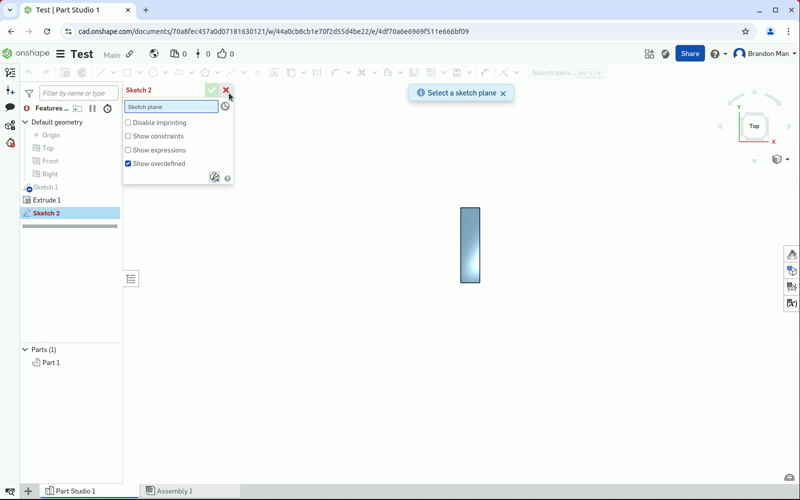
mouse_move(73, 150)
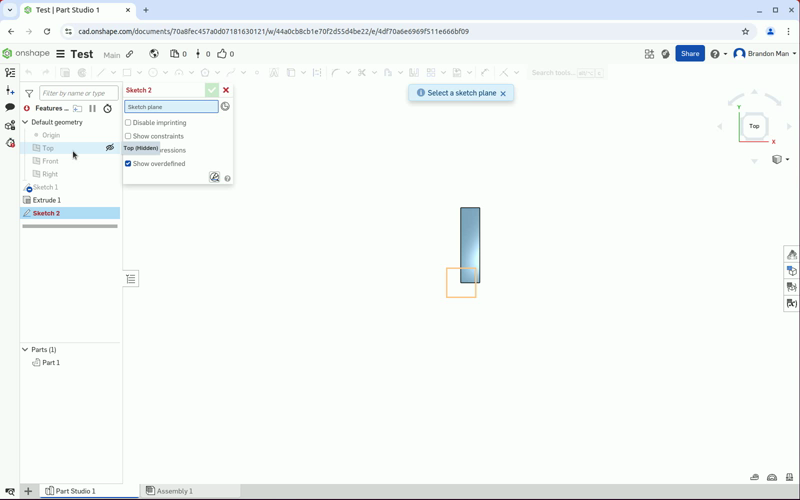
click(73, 150)
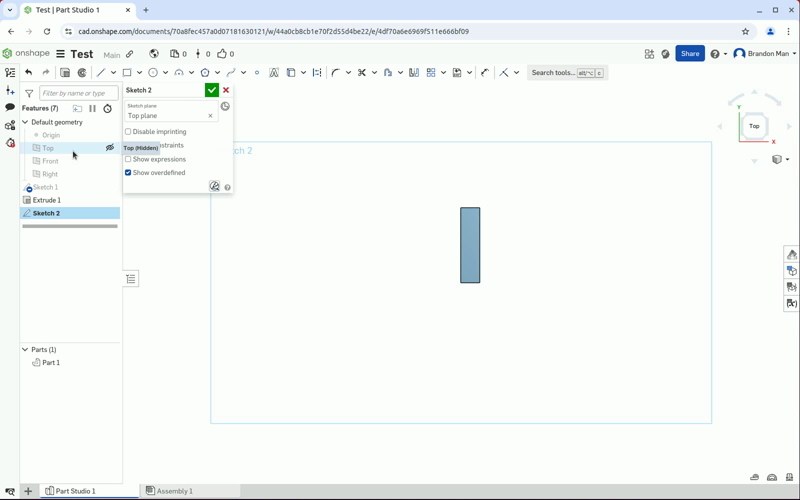
mouse_move(73, 352)
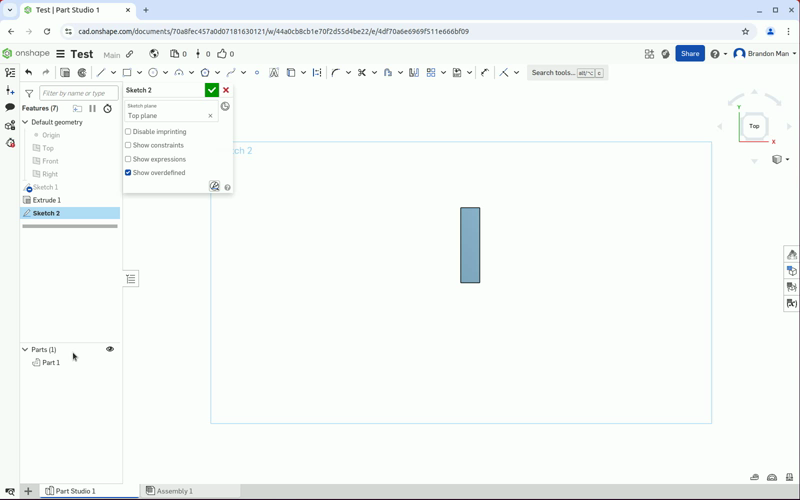
key(y)
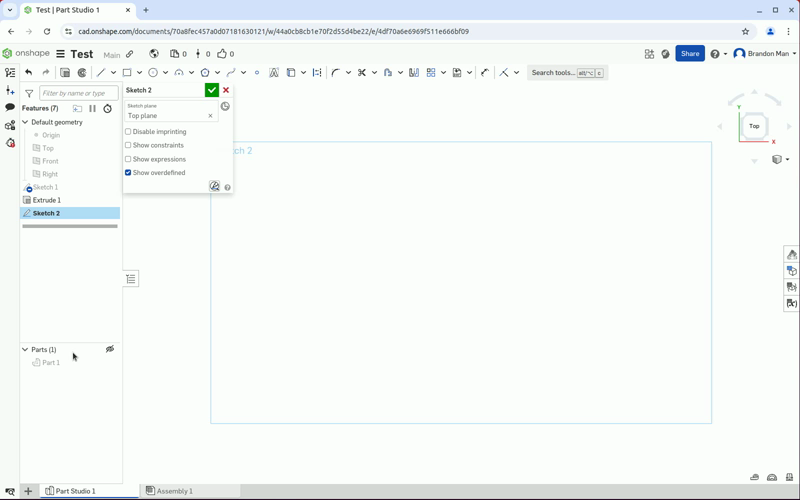
key(l)
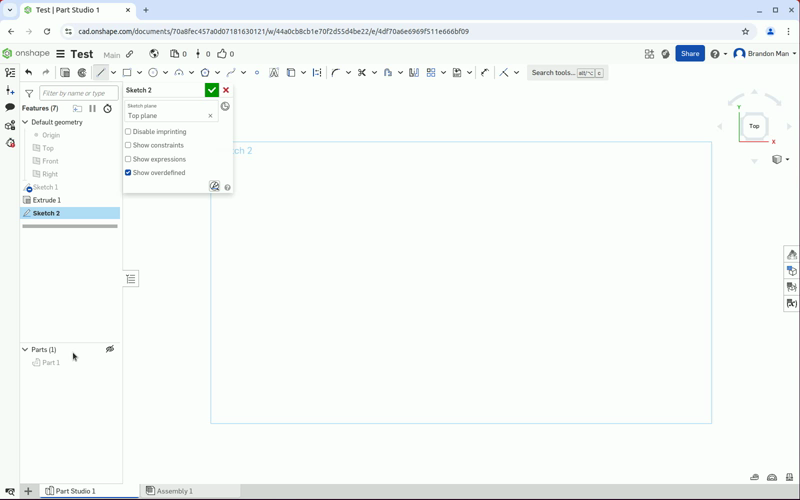
key_down(shift)
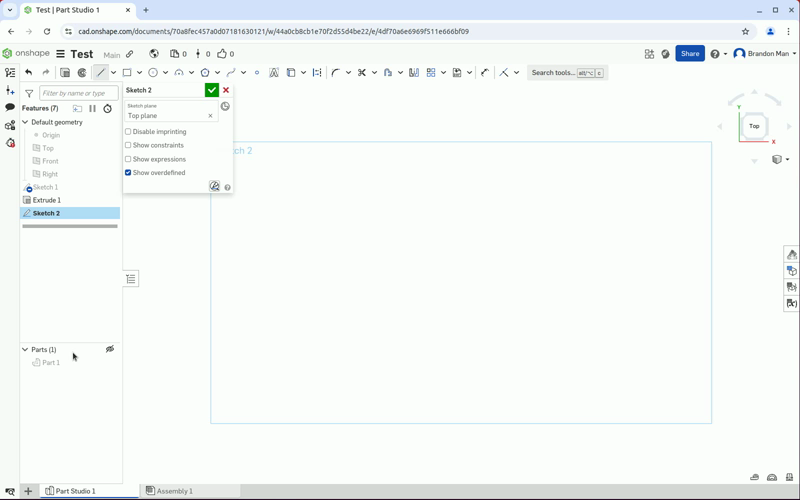
mouse_move(516, 245)
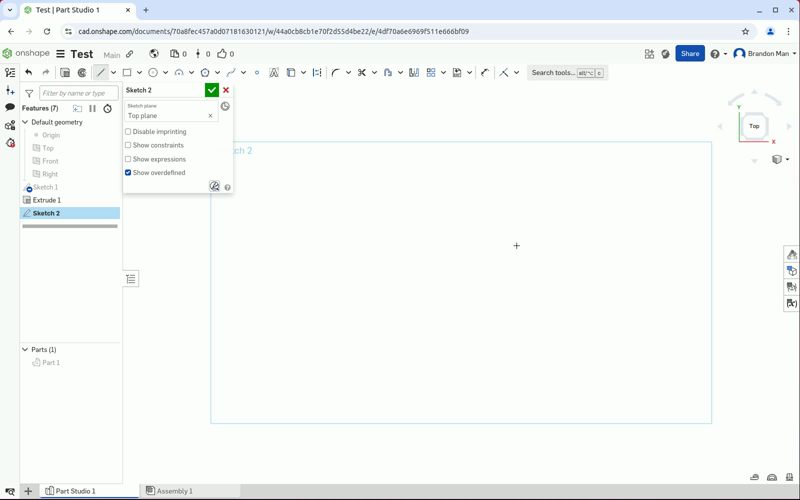
click(516, 245)
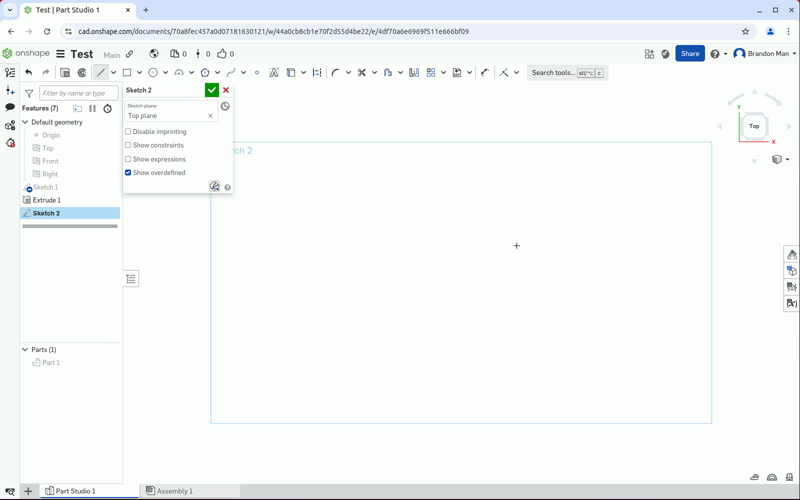
key_up(shift)
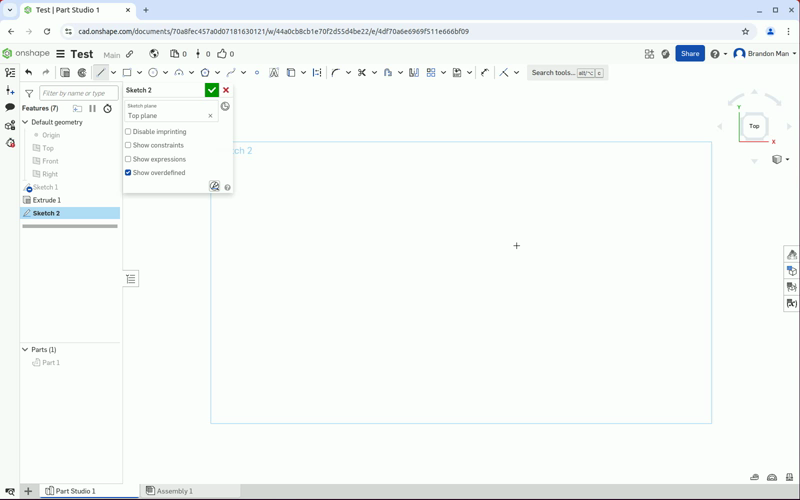
key_down(shift)
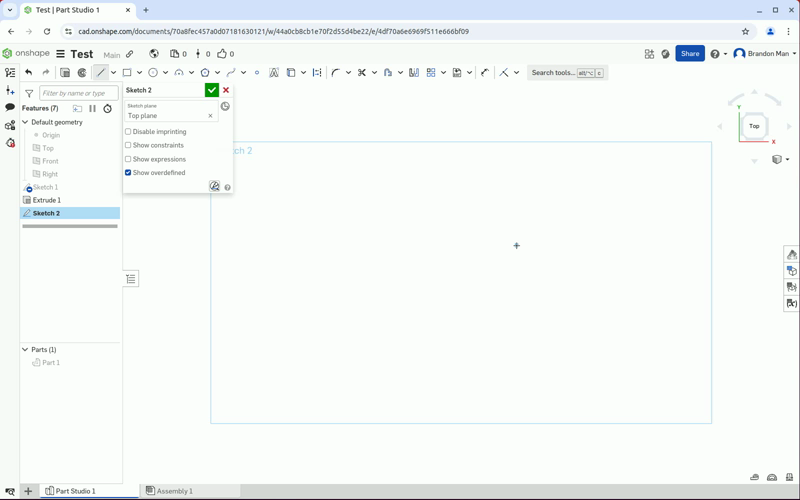
mouse_move(546, 245)
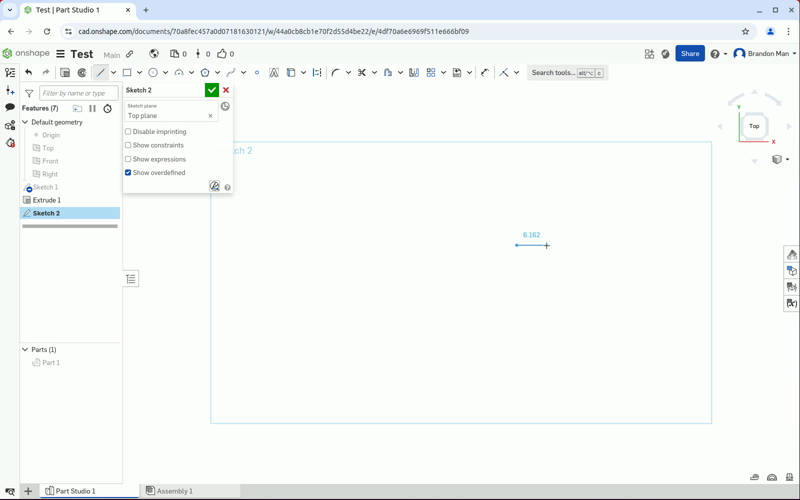
mouse_move(573, 245)
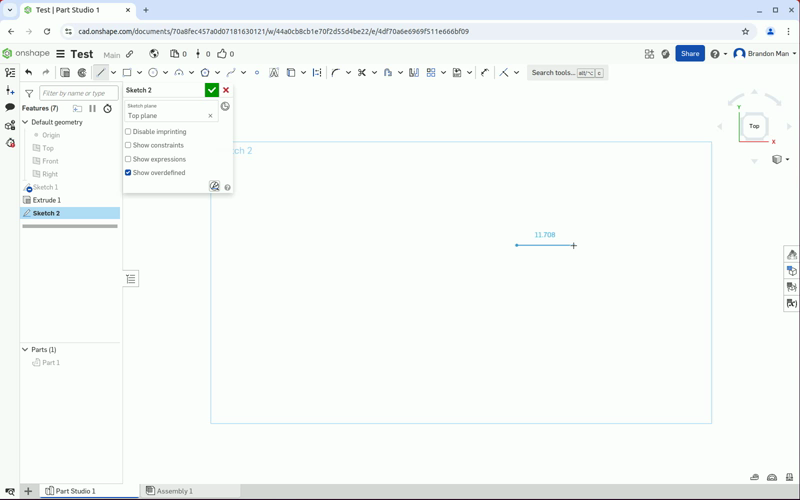
click(573, 245)
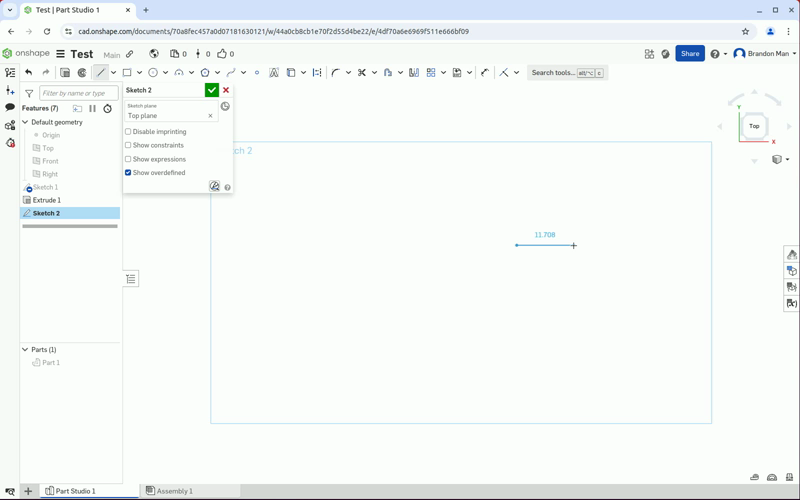
key_up(shift)
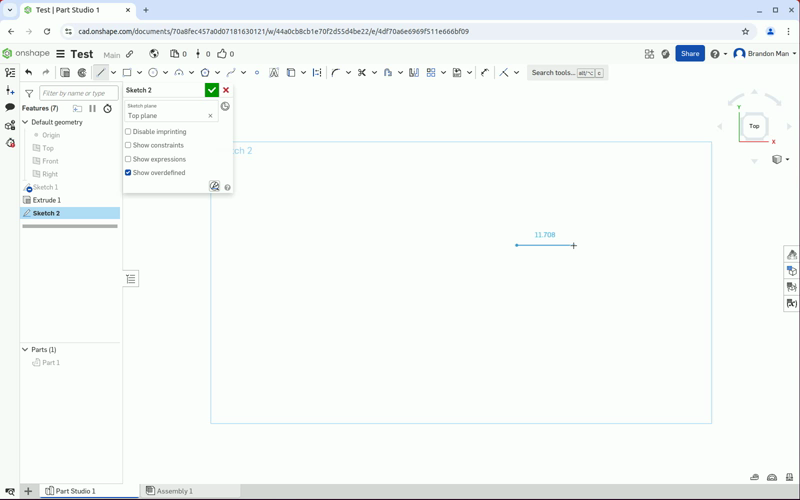
key_down(shift)
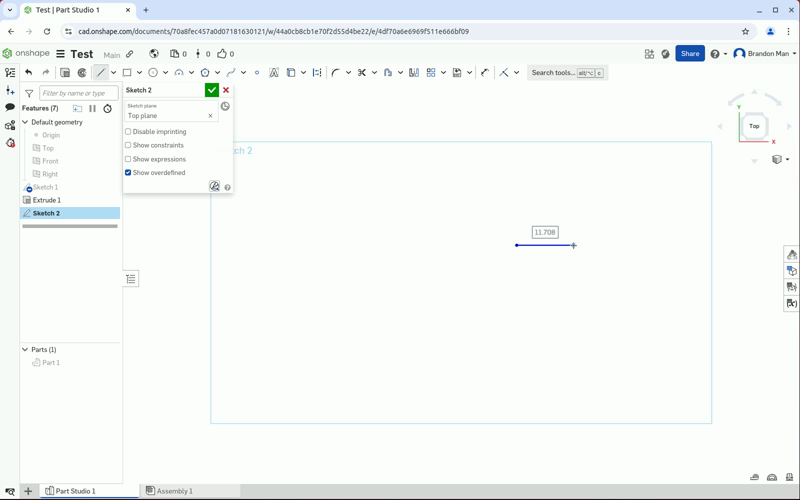
mouse_move(589, 245)
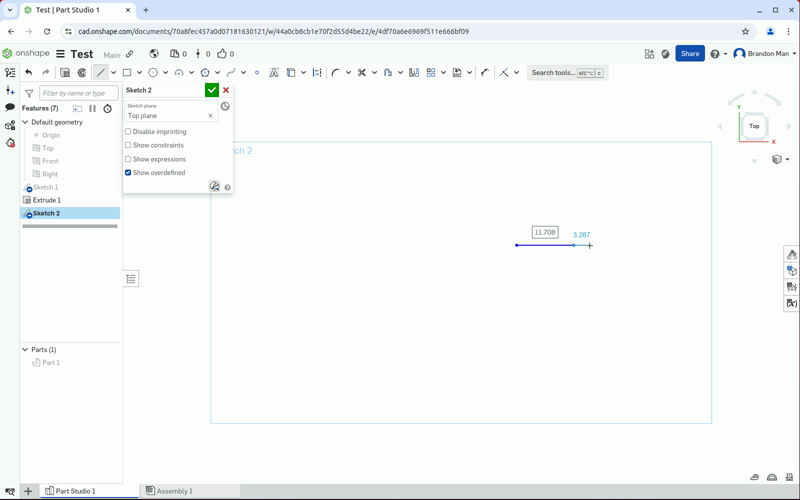
mouse_move(573, 207)
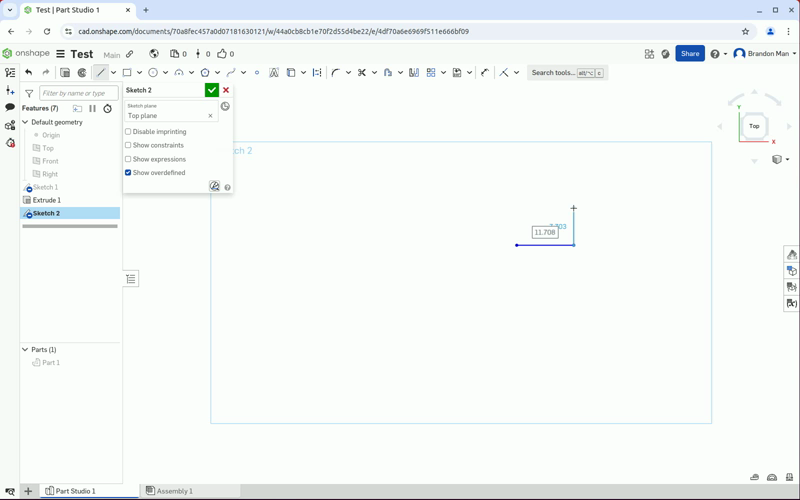
click(573, 207)
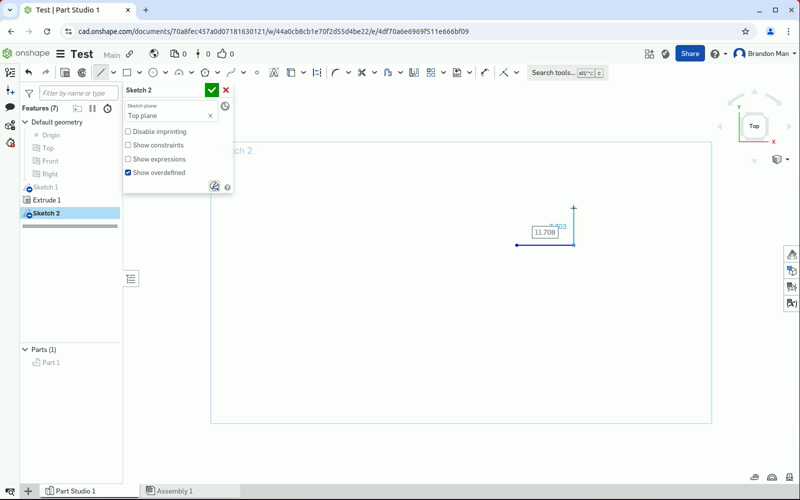
key_up(shift)
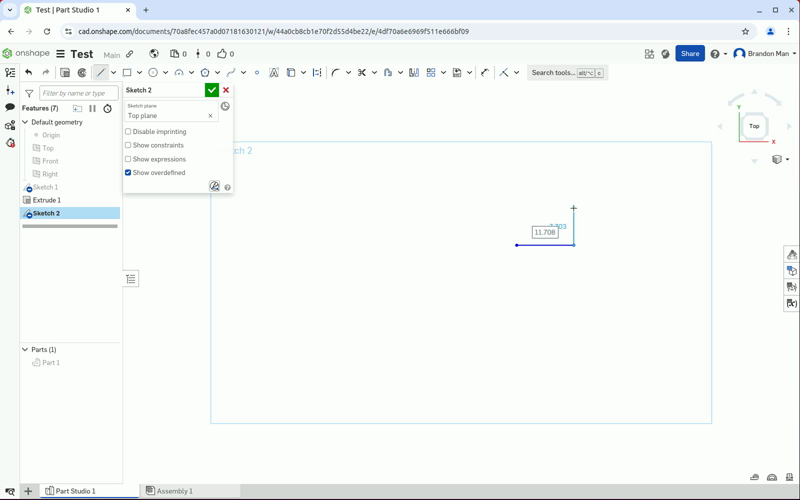
key_down(shift)
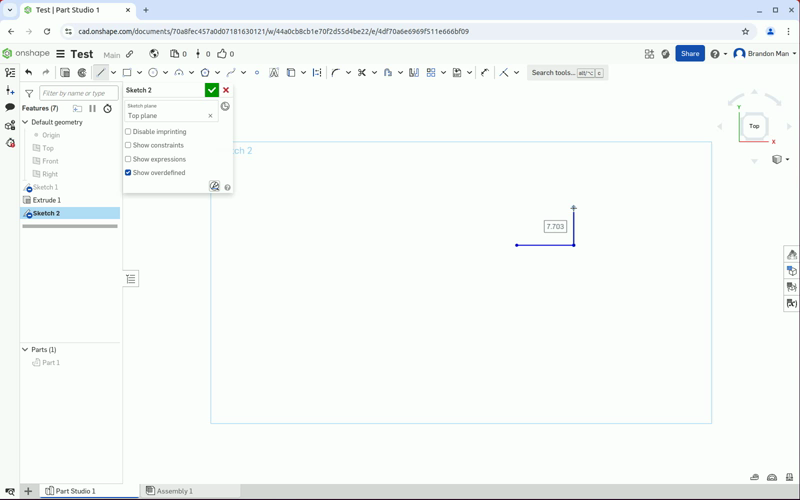
mouse_move(589, 207)
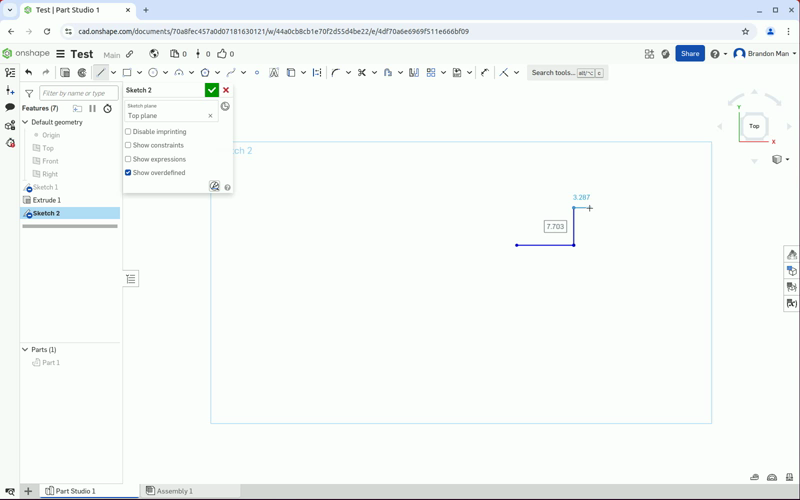
mouse_move(516, 207)
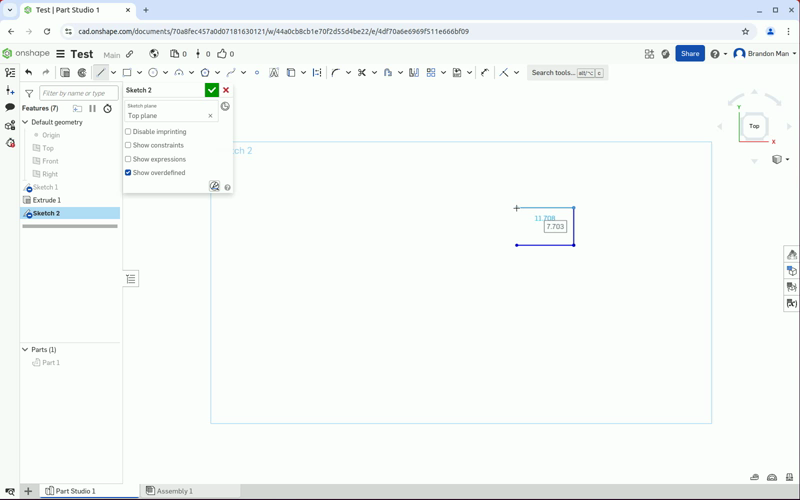
click(516, 207)
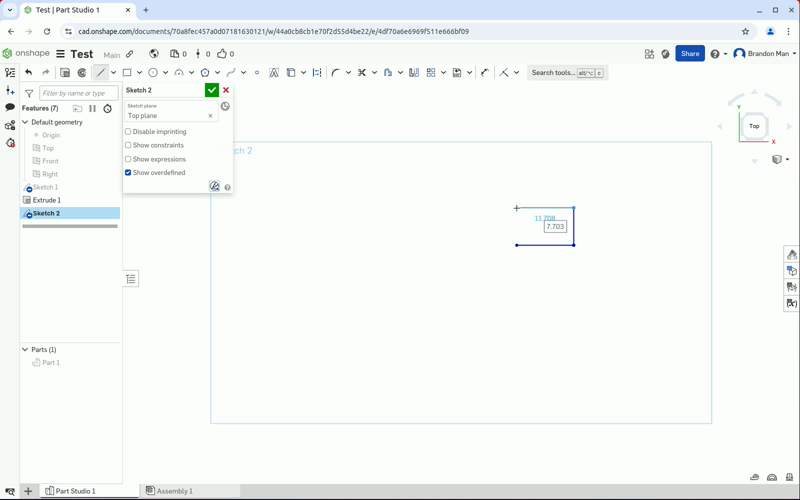
key_up(shift)
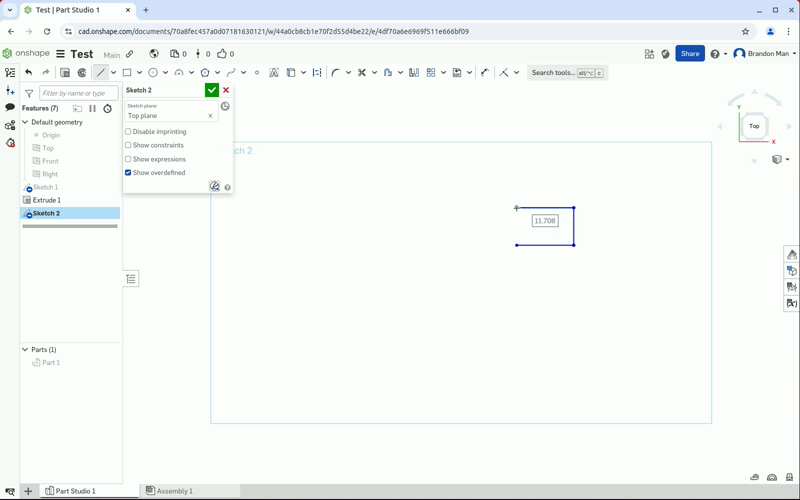
mouse_move(546, 207)
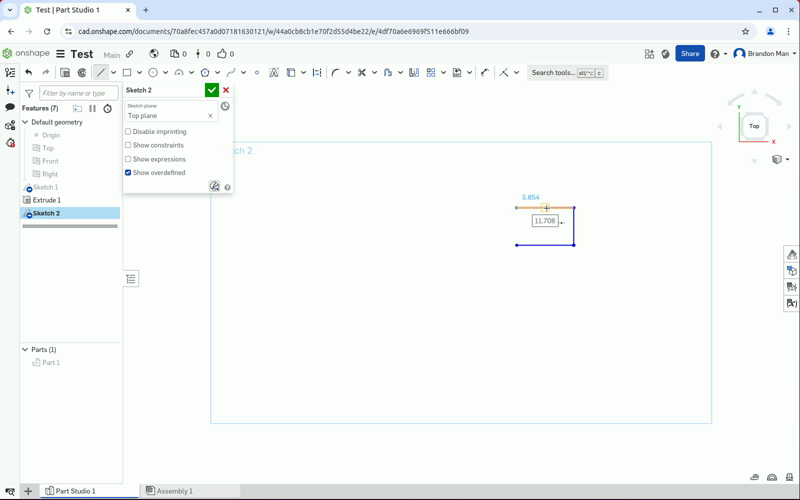
key_down(shift)
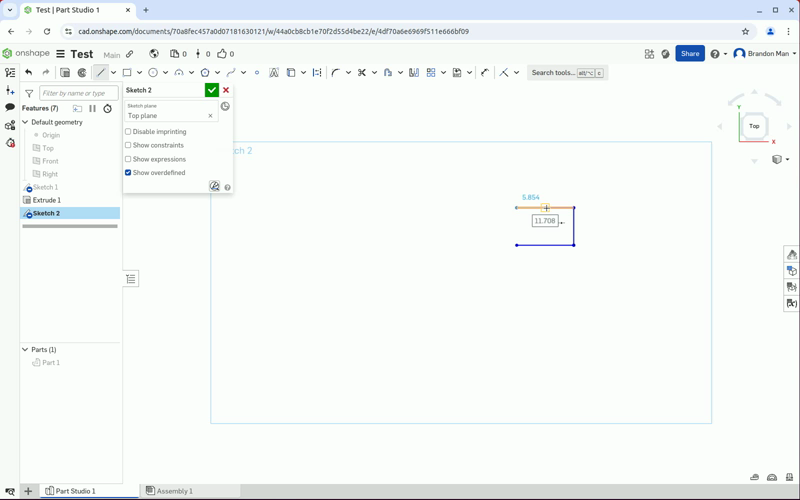
mouse_move(516, 245)
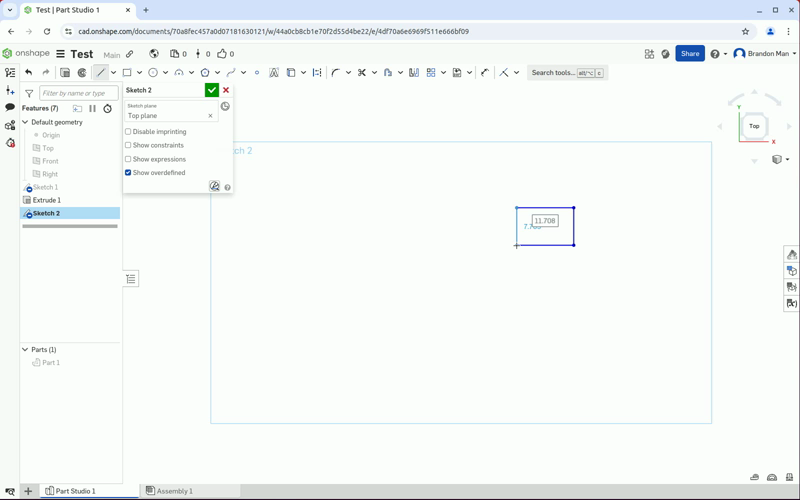
key_up(shift)
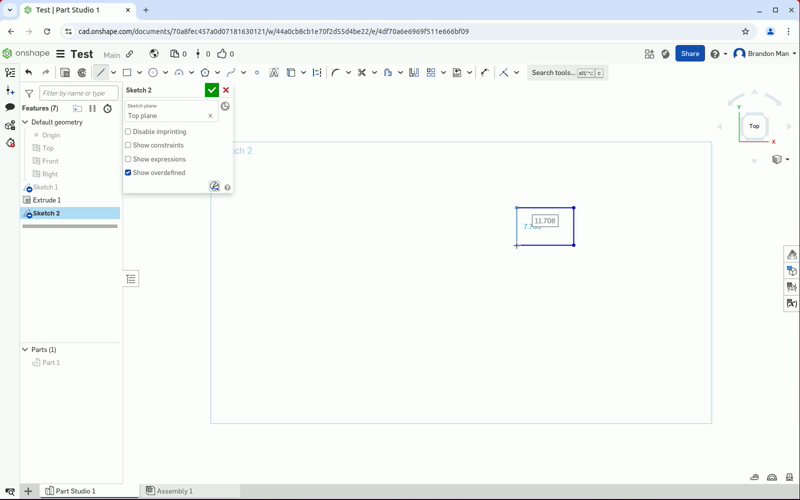
click(516, 245)
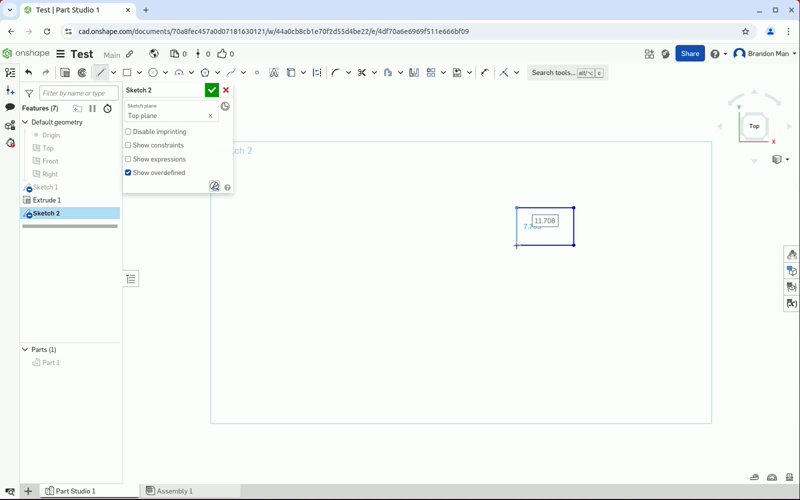
key(esc)
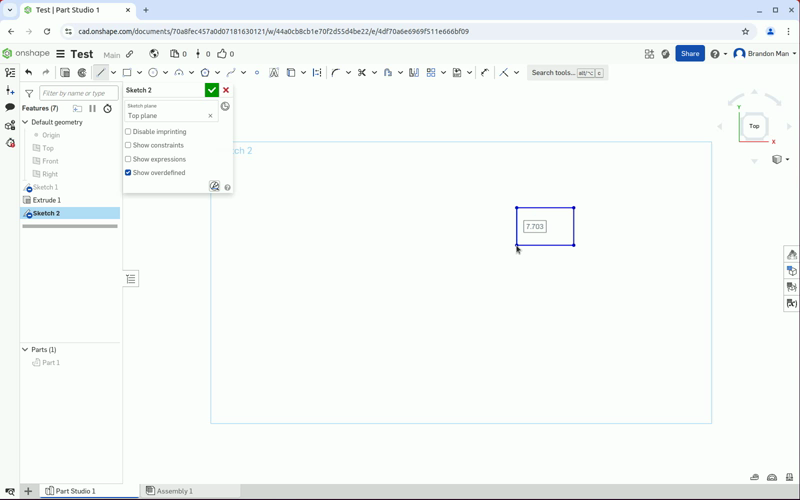
mouse_move(524, 237)
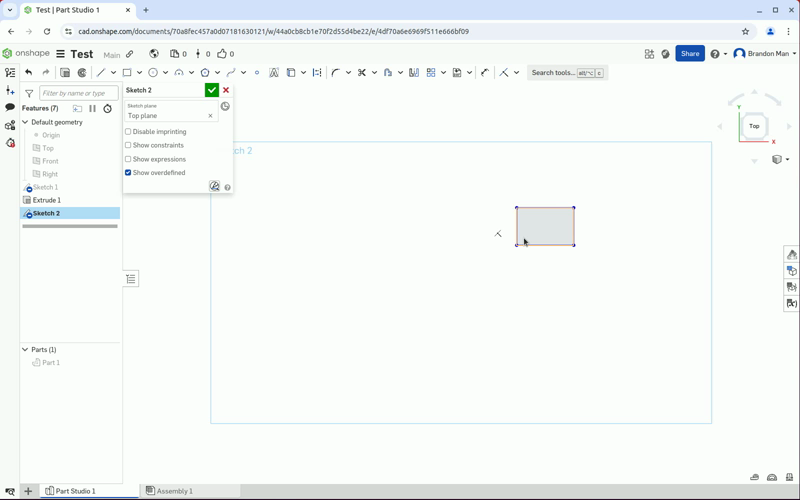
click(524, 237)
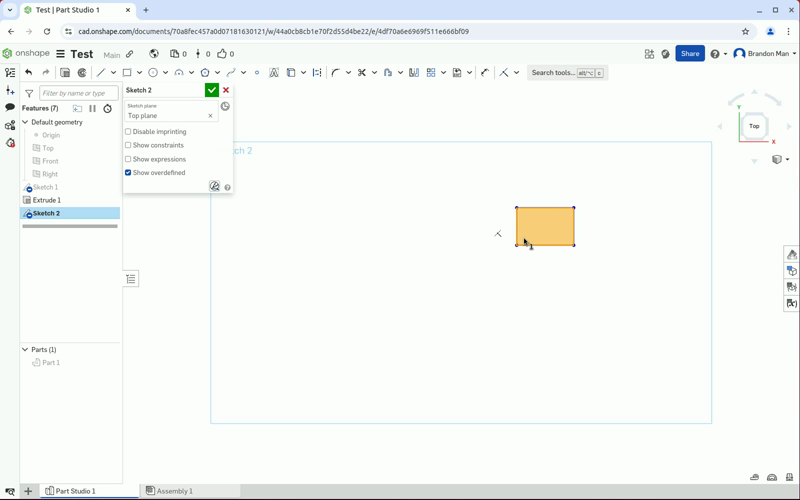
mouse_move(73, 352)
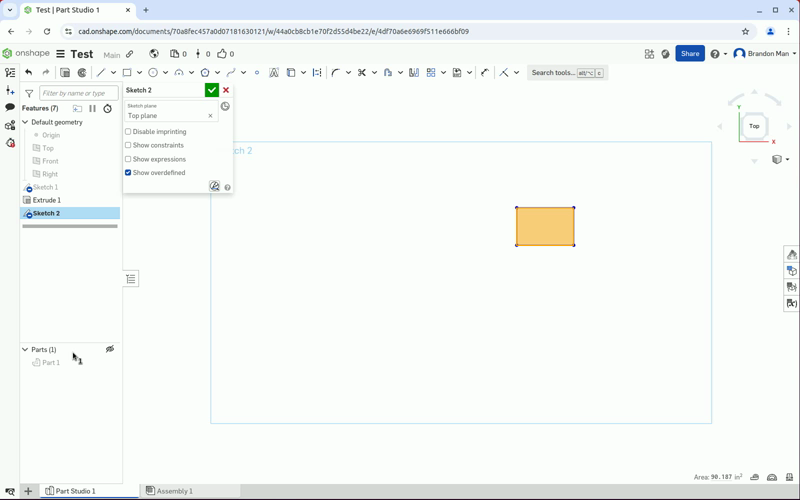
key(shift+y)
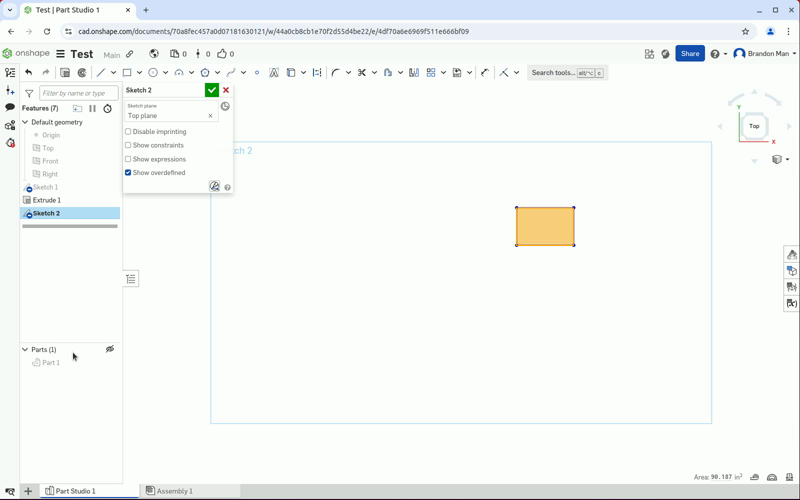
key(shift+e)
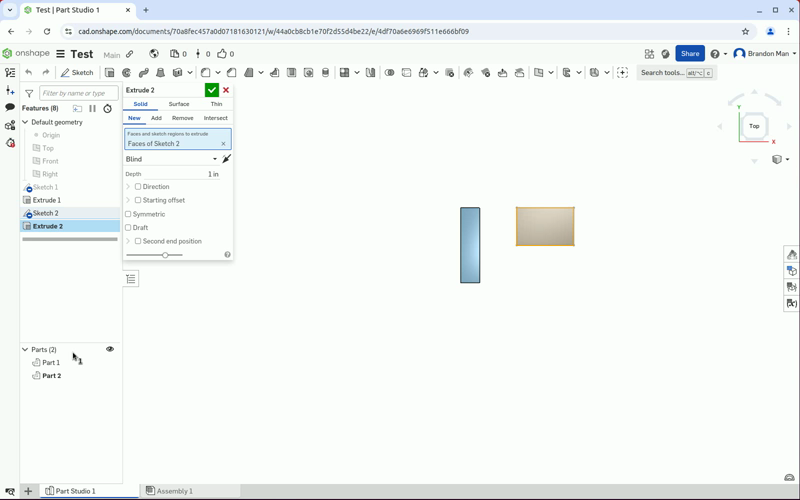
mouse_move(143, 106)
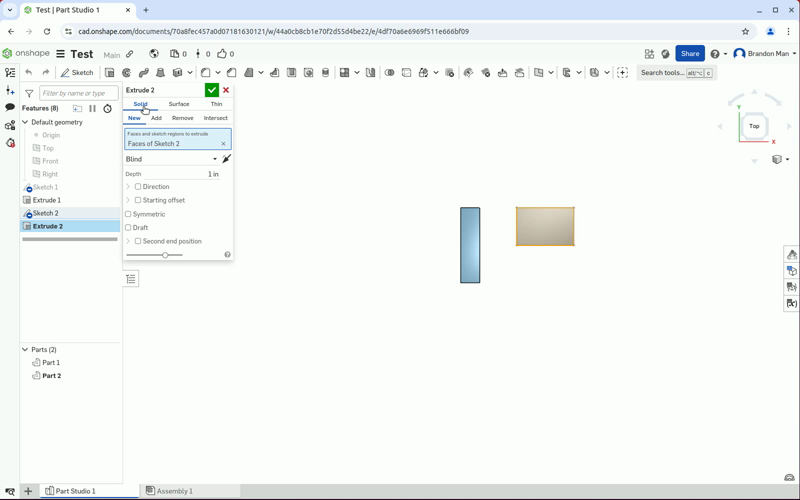
click(143, 106)
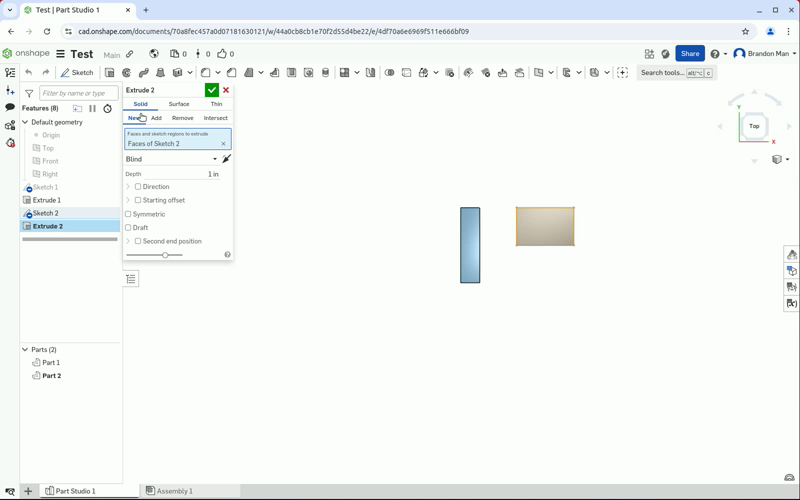
mouse_move(137, 120)
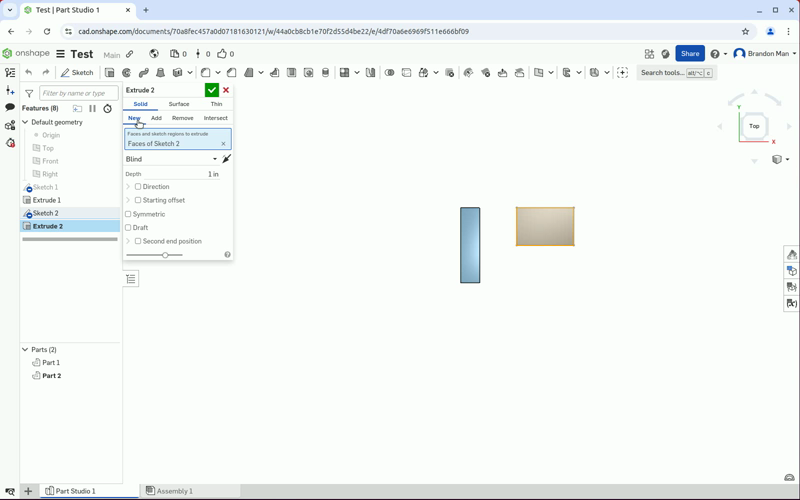
click(137, 120)
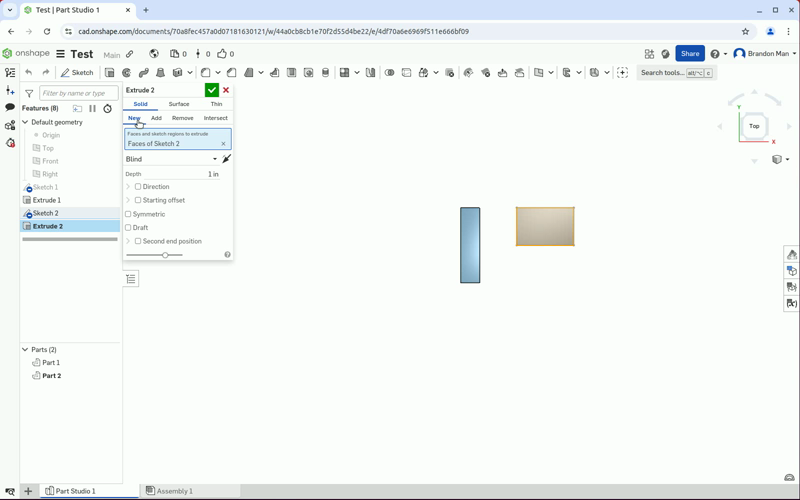
key(tab, 4)
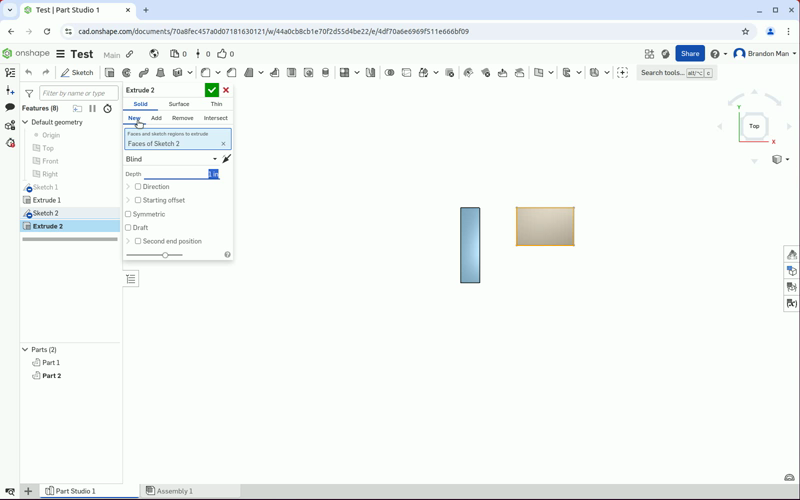
text(15.405)
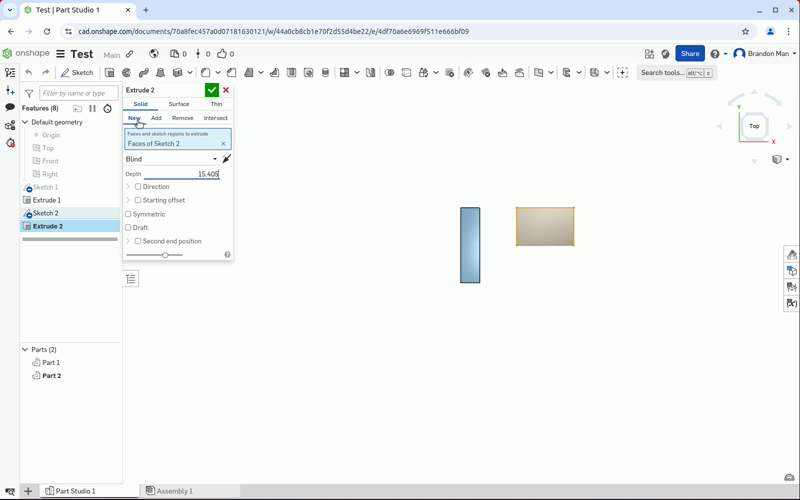
key(enter)
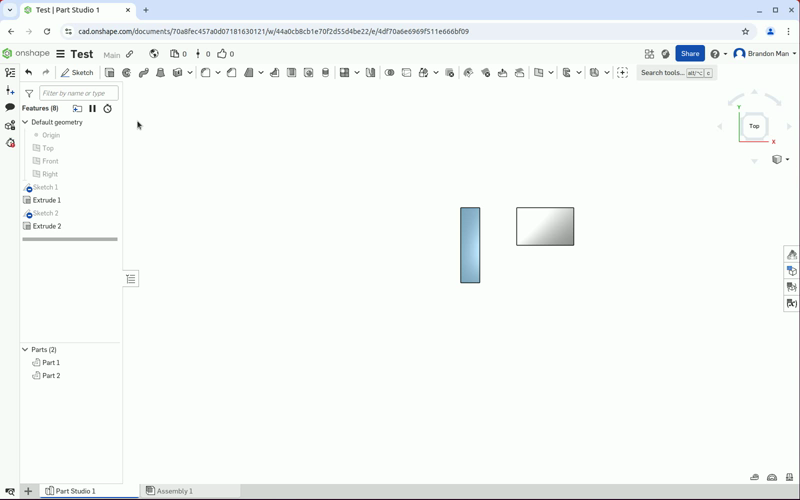
key(shift+h)
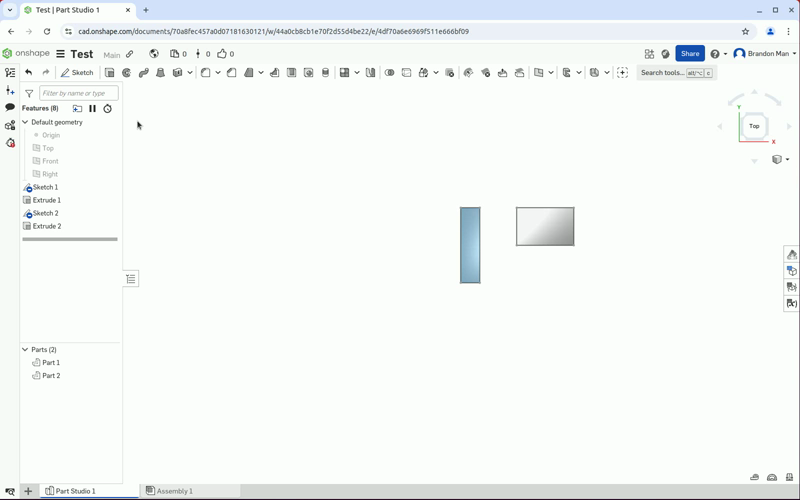
key(shift+h)
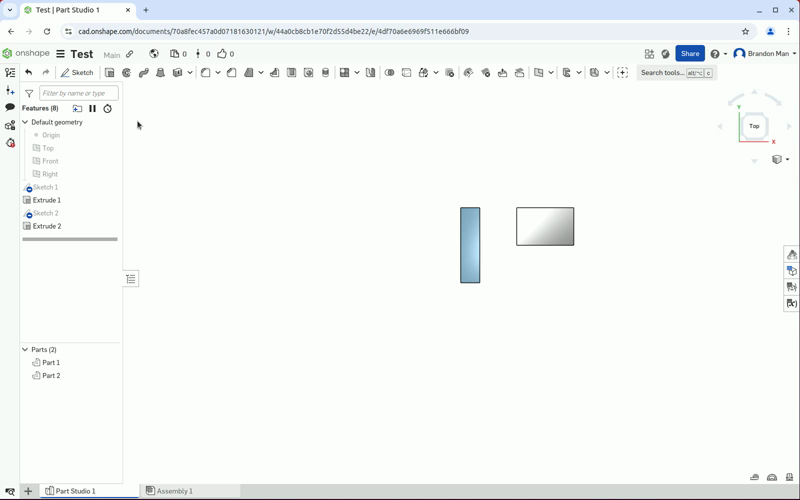
mouse_move(73, 189)
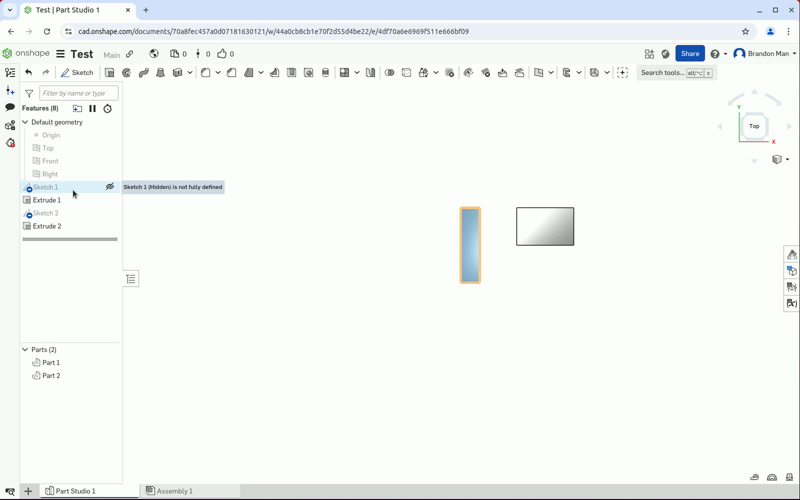
click(73, 189)
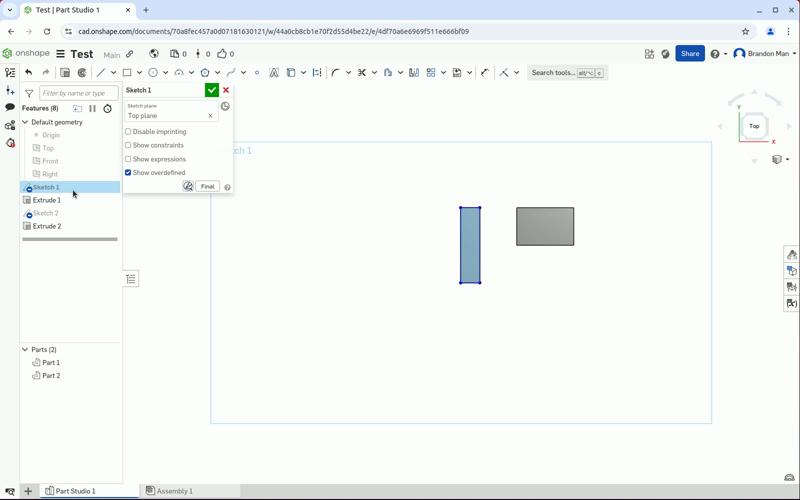
mouse_move(229, 92)
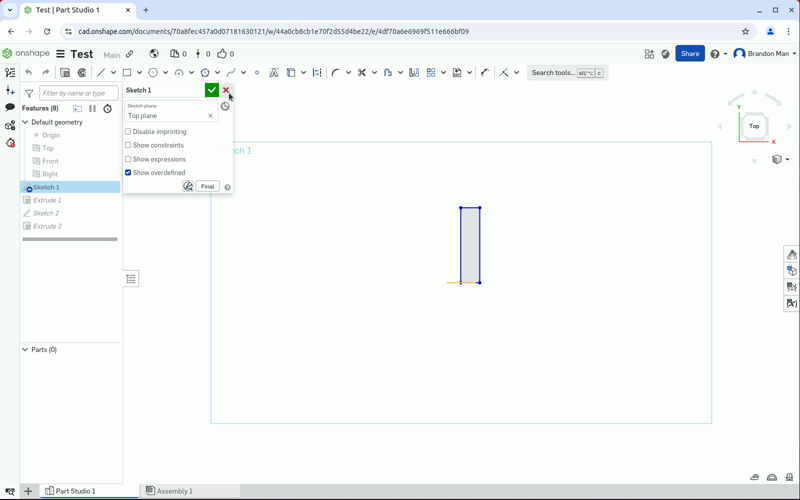
click(229, 92)
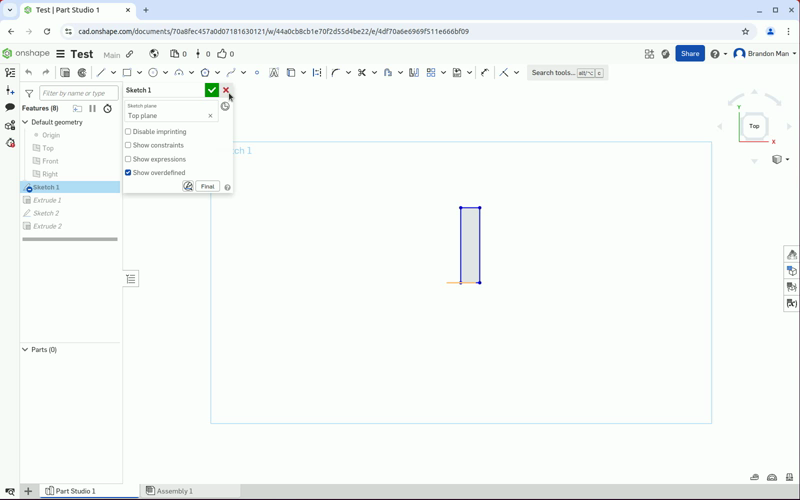
key(shift+s)
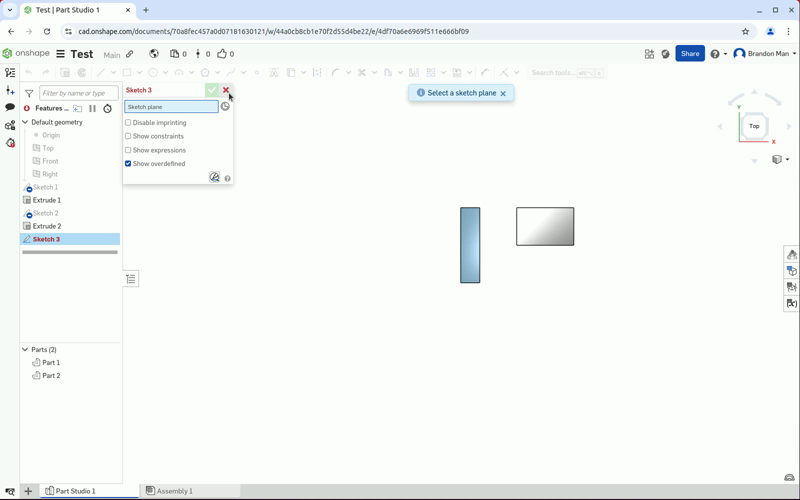
mouse_move(73, 150)
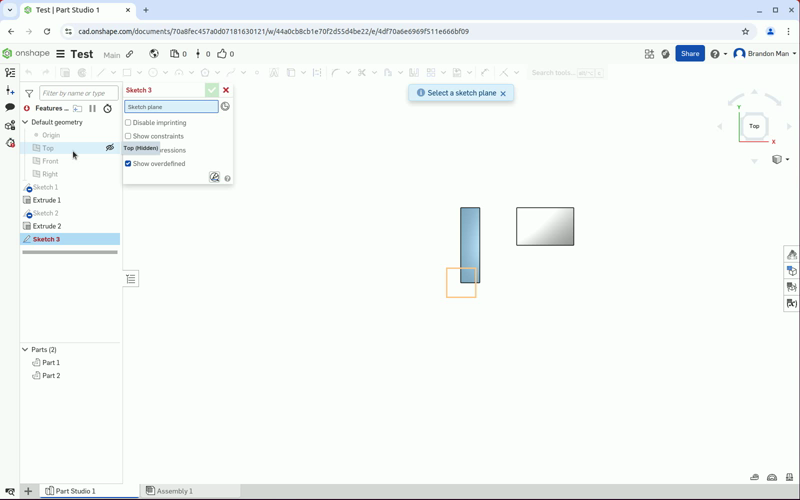
click(73, 150)
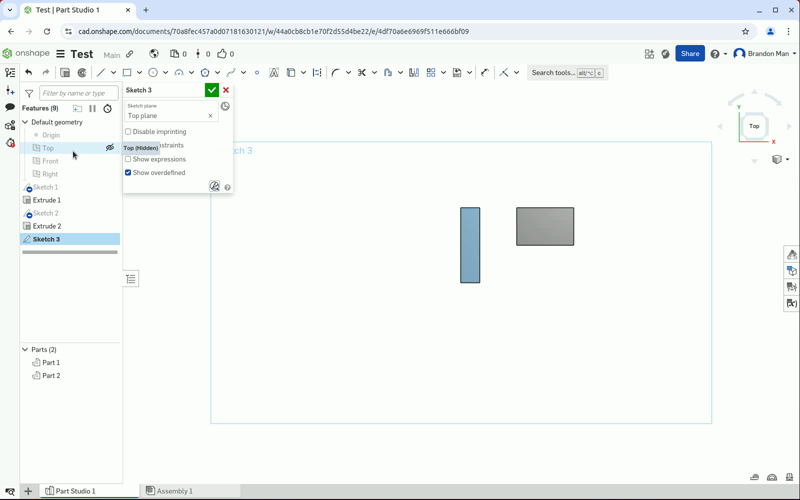
mouse_move(73, 352)
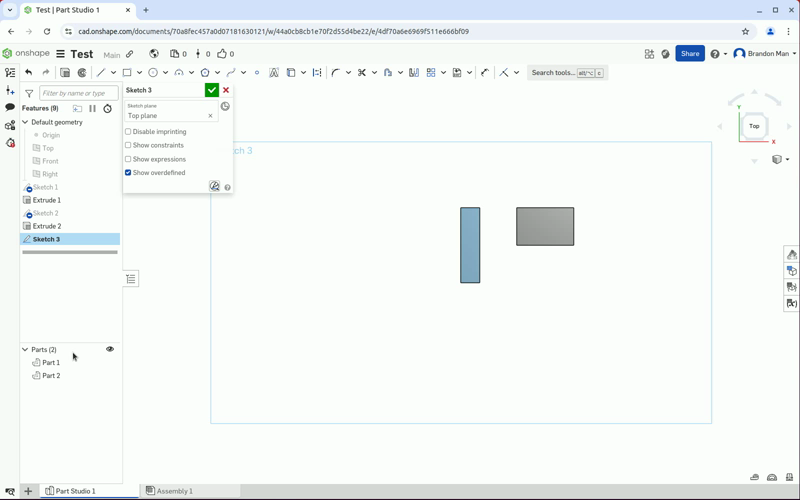
key(y)
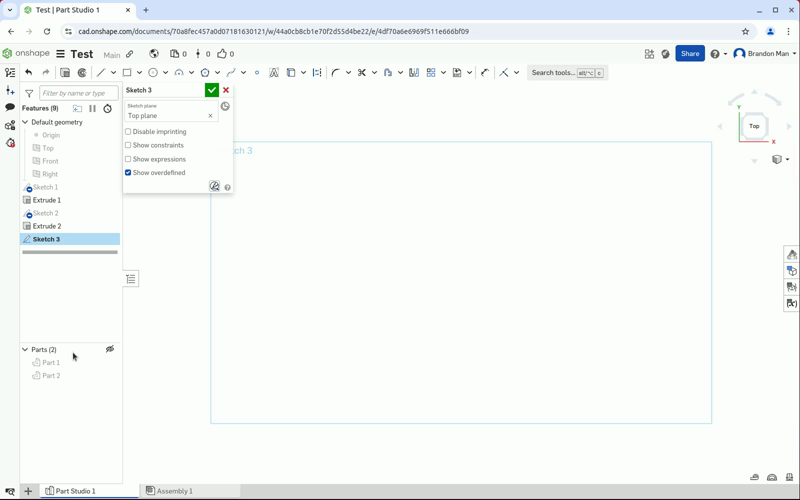
key(l)
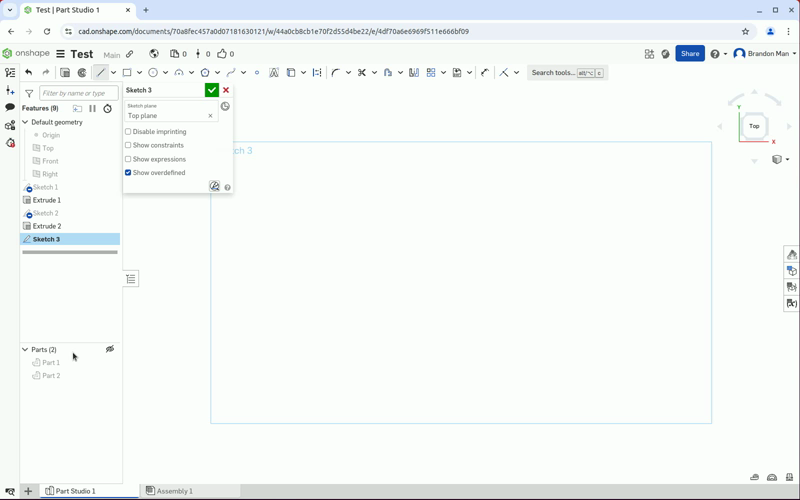
key_down(shift)
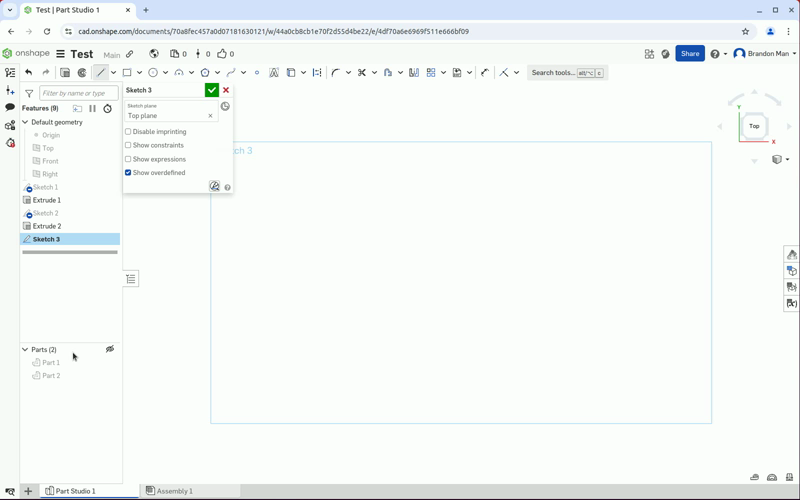
mouse_move(479, 282)
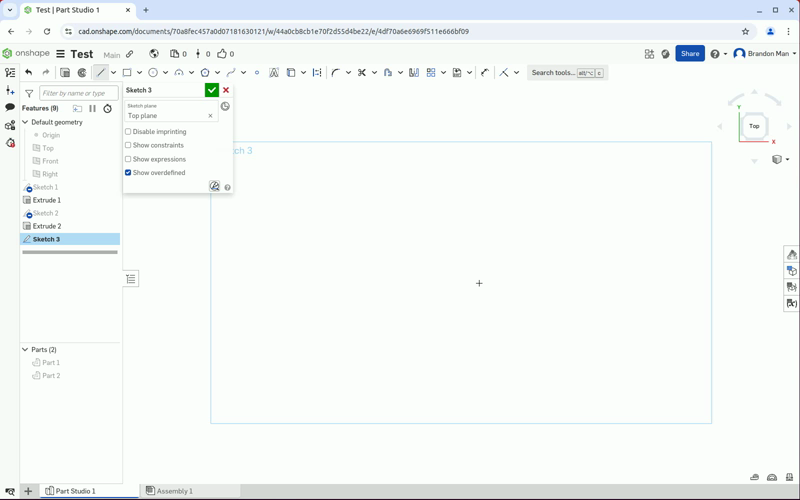
click(479, 282)
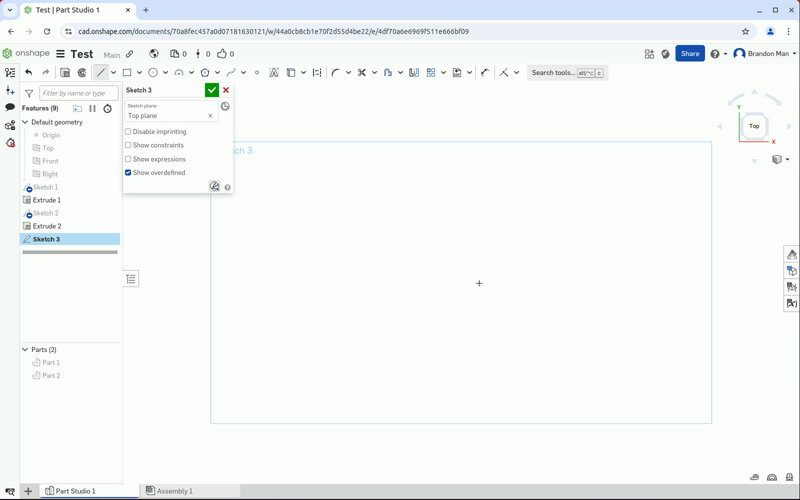
key_up(shift)
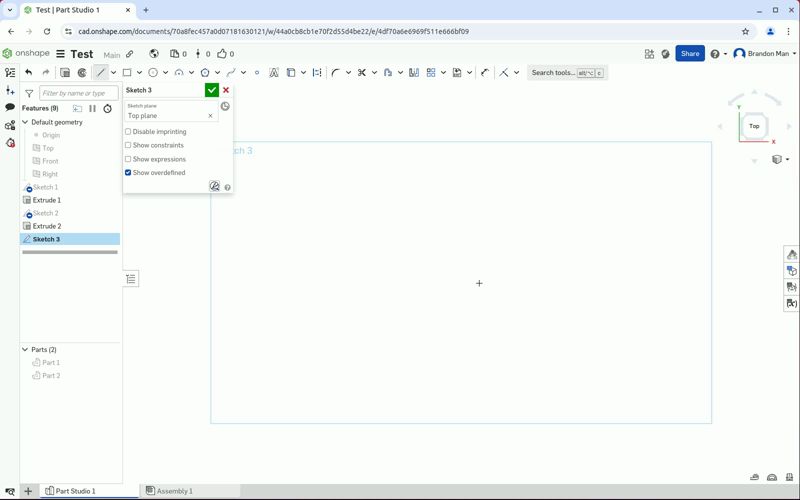
key_down(shift)
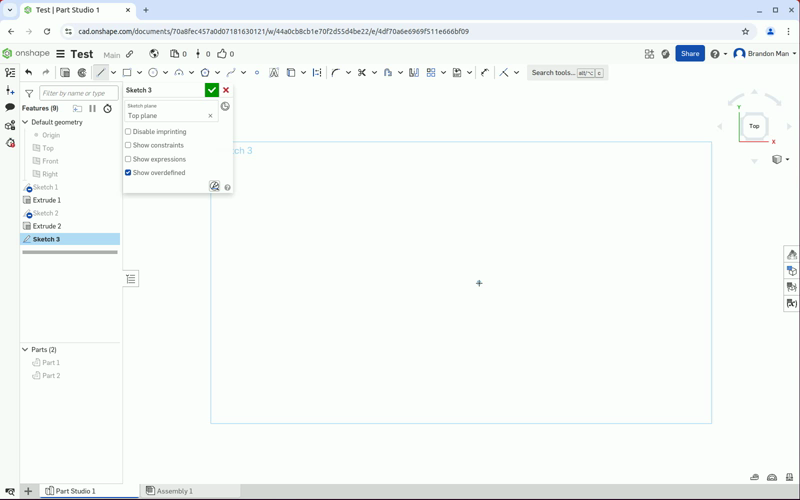
mouse_move(509, 282)
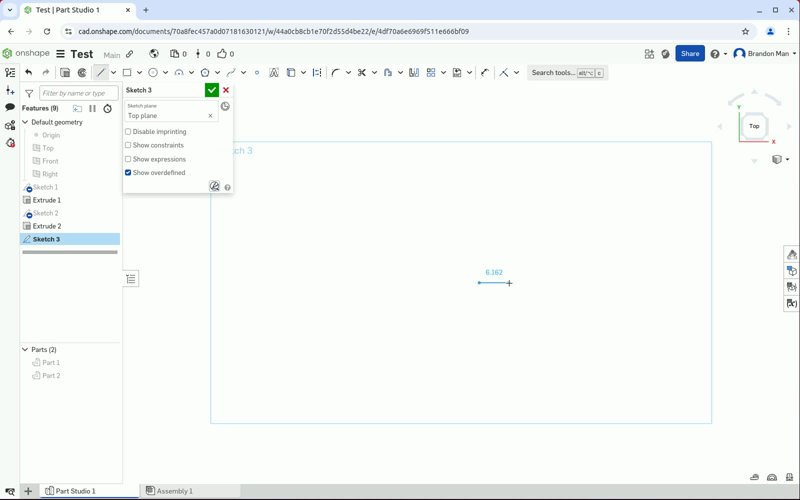
mouse_move(517, 282)
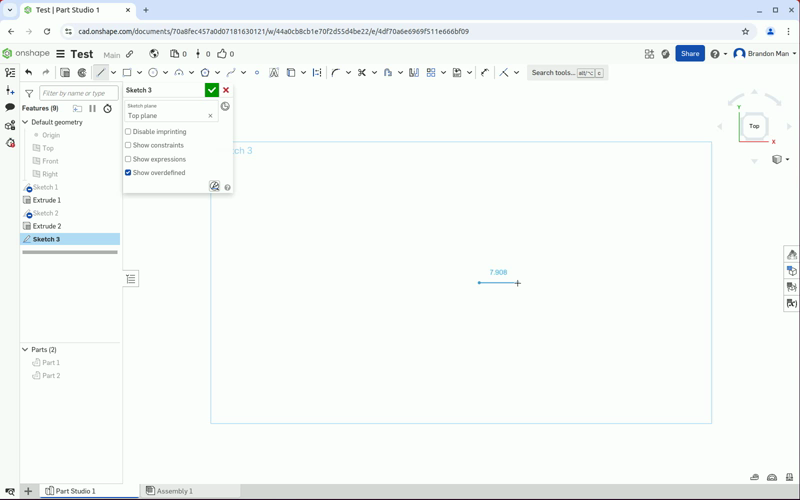
click(517, 282)
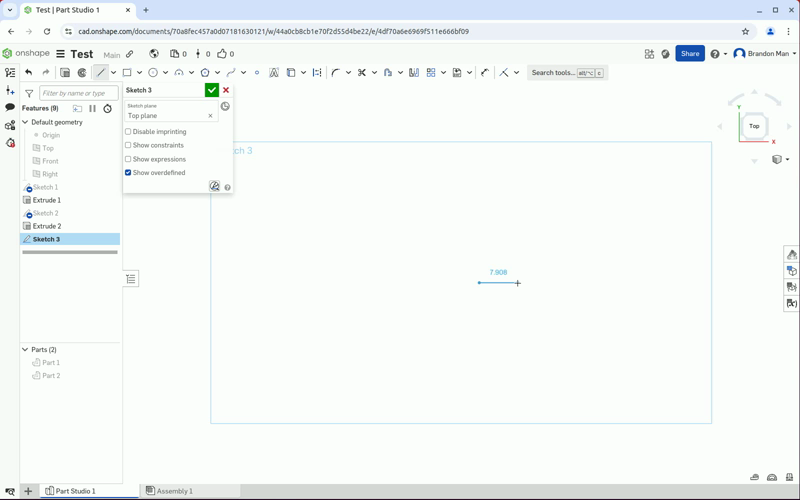
key_up(shift)
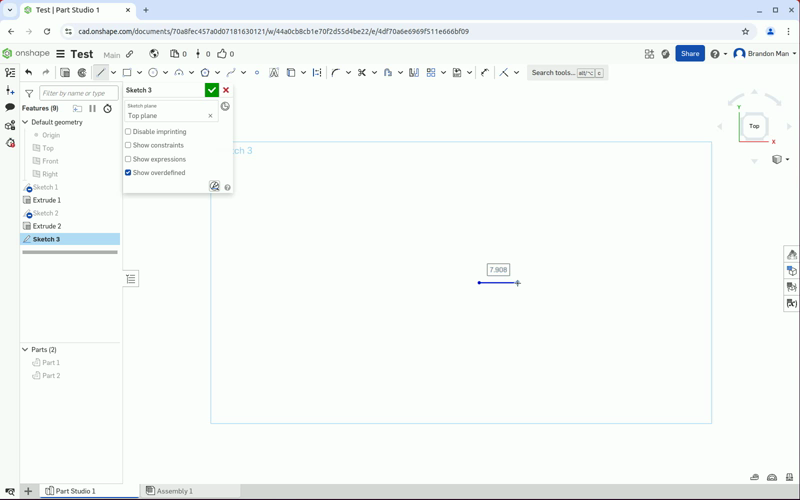
key_down(shift)
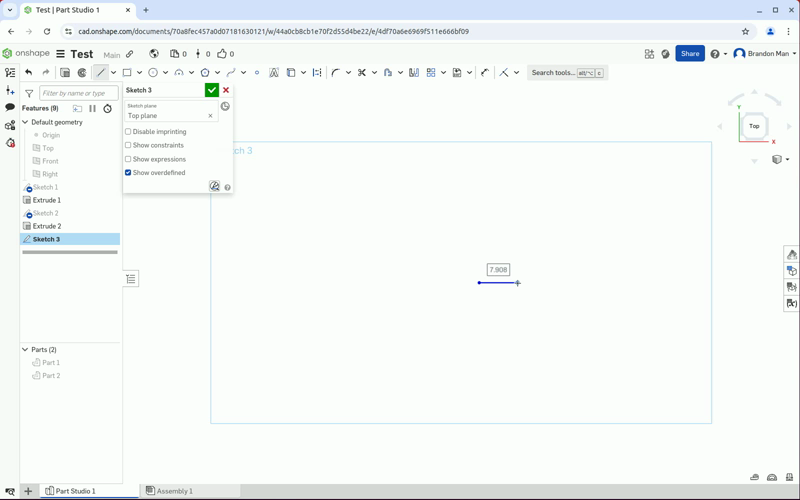
mouse_move(547, 282)
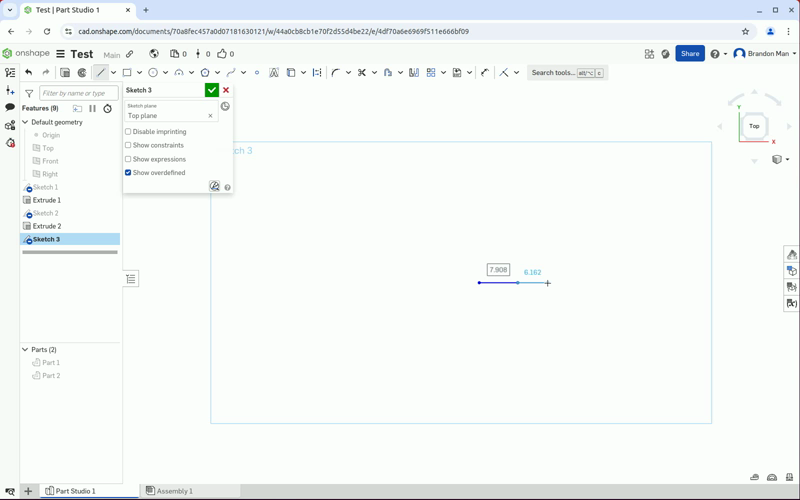
mouse_move(517, 244)
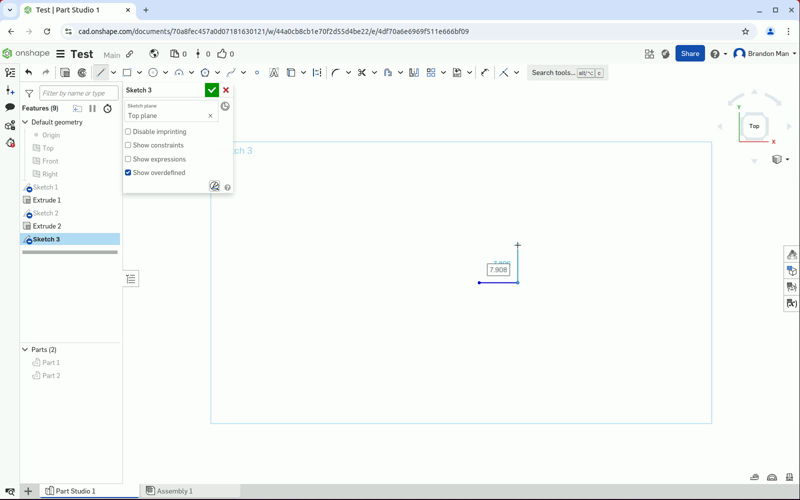
click(517, 244)
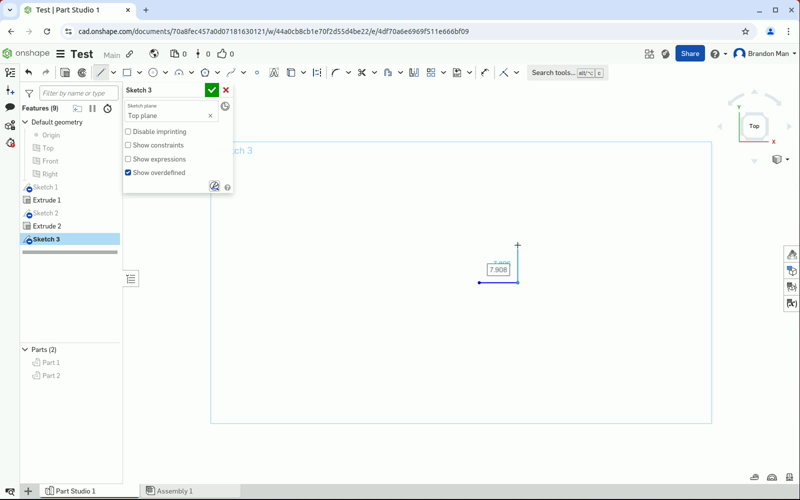
key_up(shift)
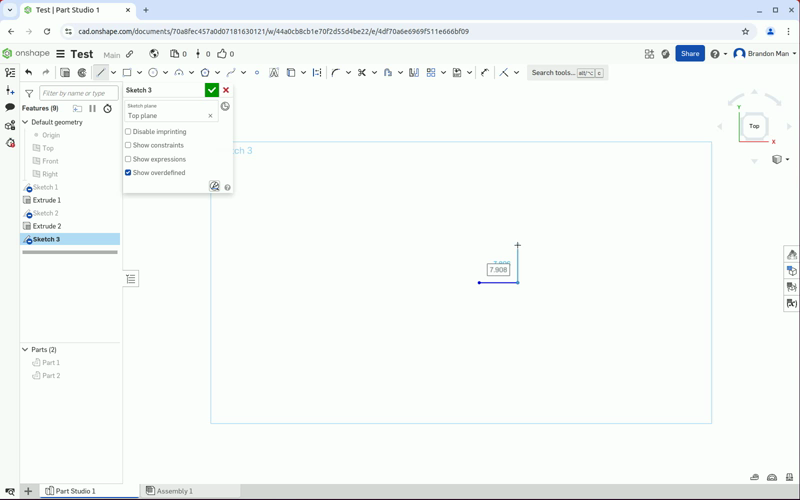
key_down(shift)
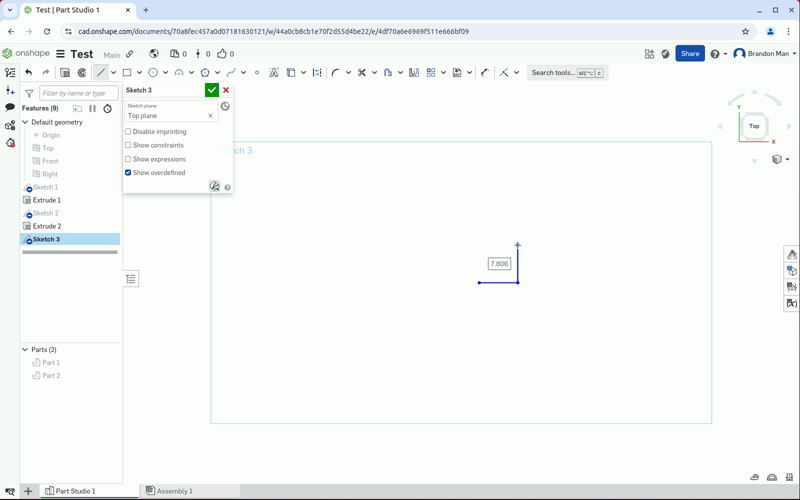
mouse_move(547, 244)
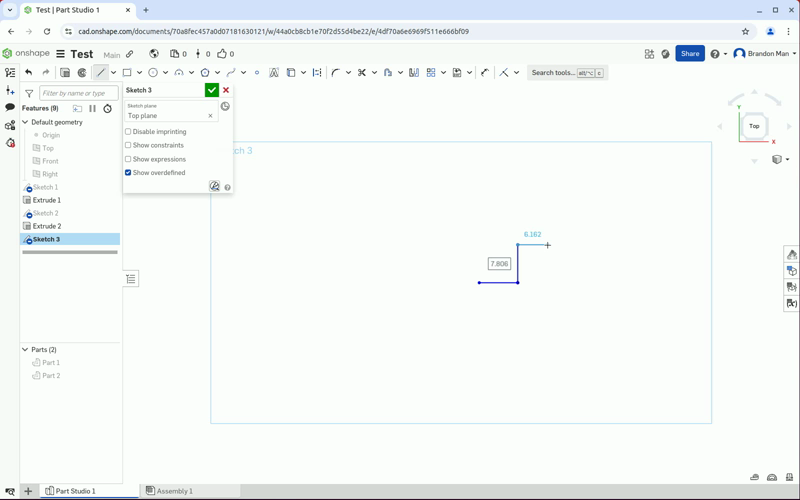
mouse_move(517, 207)
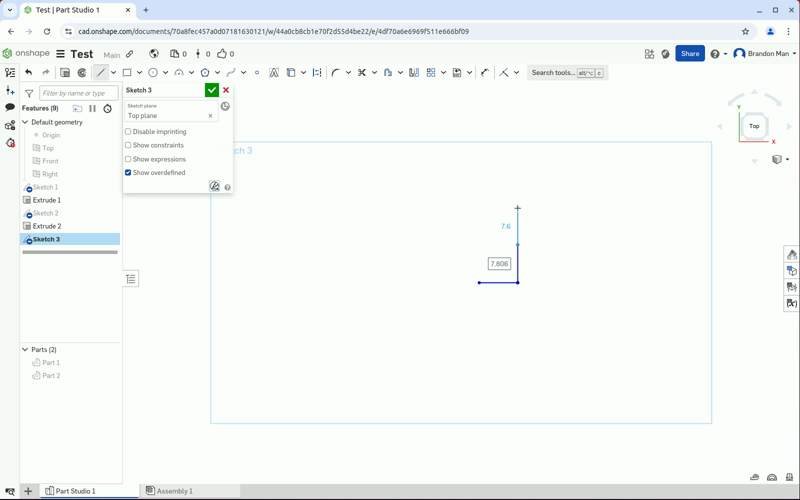
click(517, 207)
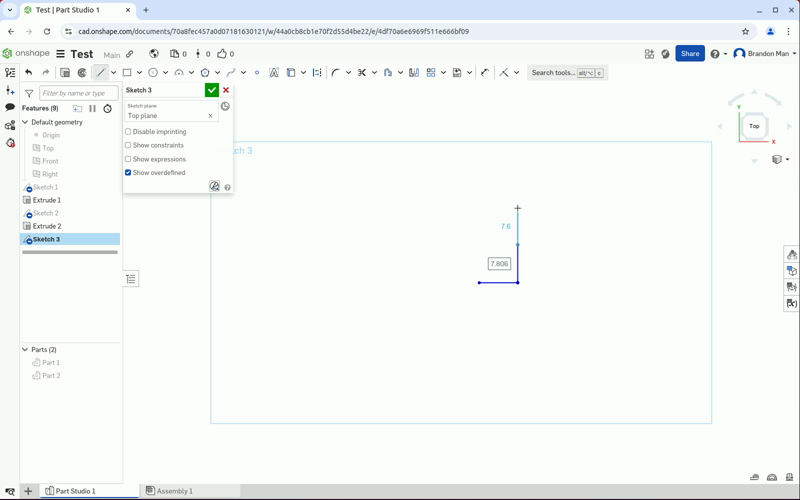
key_up(shift)
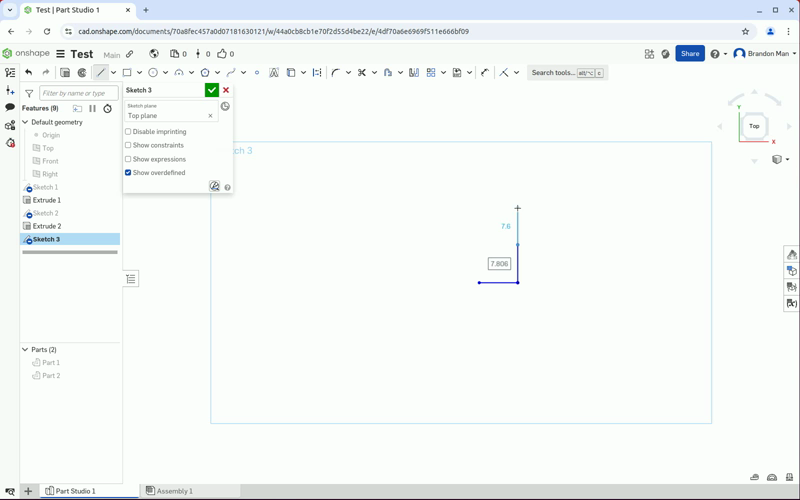
key_down(shift)
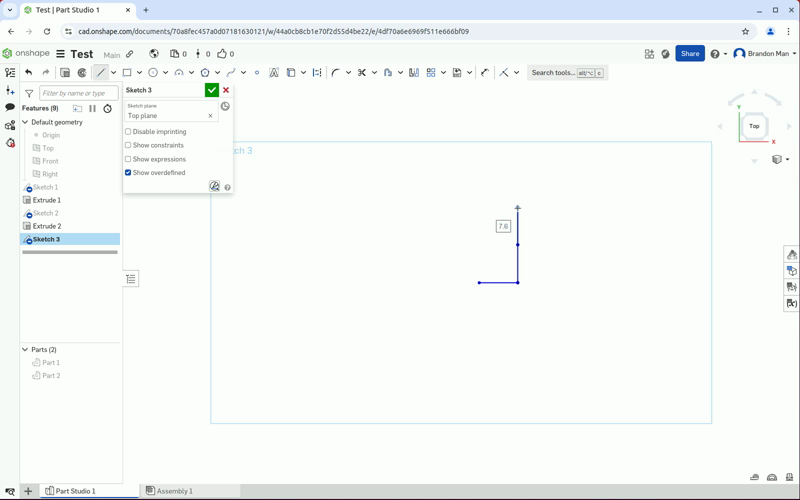
mouse_move(547, 207)
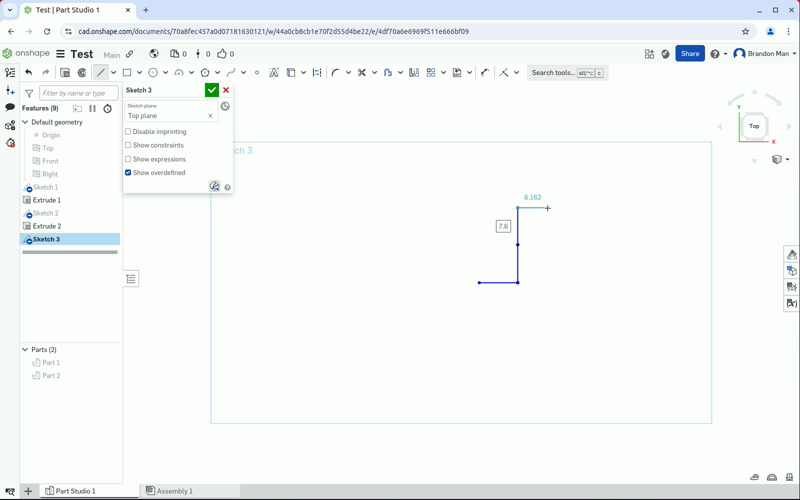
mouse_move(479, 207)
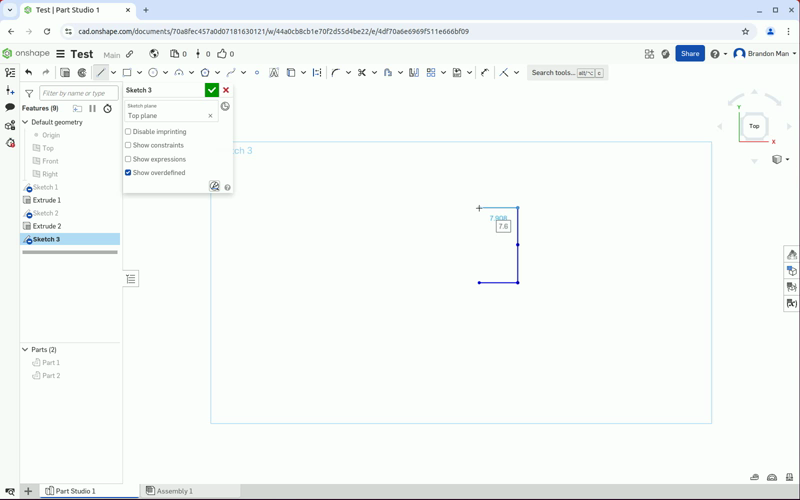
click(479, 207)
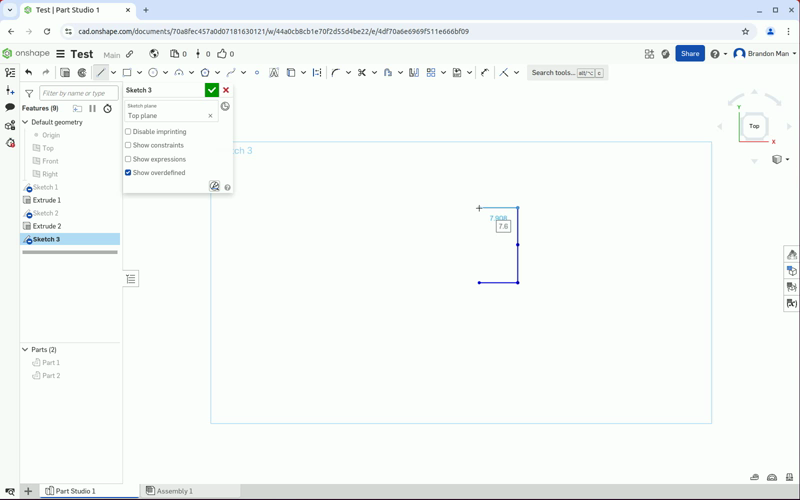
key_up(shift)
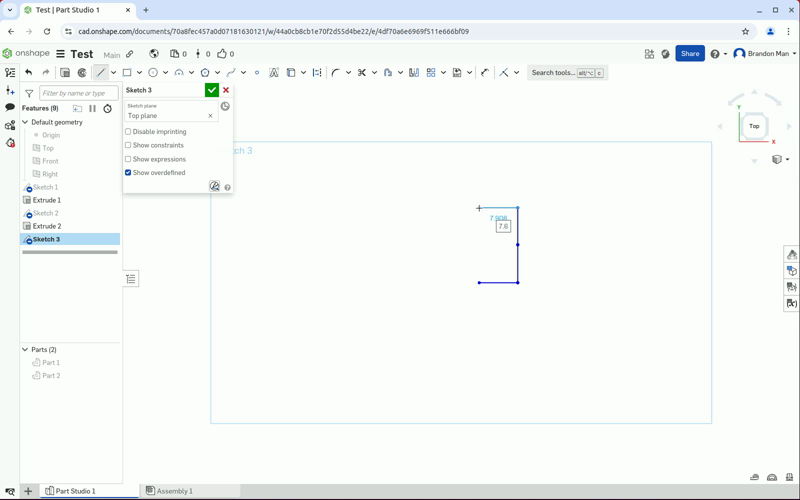
key_down(shift)
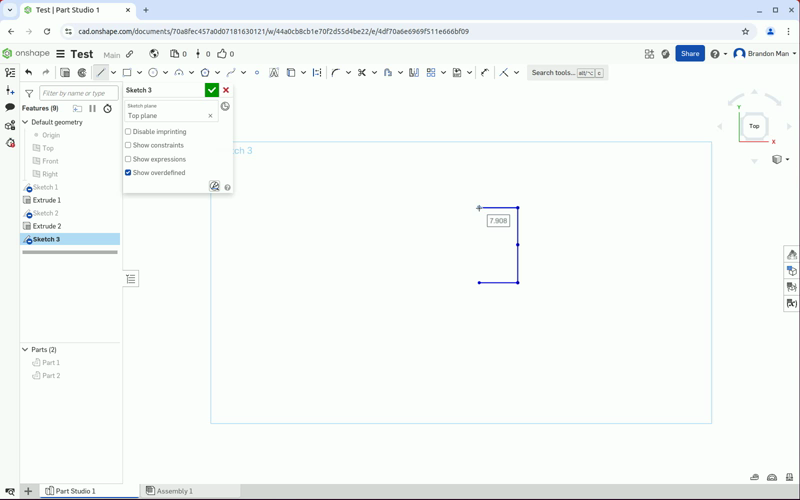
mouse_move(479, 282)
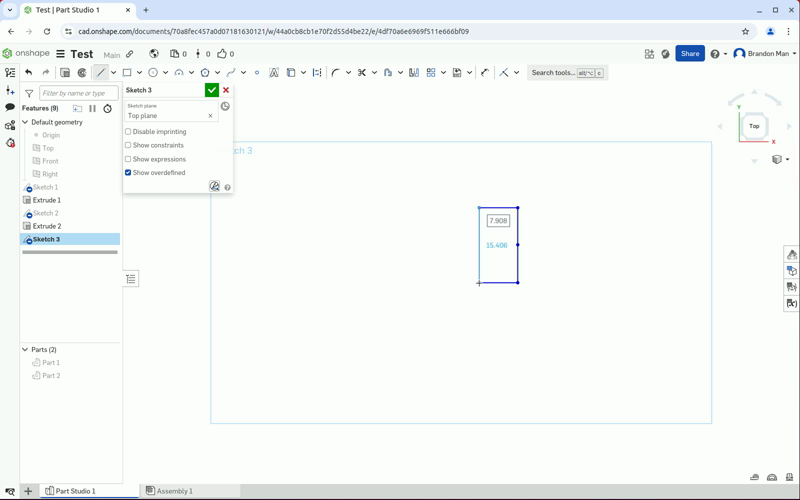
key_up(shift)
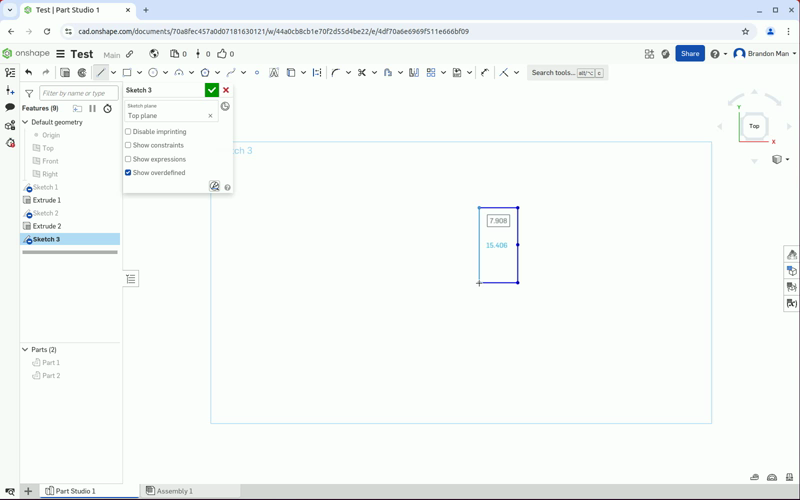
click(479, 282)
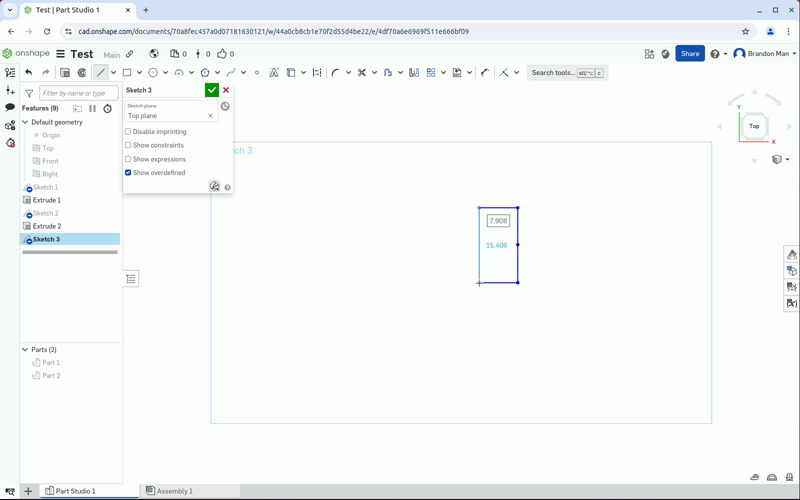
key(esc)
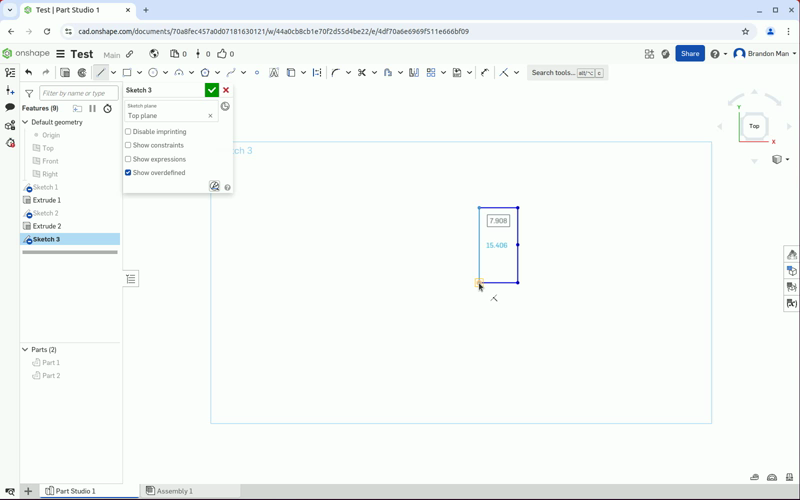
key(a)
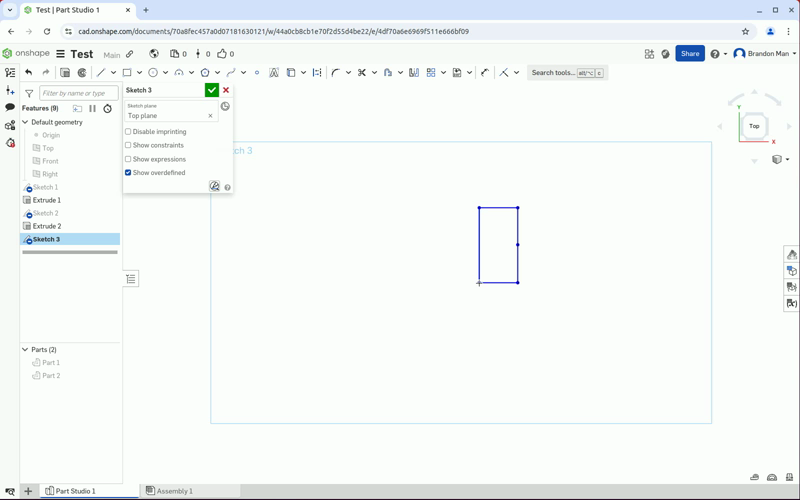
key_down(shift)
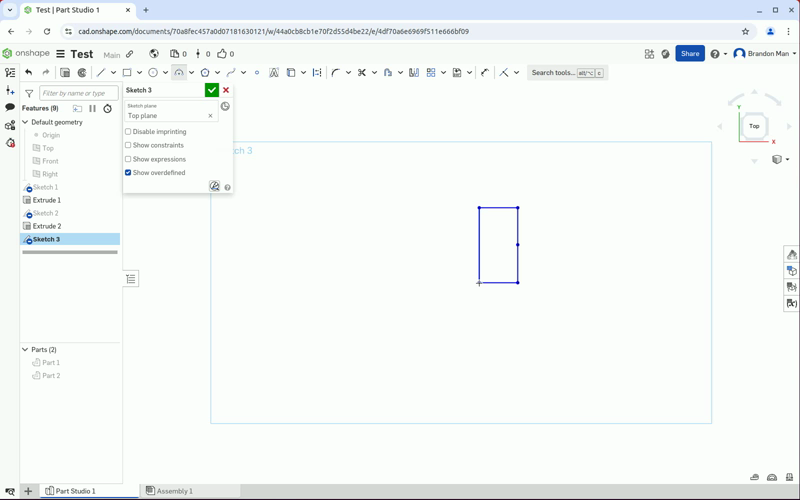
mouse_move(489, 264)
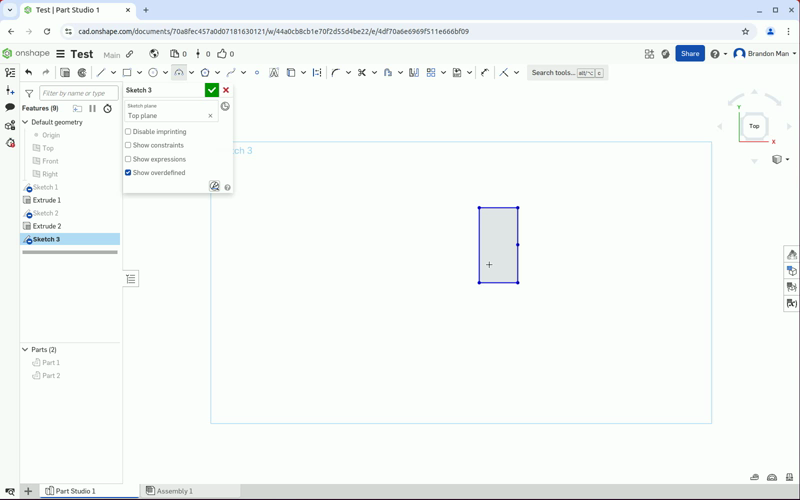
click(489, 264)
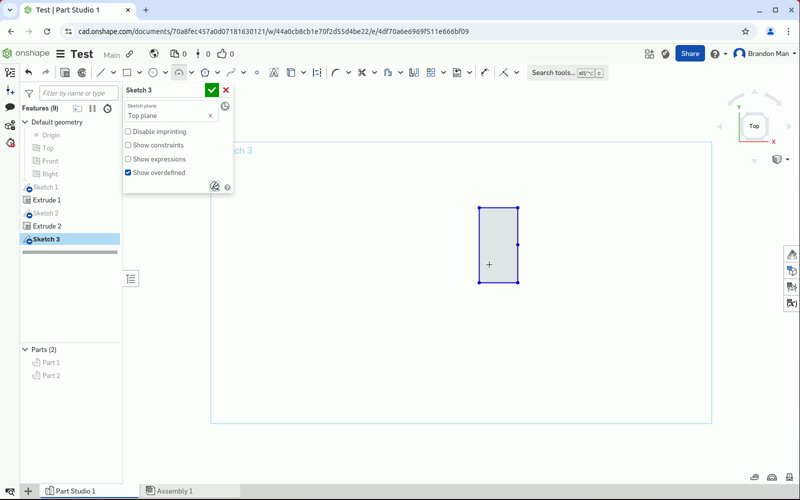
key_up(shift)
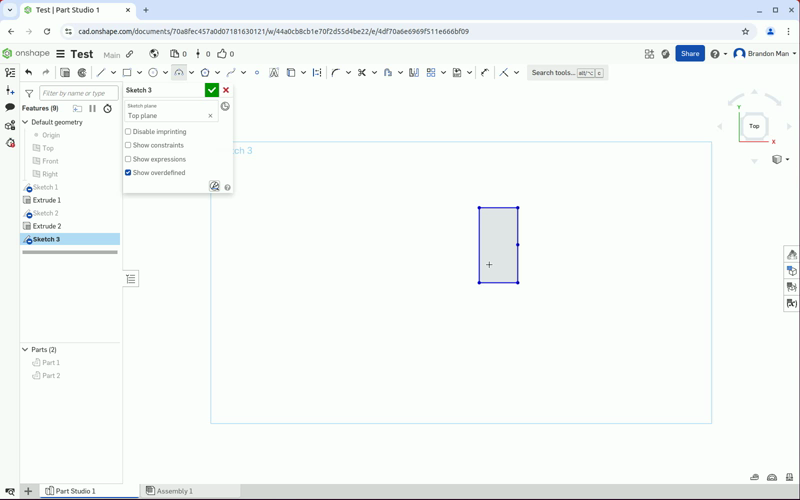
key_down(shift)
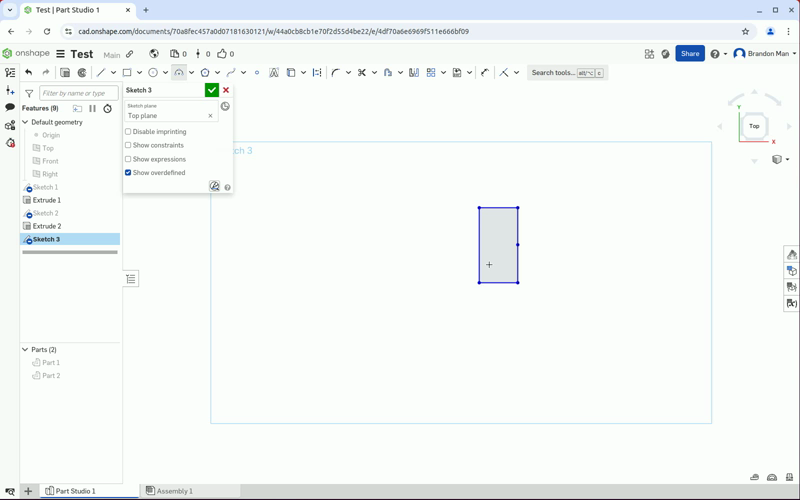
mouse_move(508, 264)
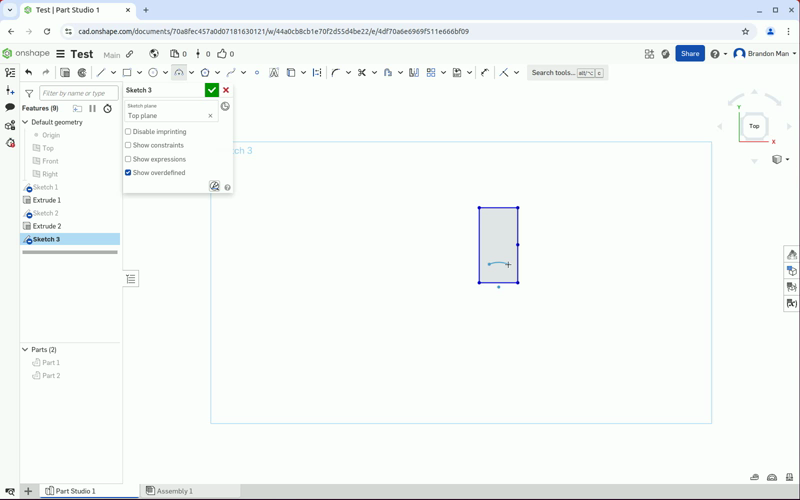
click(508, 264)
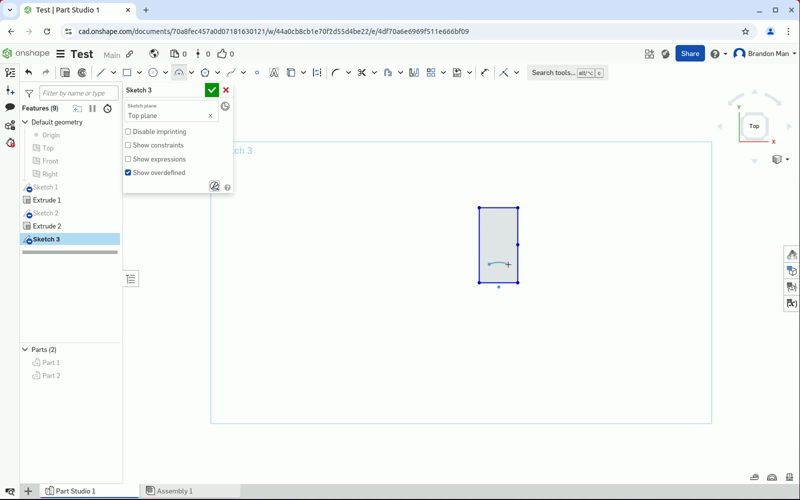
mouse_move(498, 273)
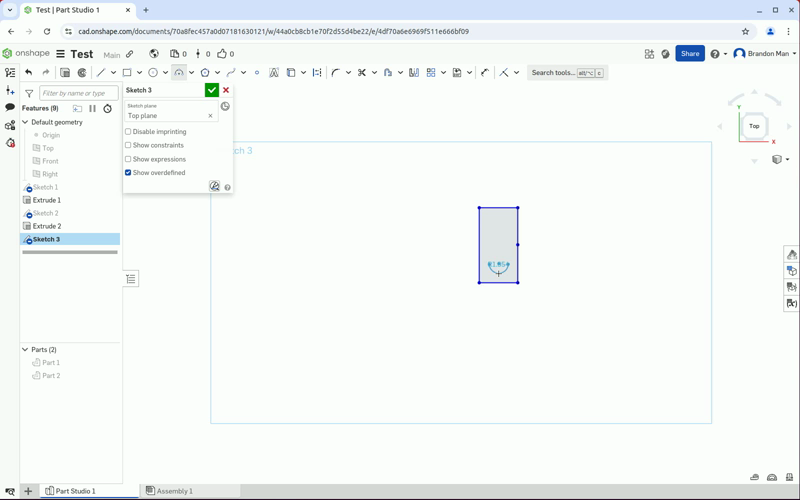
click(498, 273)
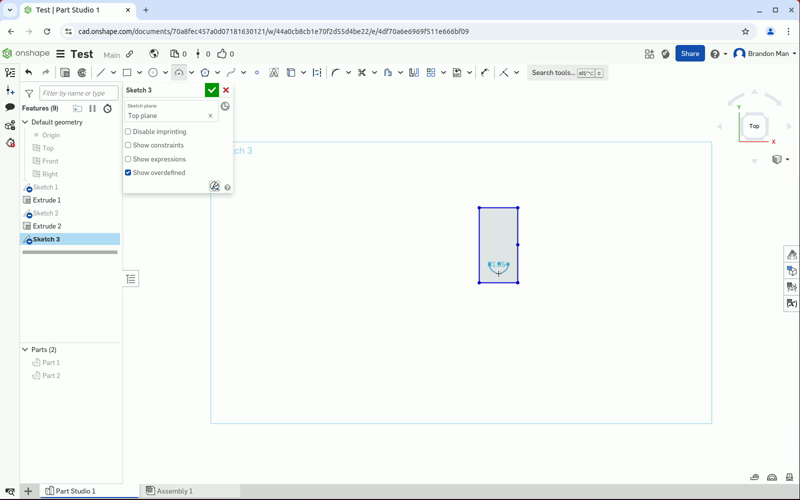
key_up(shift)
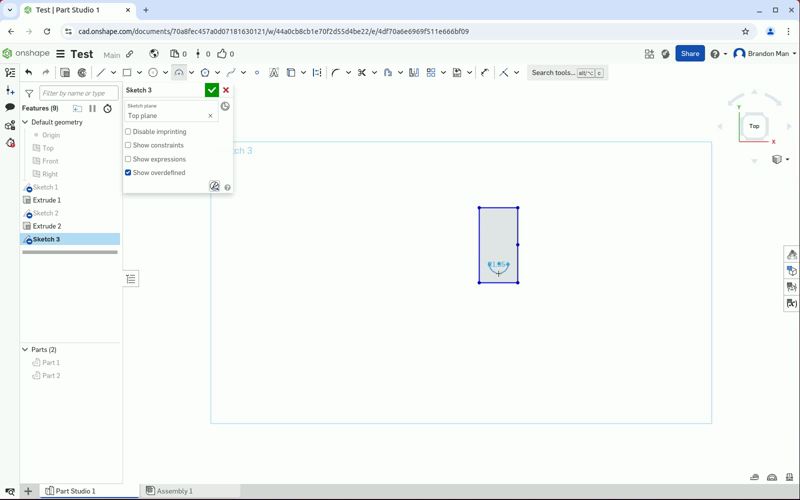
key(esc)
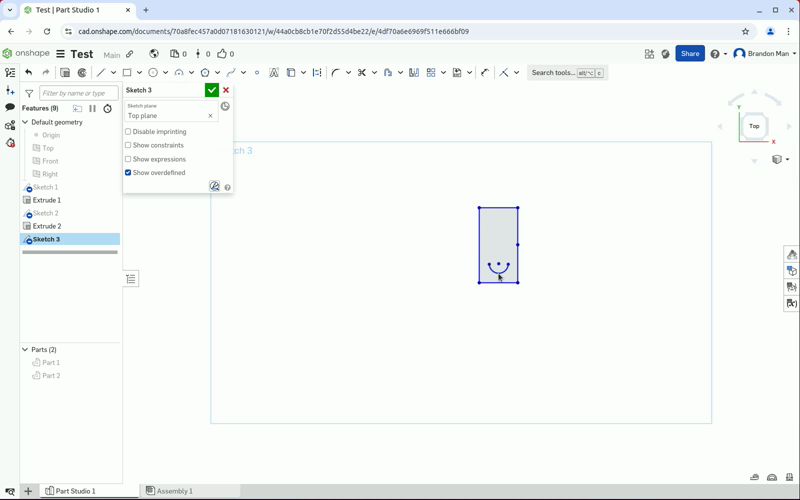
key(l)
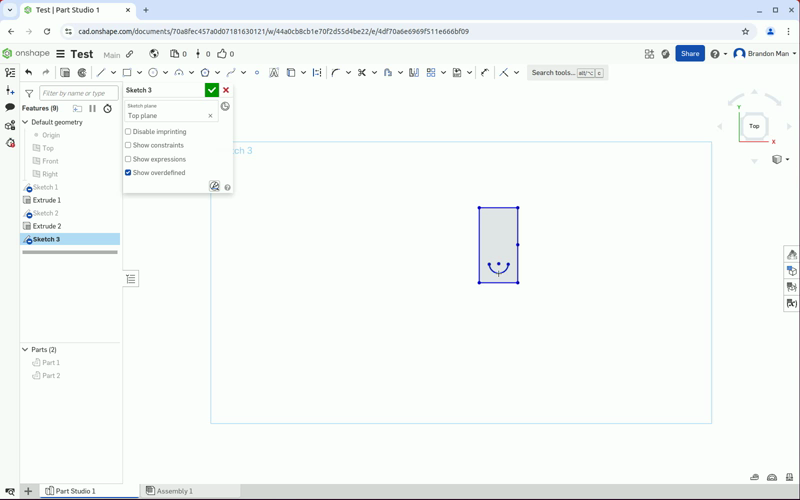
mouse_move(508, 264)
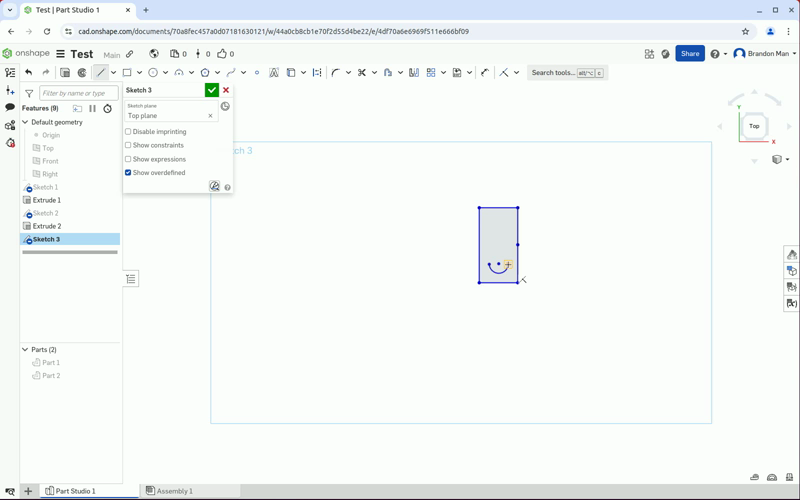
click(508, 264)
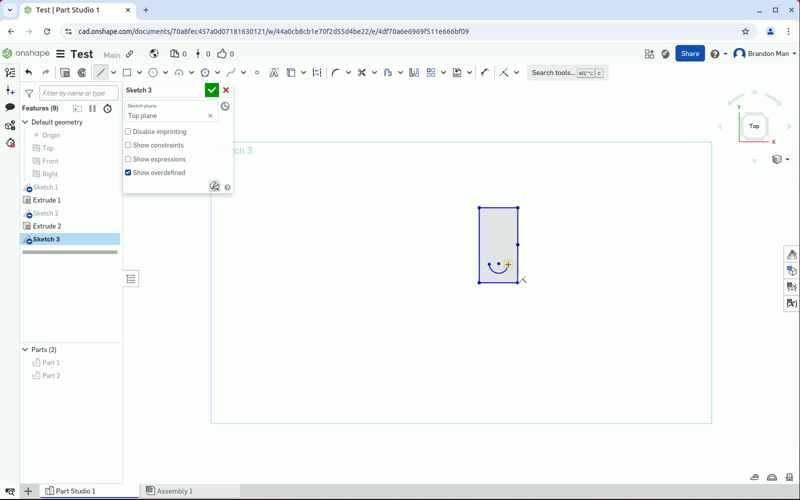
key_down(shift)
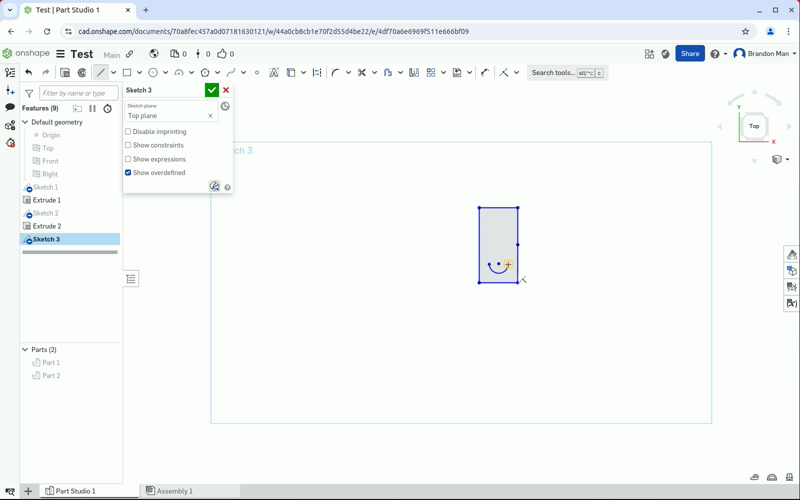
mouse_move(538, 264)
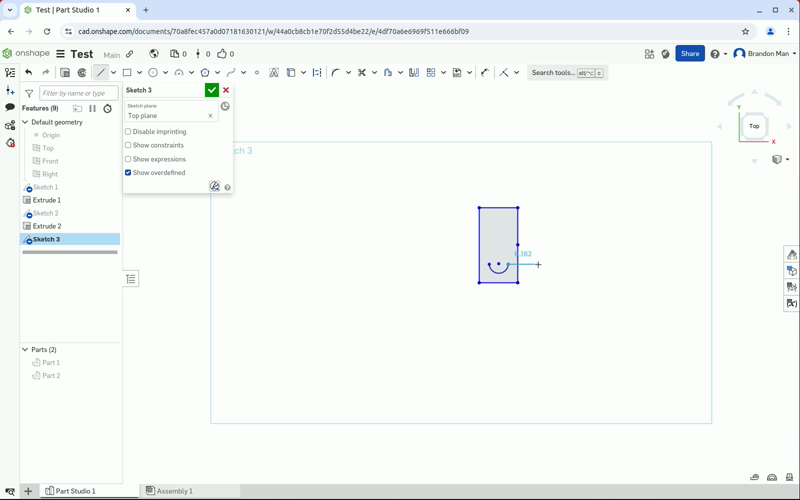
mouse_move(508, 226)
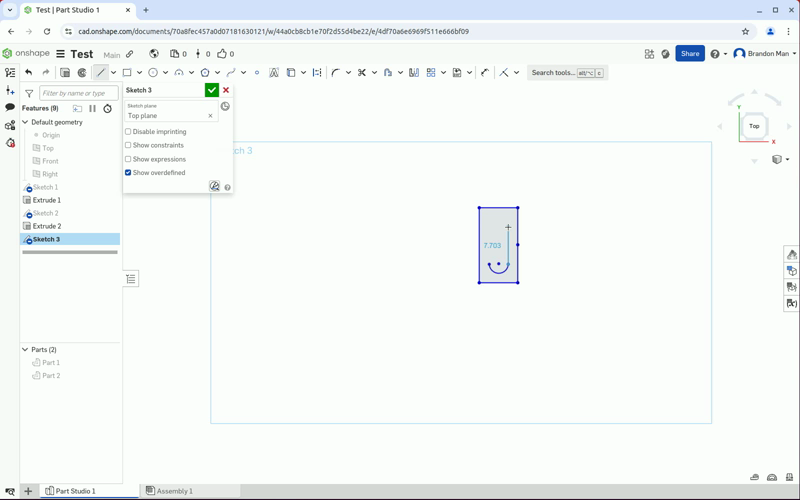
click(508, 226)
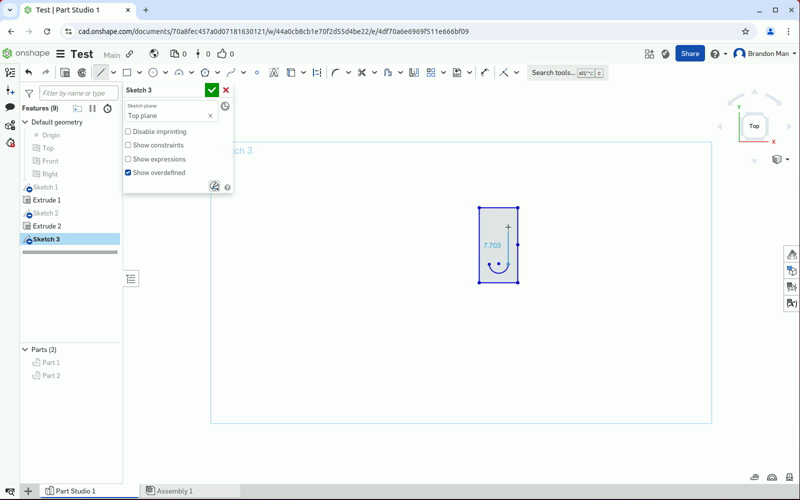
key_up(shift)
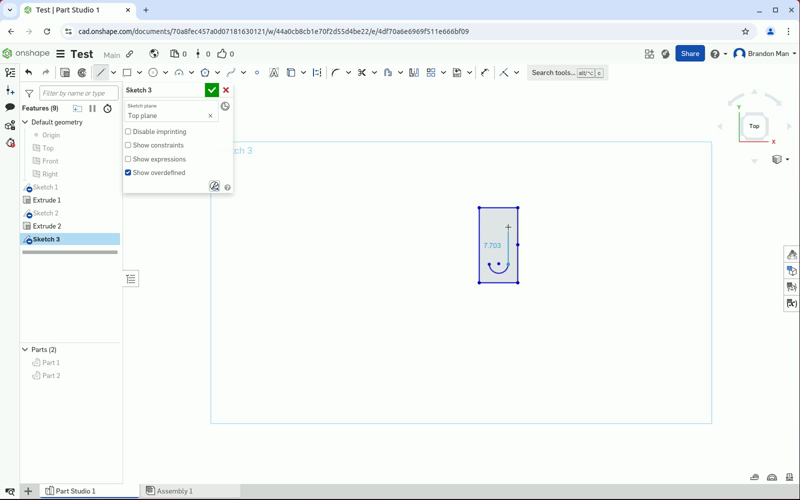
key(esc)
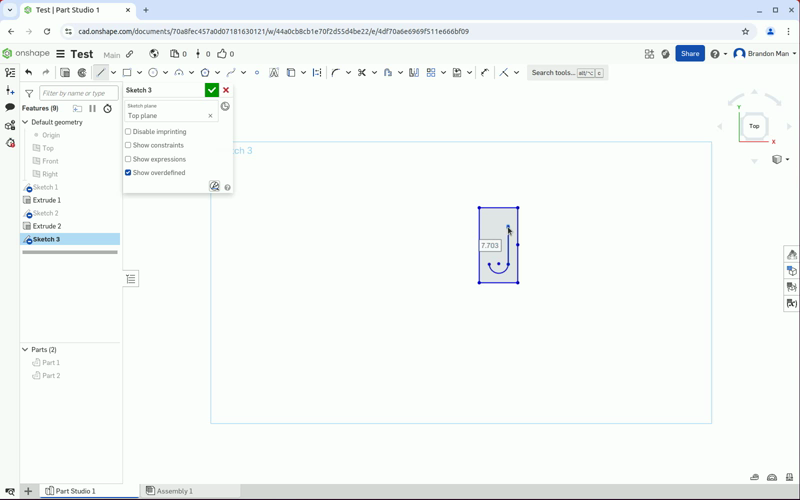
key(a)
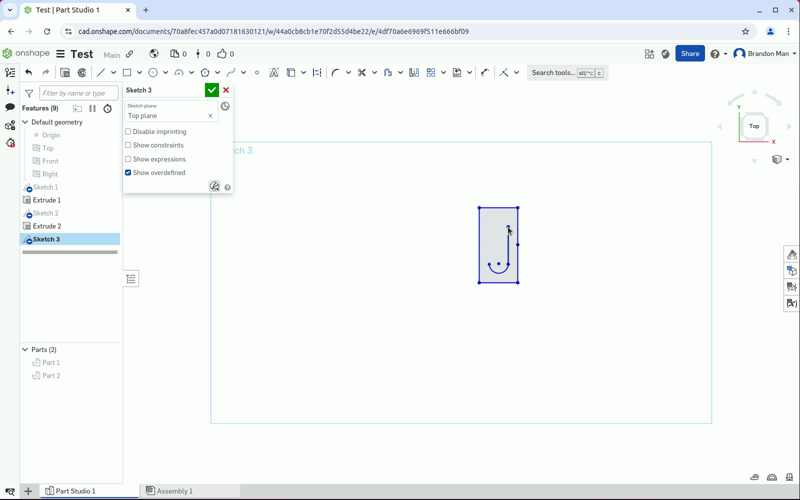
mouse_move(508, 226)
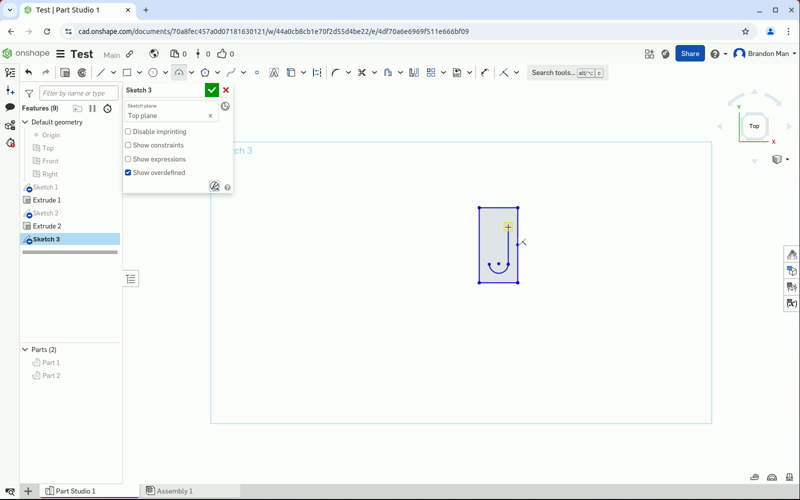
click(508, 226)
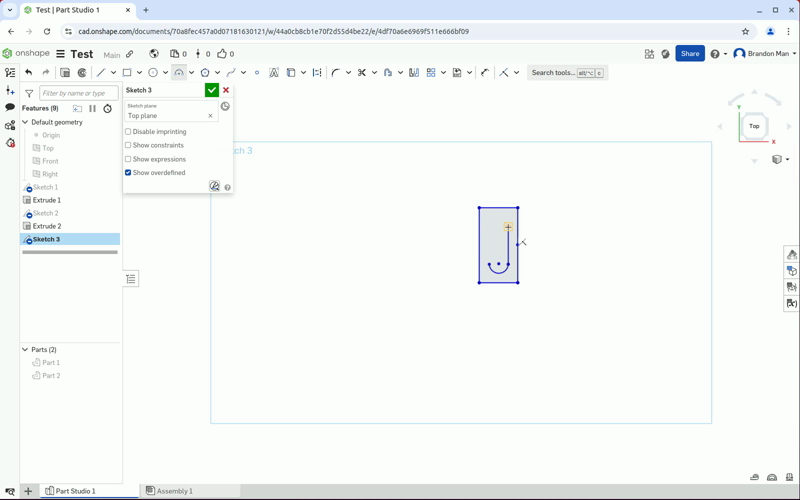
key_down(shift)
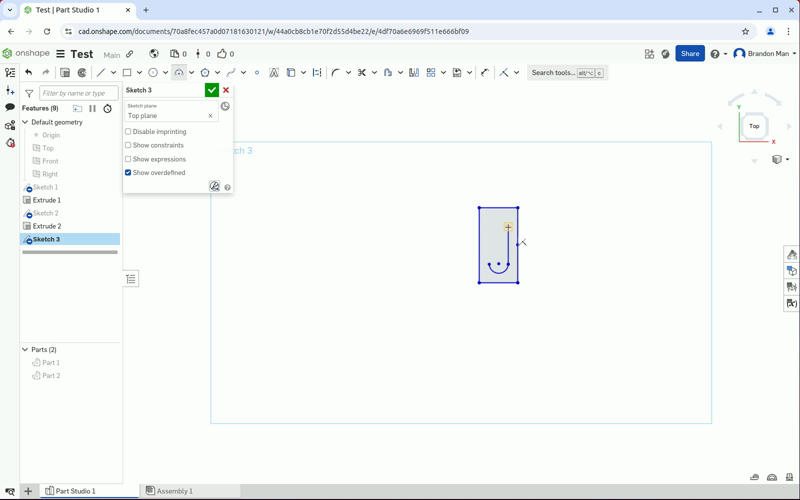
mouse_move(489, 226)
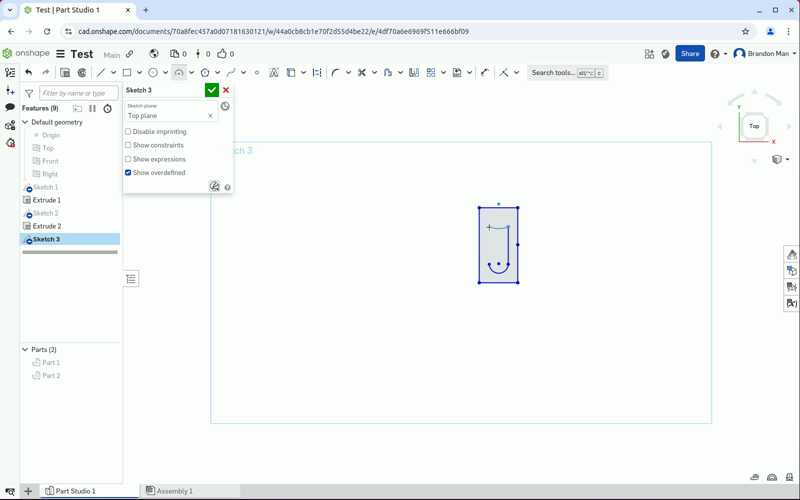
click(489, 226)
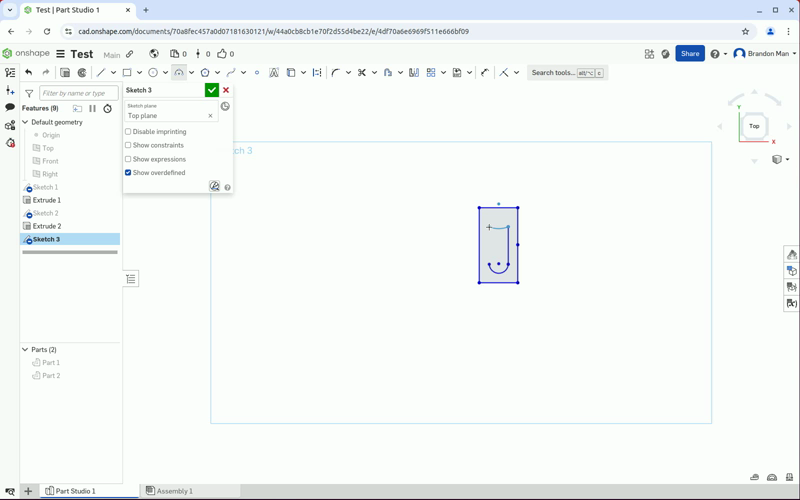
mouse_move(498, 216)
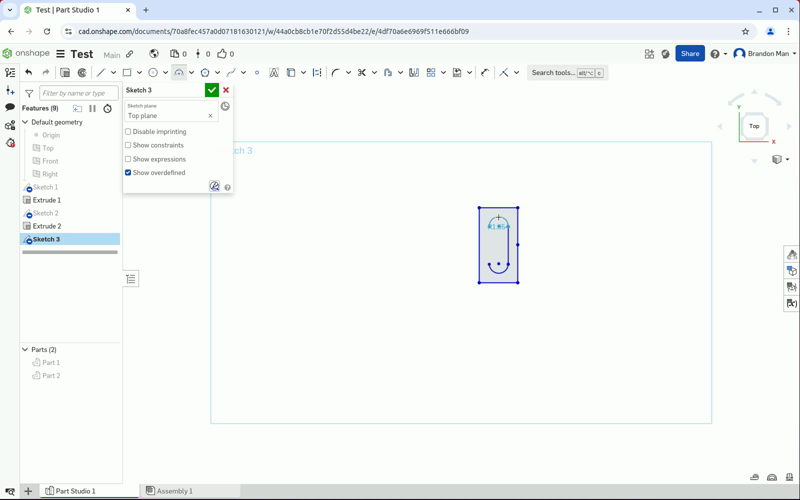
click(498, 216)
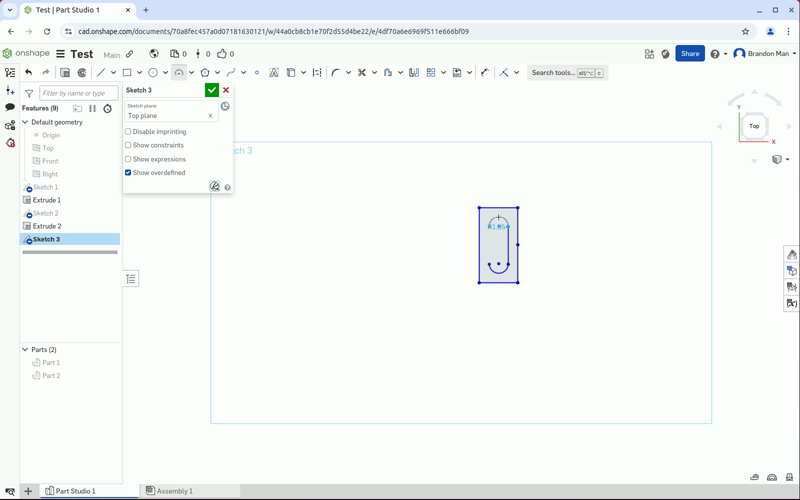
key_up(shift)
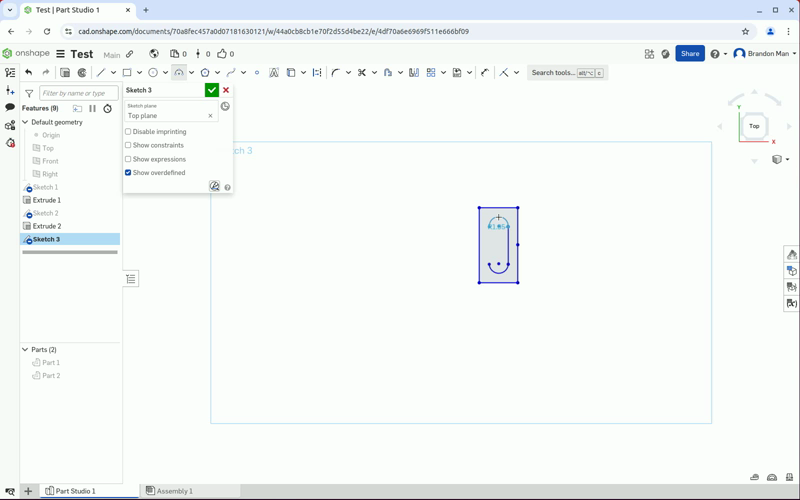
key(esc)
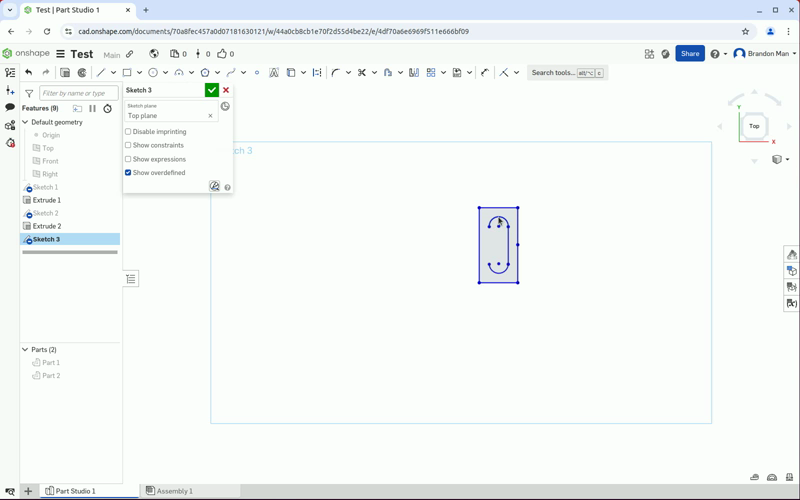
key(l)
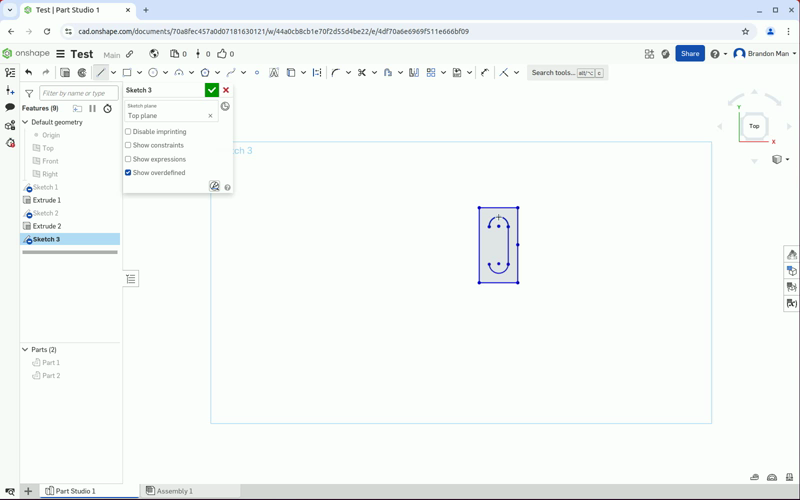
mouse_move(489, 226)
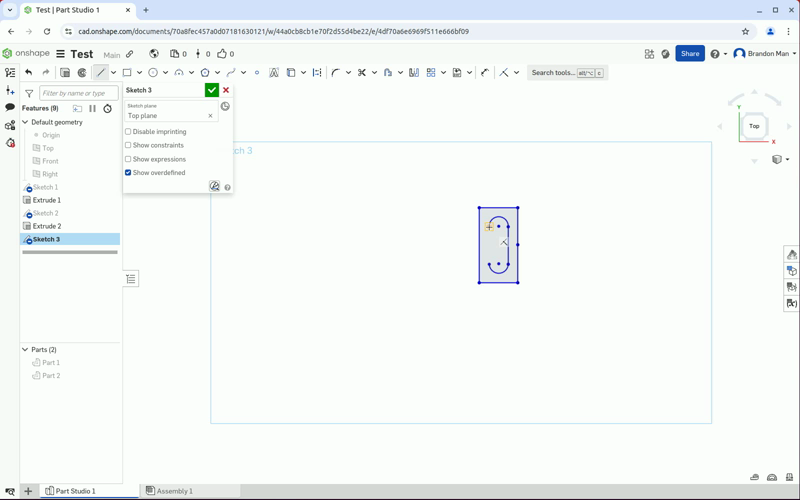
click(489, 226)
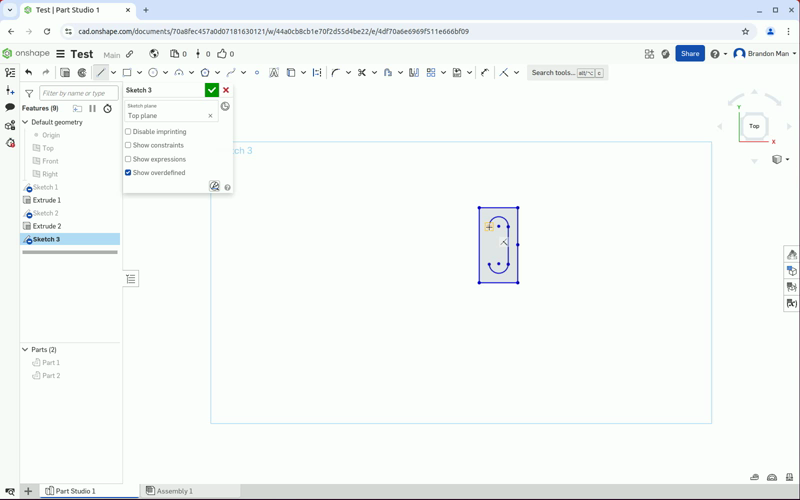
mouse_move(519, 226)
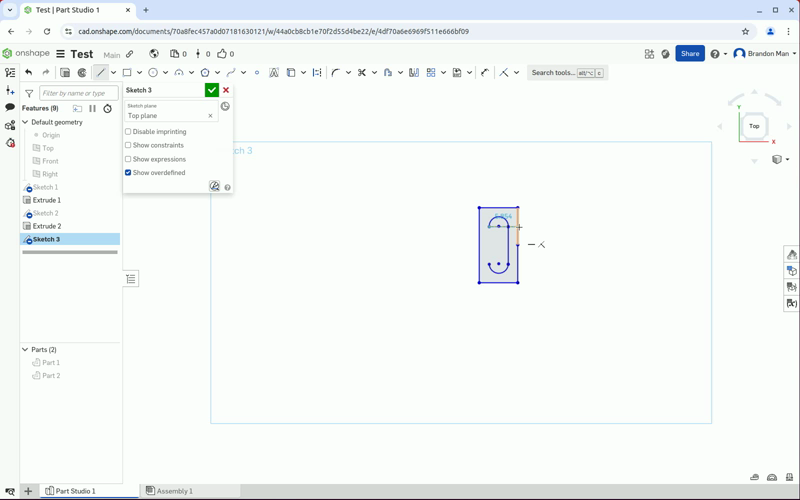
key_down(shift)
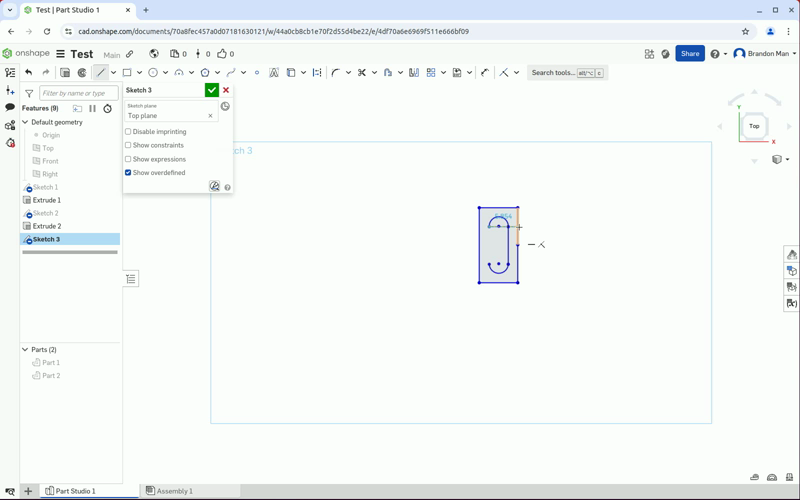
mouse_move(489, 264)
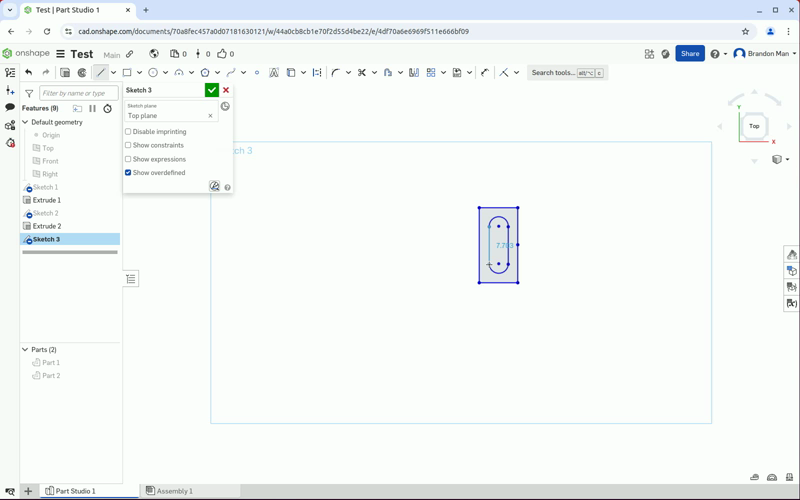
key_up(shift)
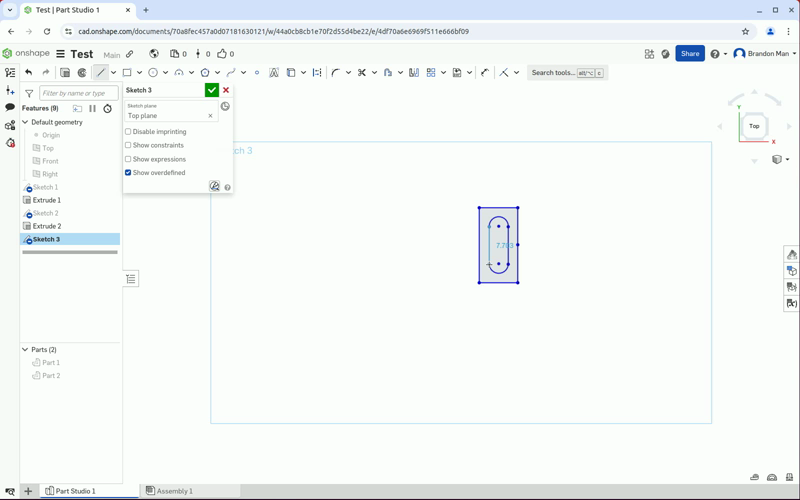
click(489, 264)
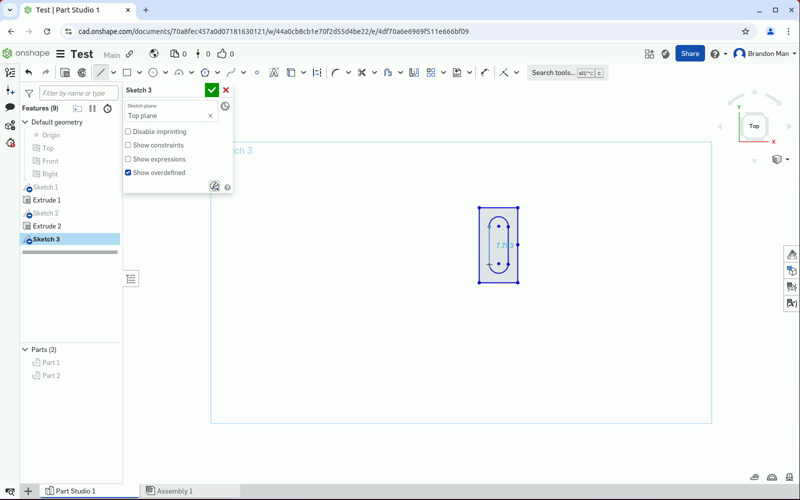
key(esc)
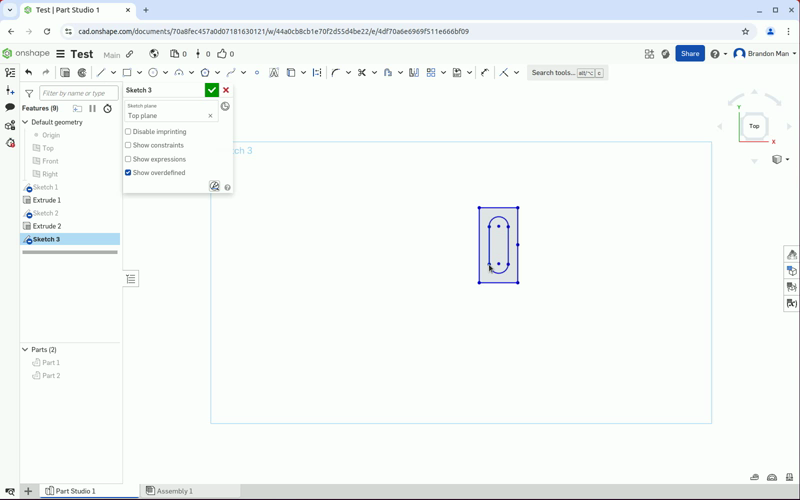
mouse_move(490, 272)
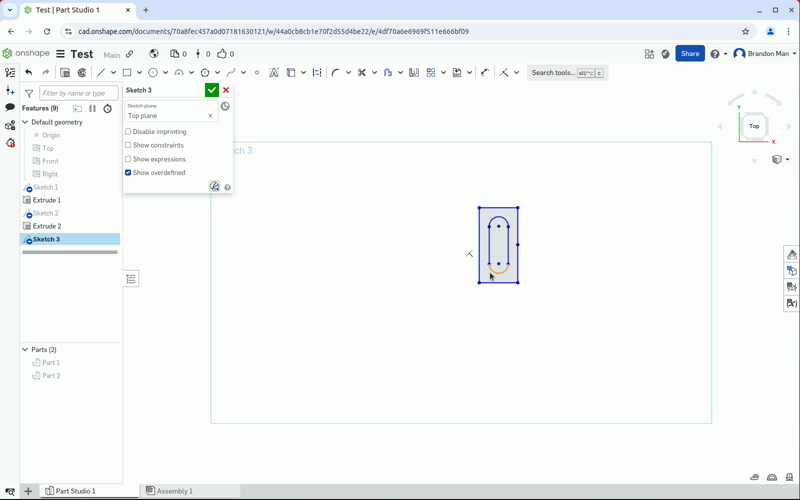
click(490, 272)
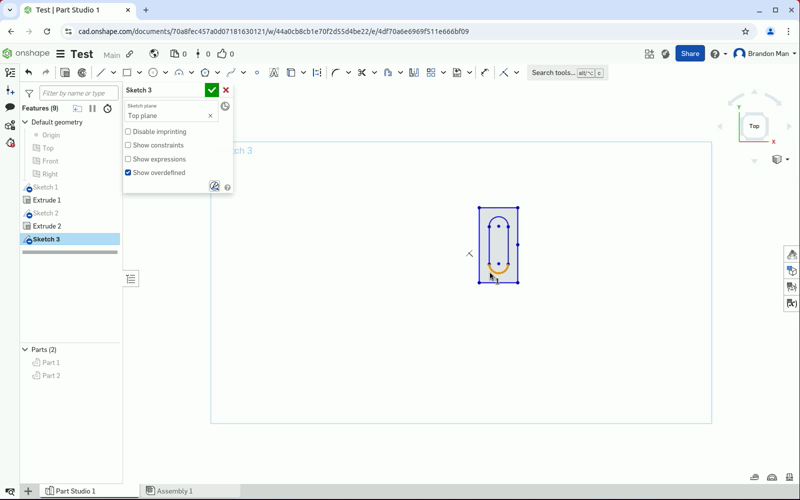
mouse_move(73, 352)
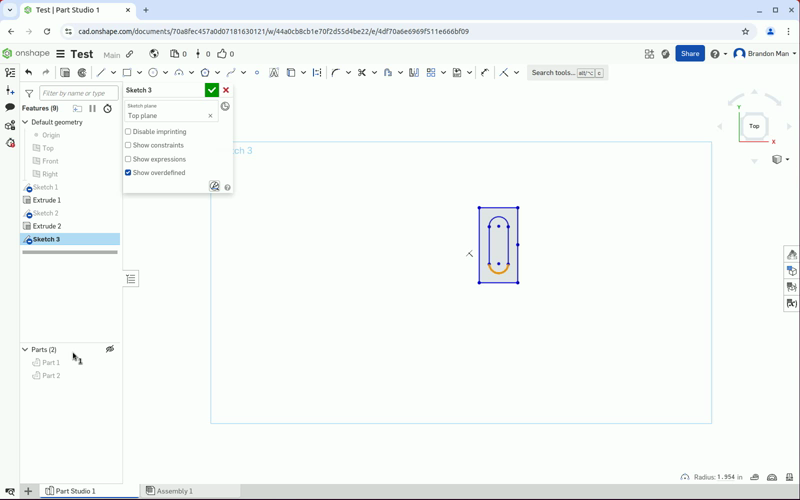
key(shift+y)
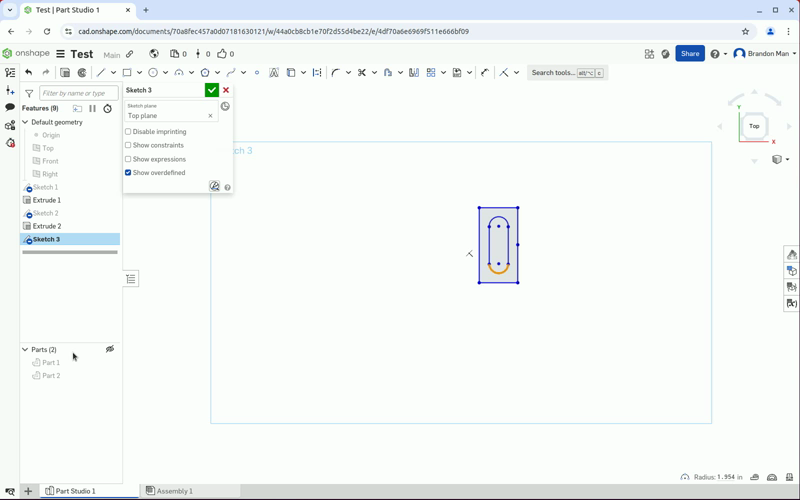
key(shift+e)
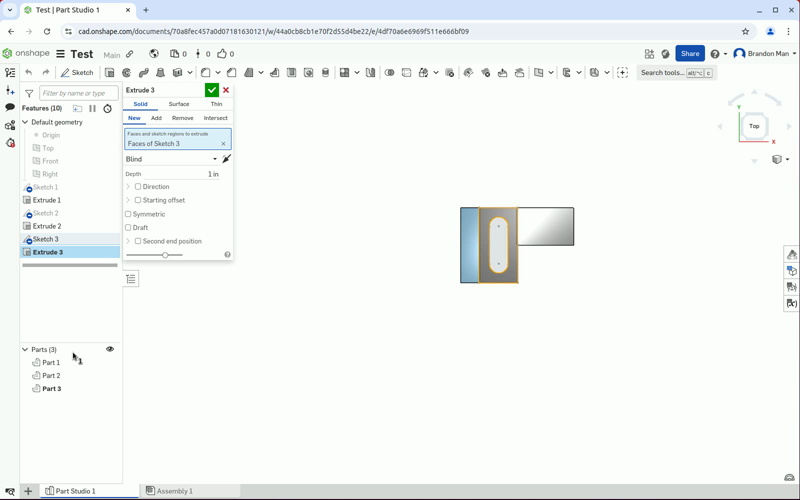
mouse_move(143, 106)
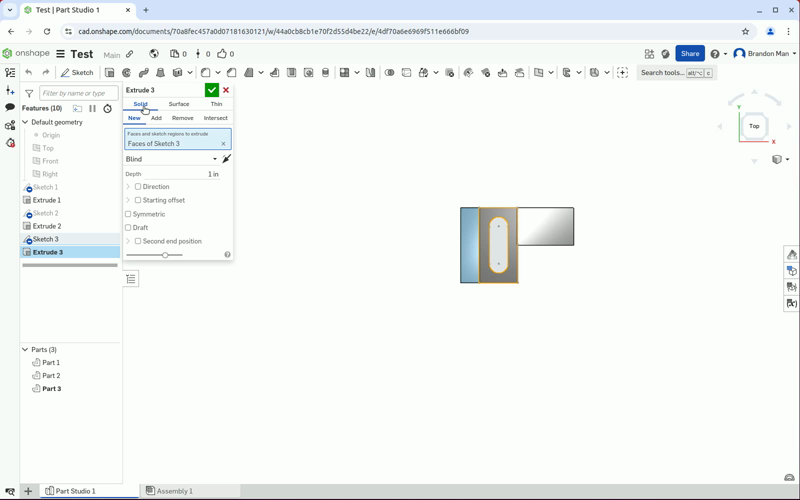
click(143, 106)
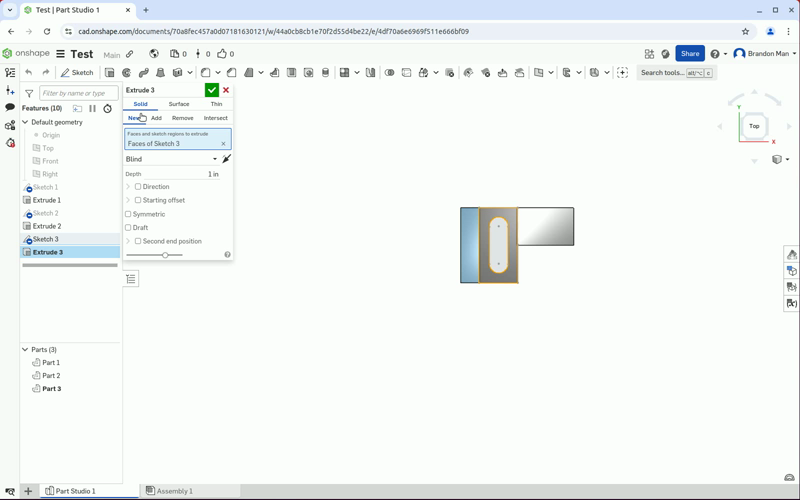
mouse_move(137, 120)
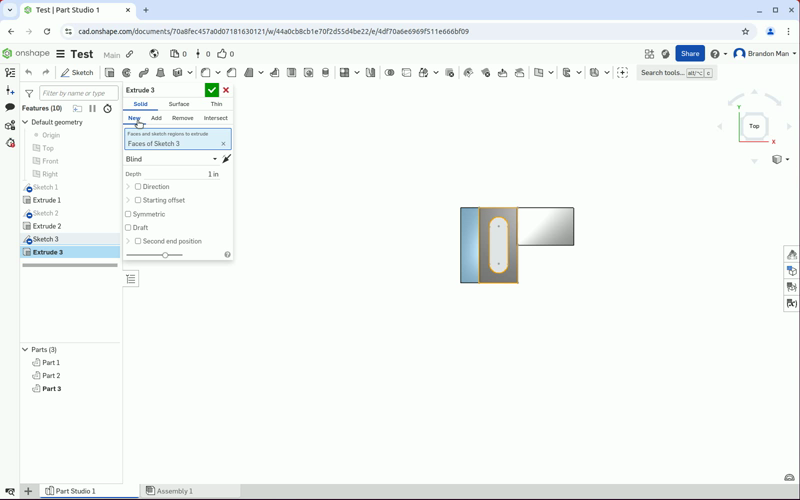
click(137, 120)
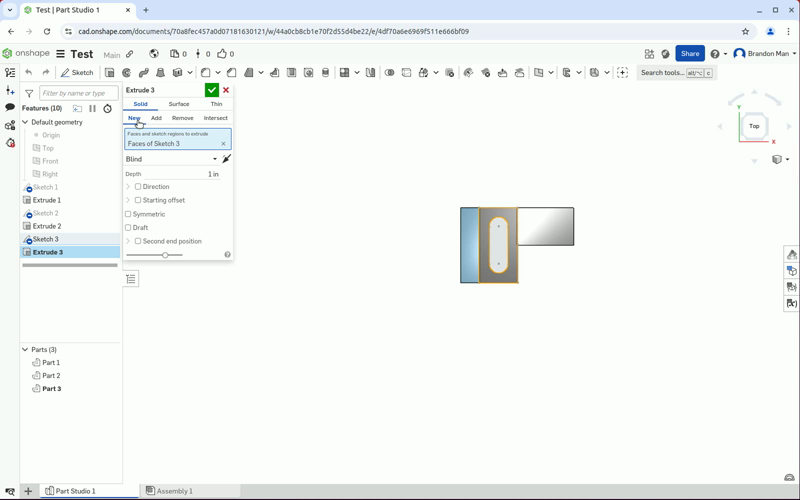
key(tab, 4)
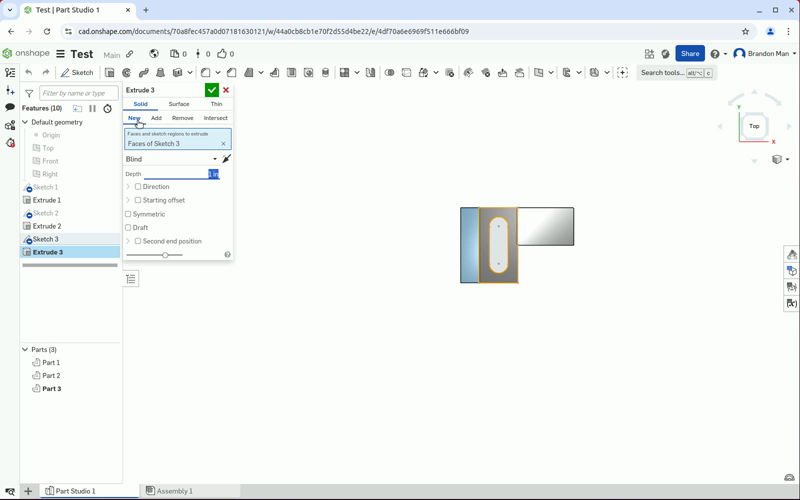
text(15.405)
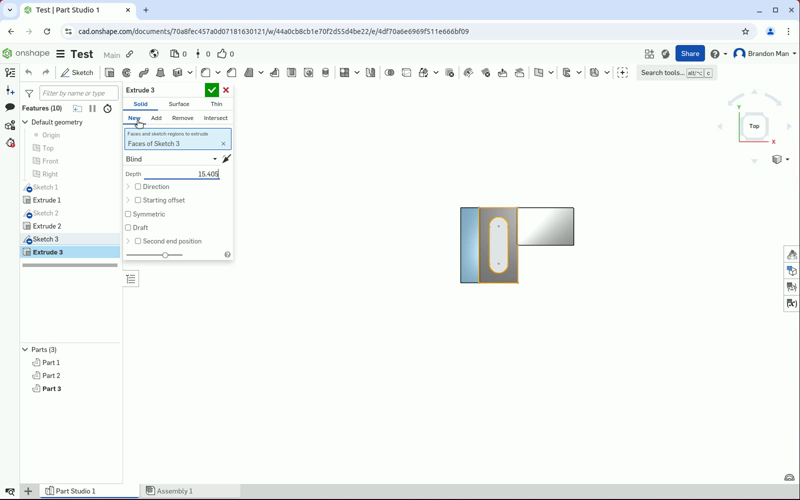
key(enter)
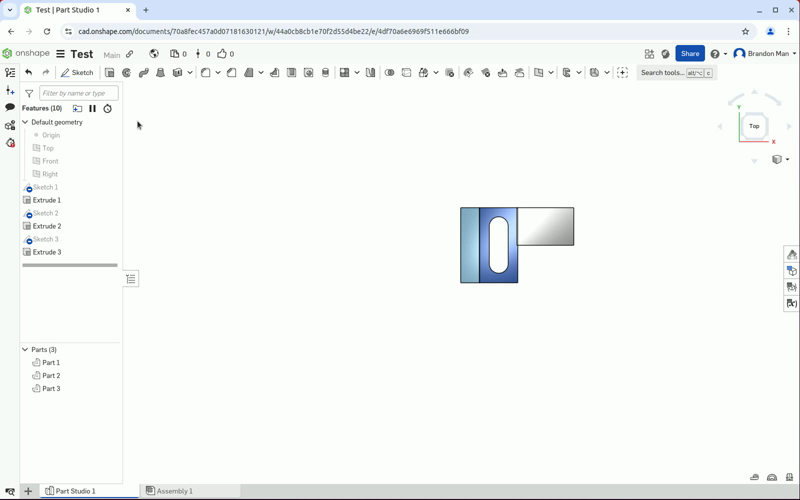
key(shift+h)
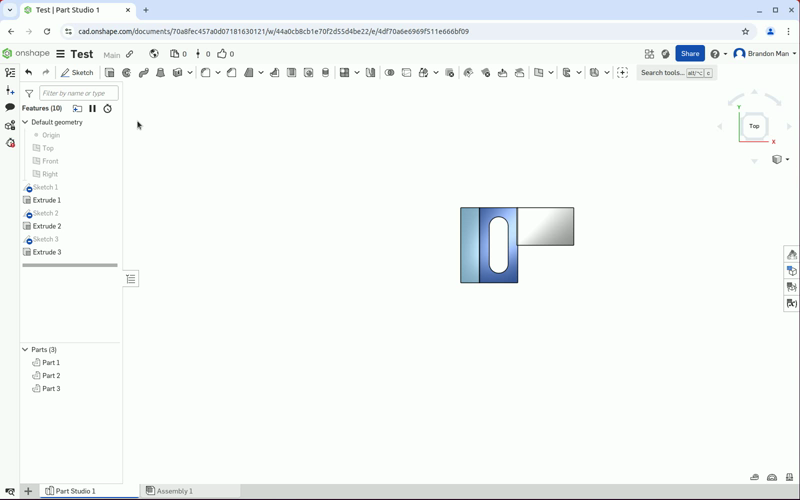
key(shift+h)
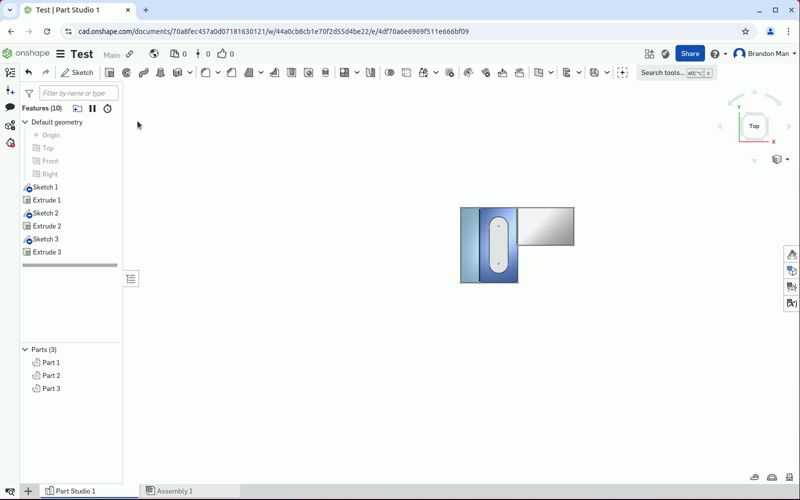
key(shift+7)
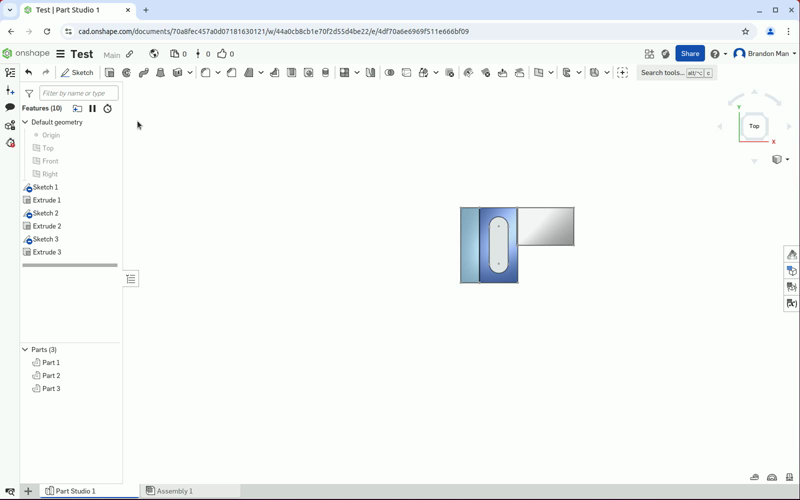
key(up, 3)
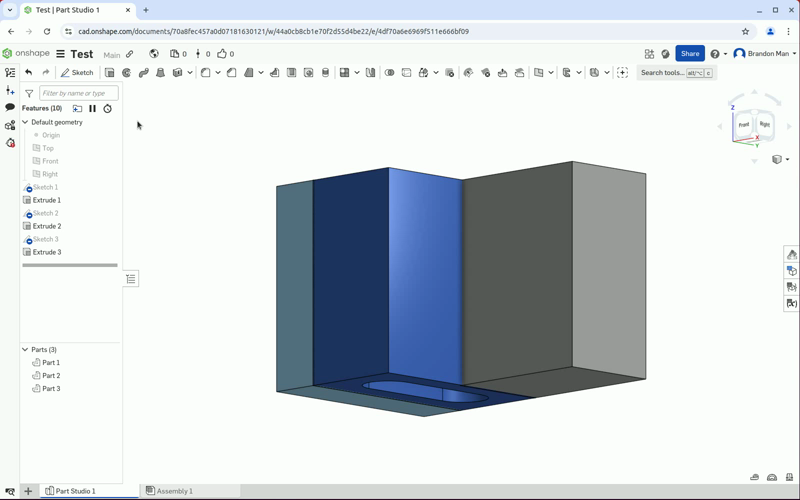
key(left, 3)
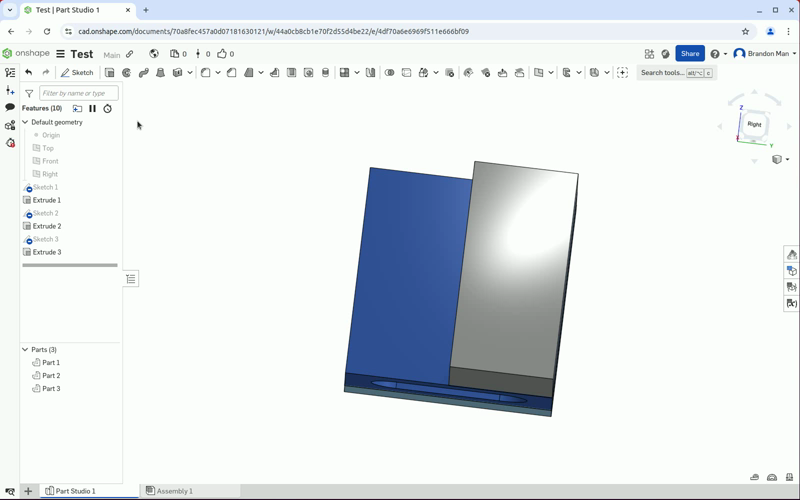
key(right, 3)
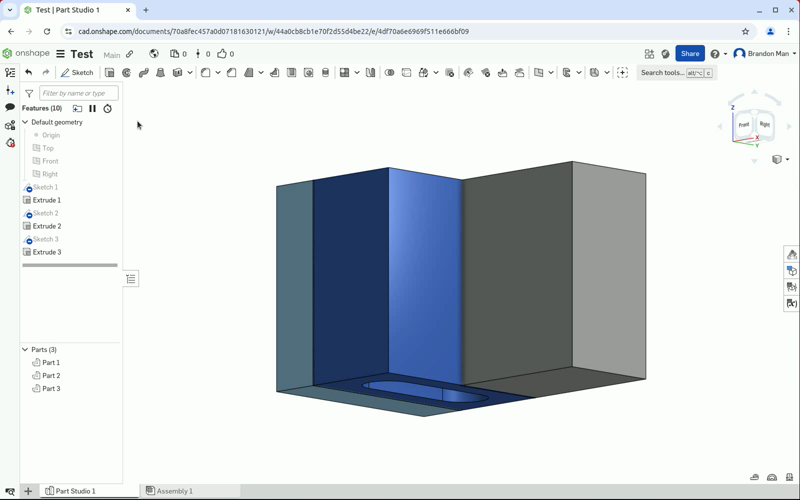
key(down, 3)
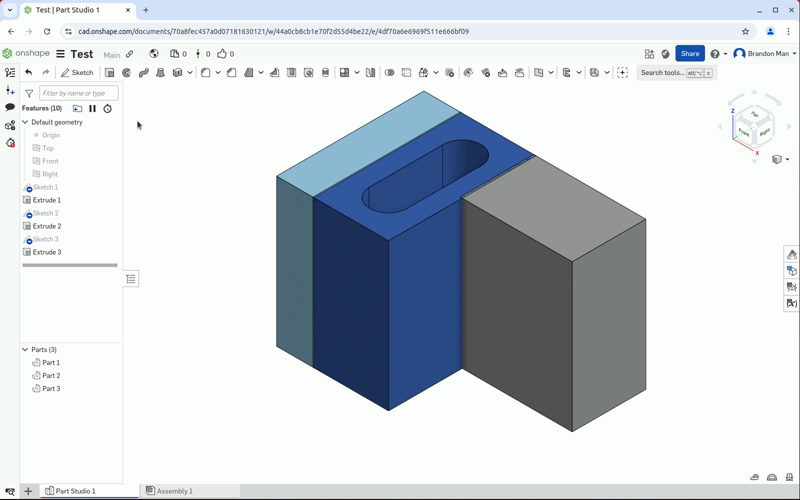
mouse_move(73, 189)
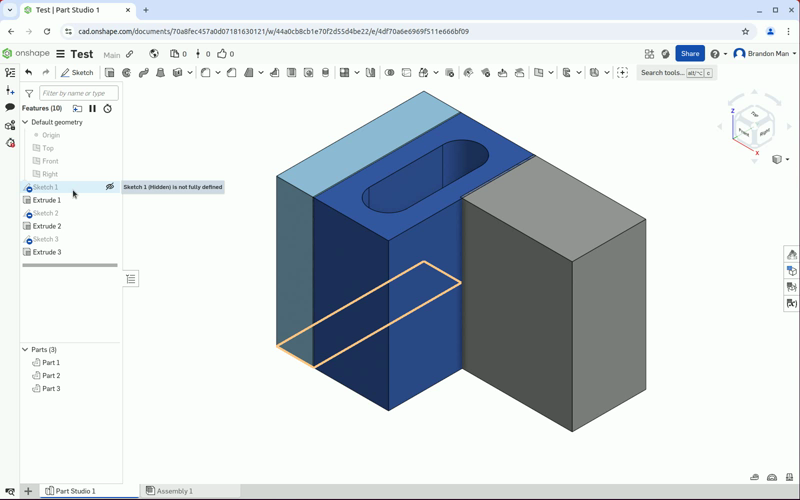
click(73, 189)